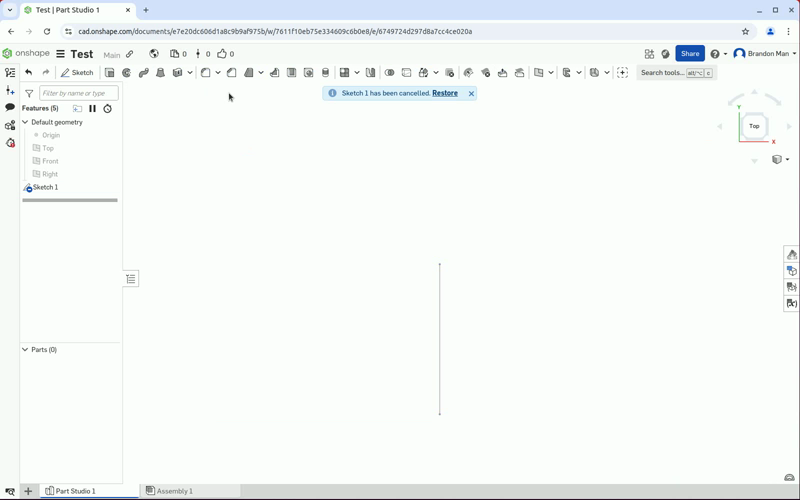
key(shift+h)
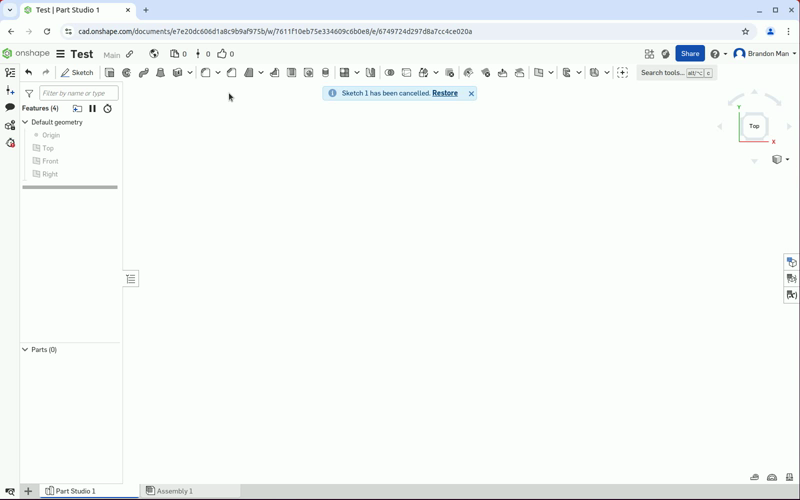
mouse_move(73, 352)
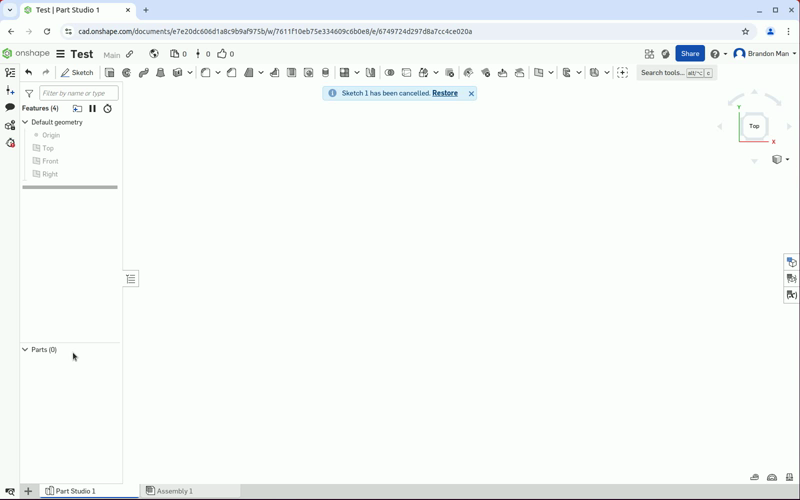
key(y)
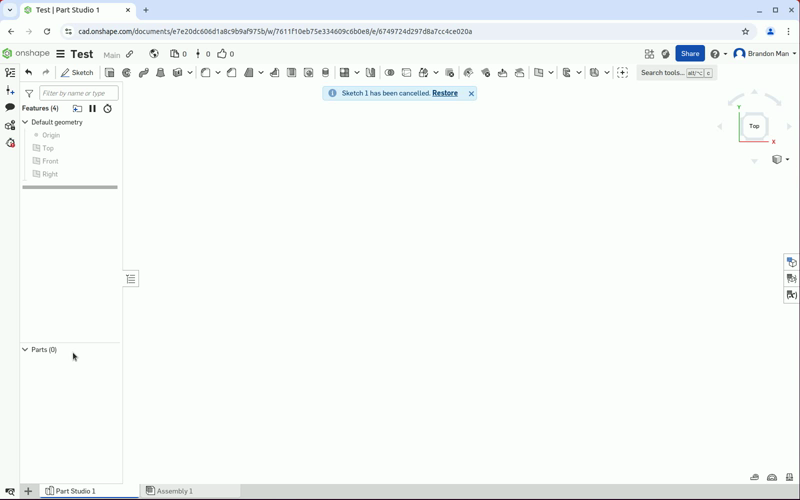
key(shift+p)
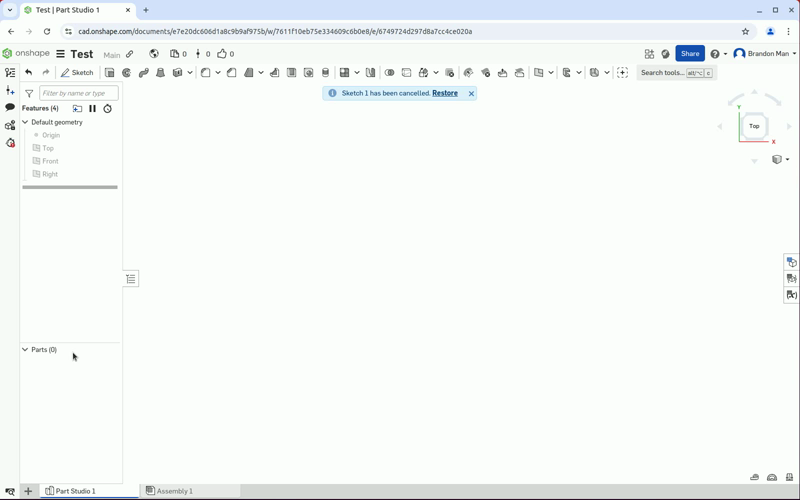
key(space)
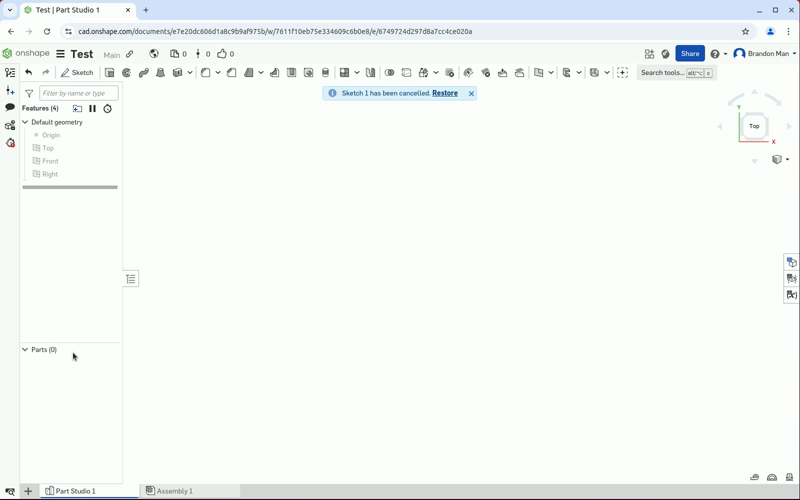
key_down(shift)
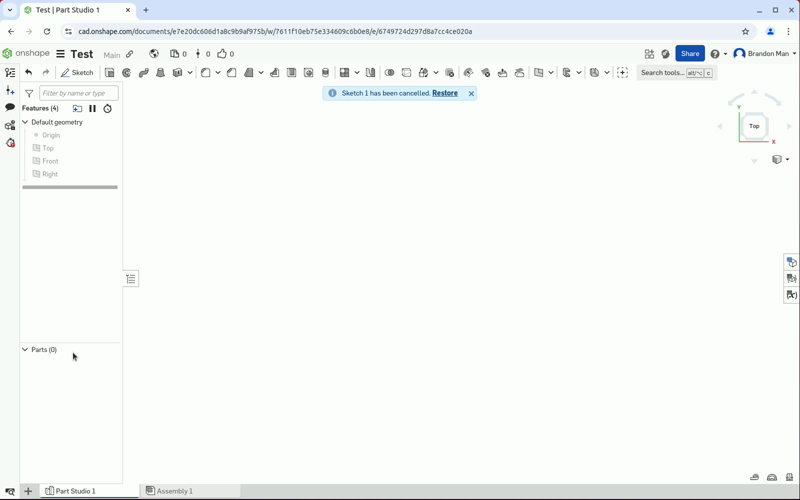
key(up)
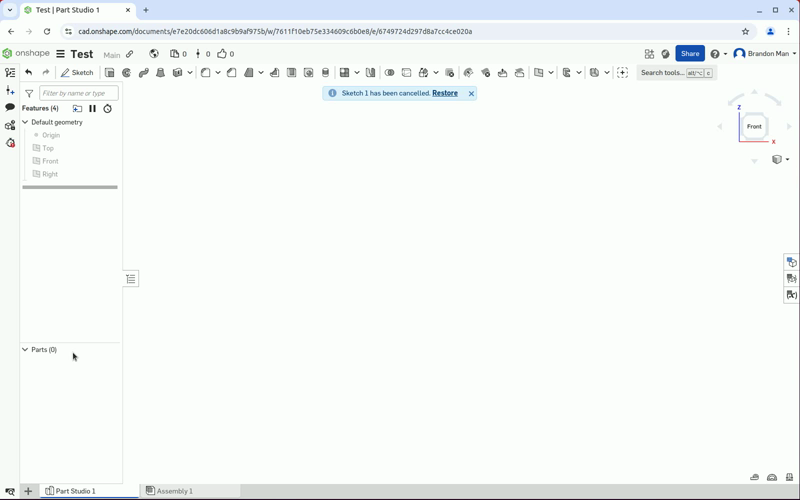
key_up(shift)
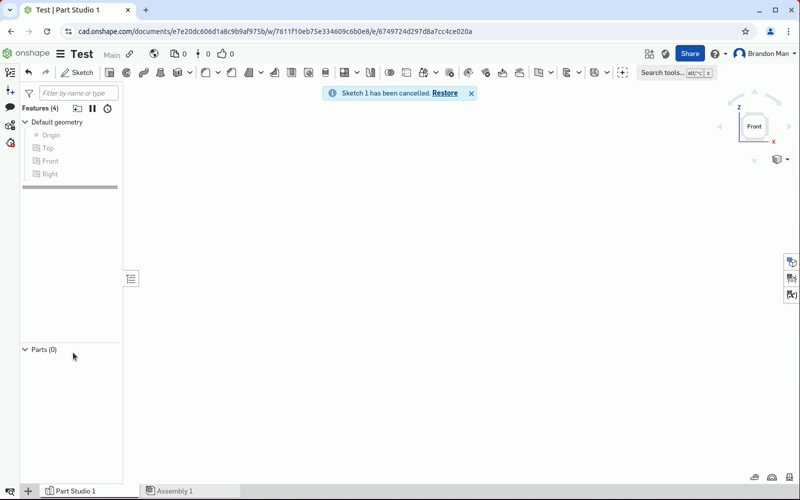
mouse_move(73, 352)
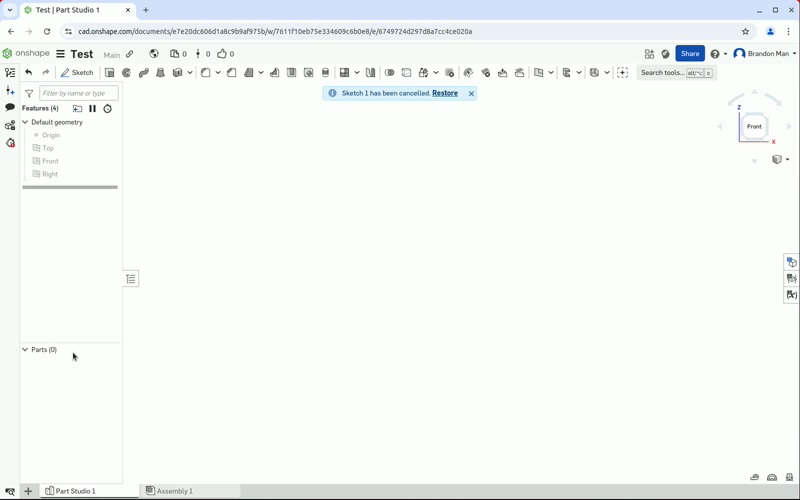
key(shift+y)
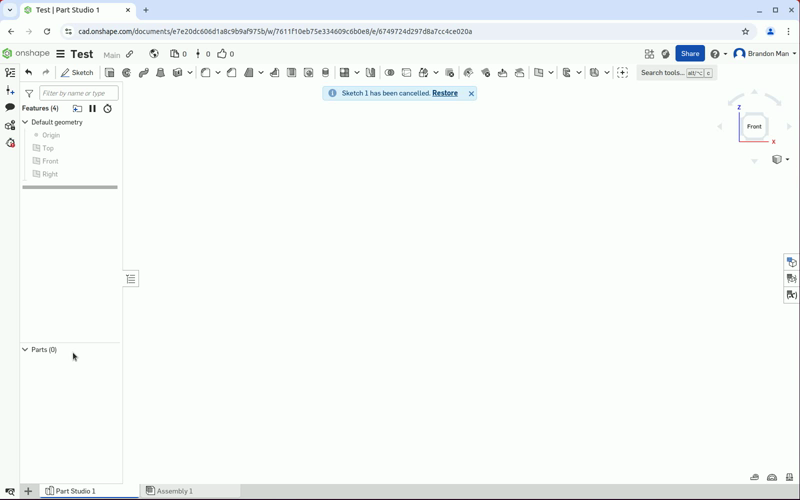
key(shift+s)
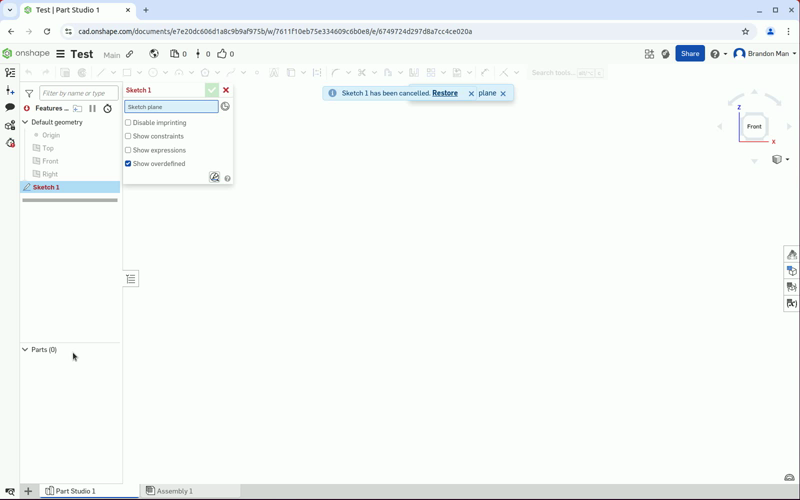
mouse_move(73, 163)
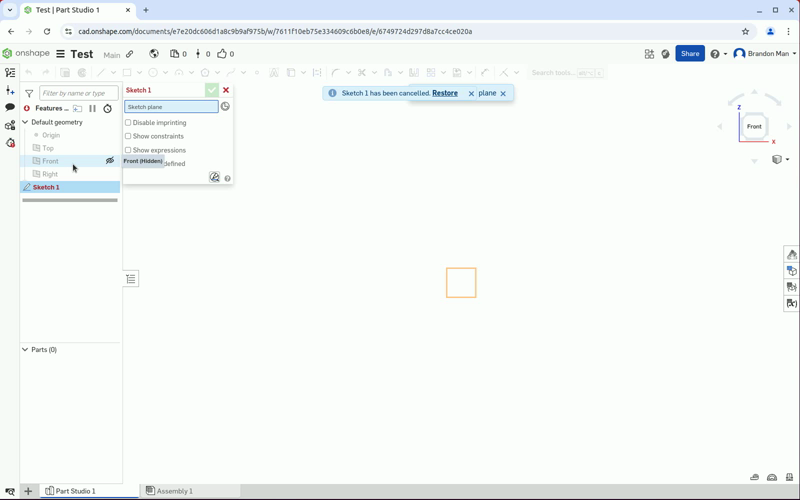
click(73, 163)
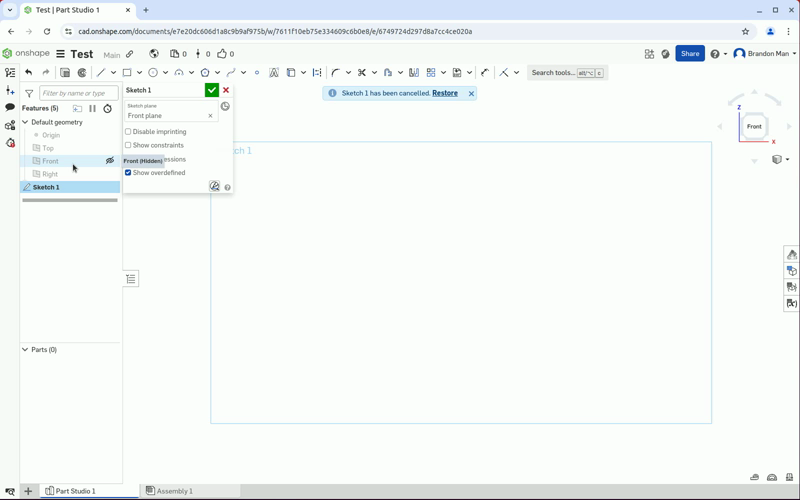
mouse_move(73, 352)
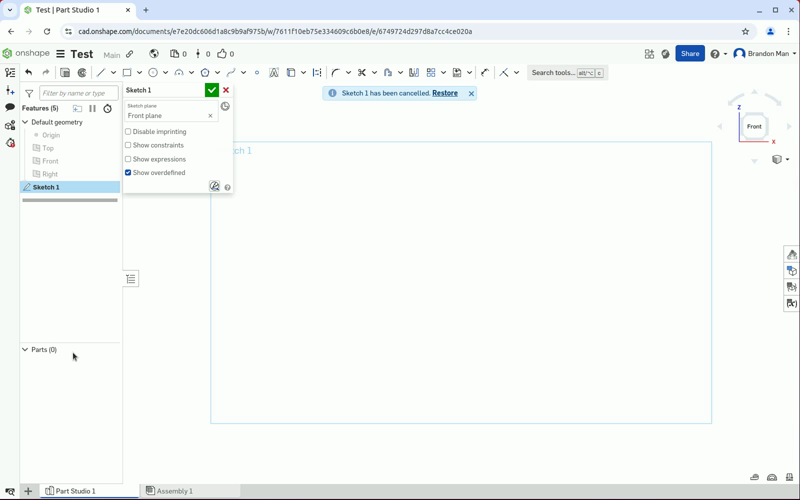
key(y)
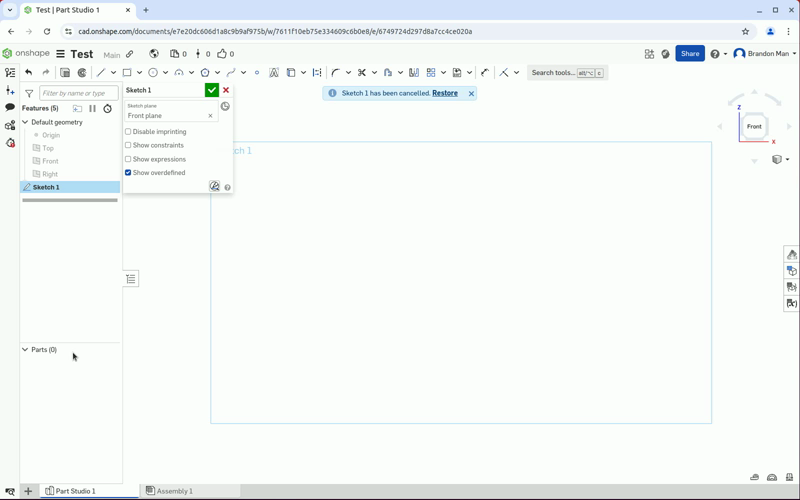
key(l)
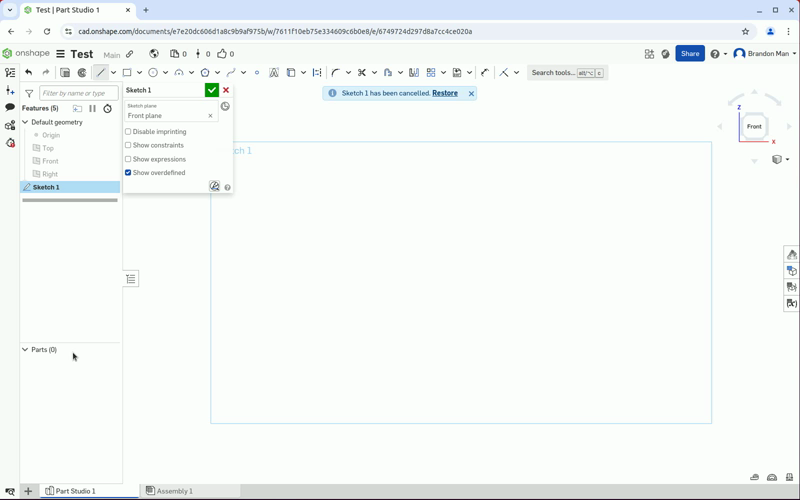
key_down(shift)
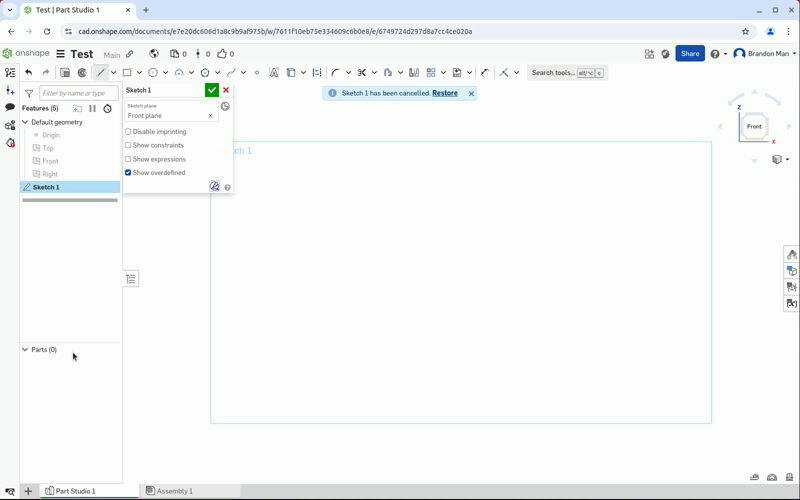
mouse_move(457, 288)
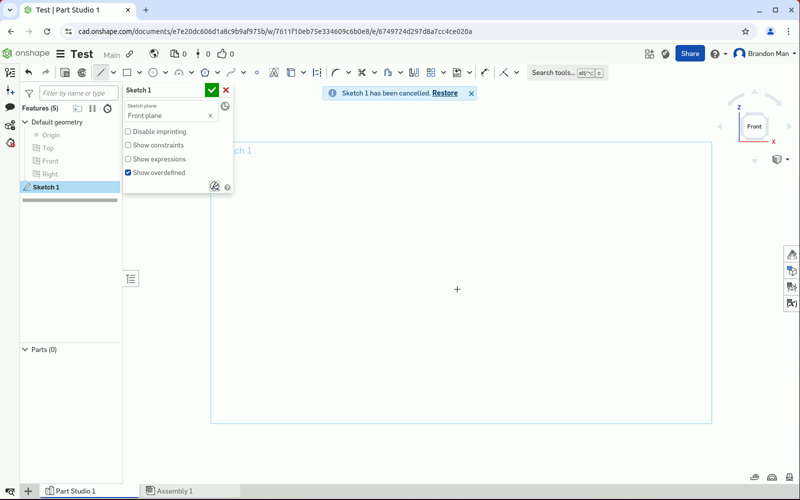
click(457, 288)
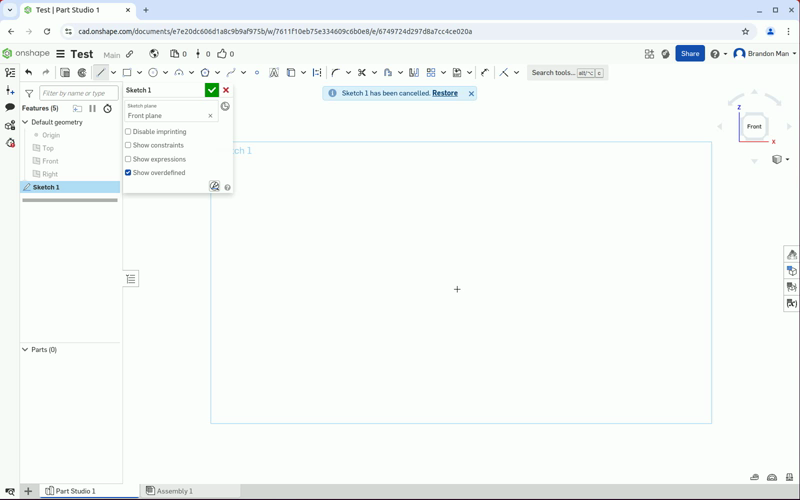
key_up(shift)
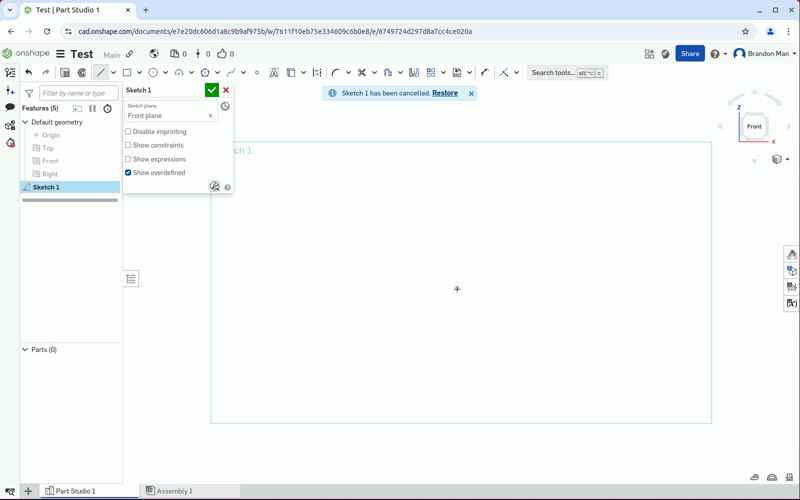
key_down(shift)
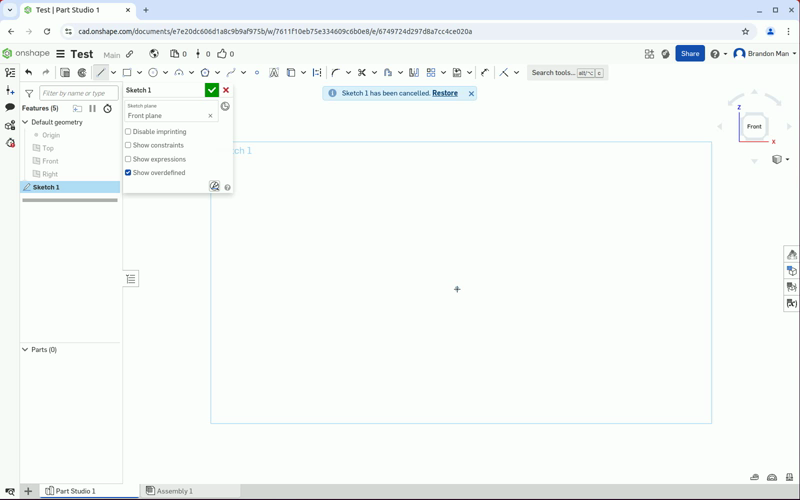
mouse_move(487, 288)
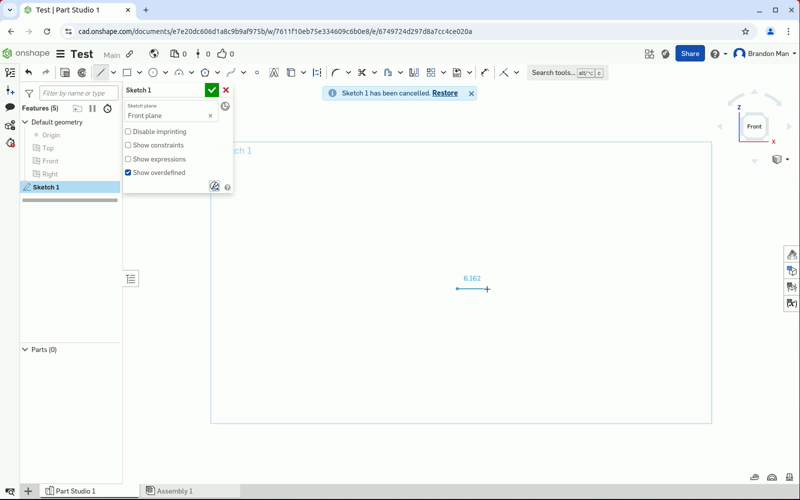
mouse_move(470, 288)
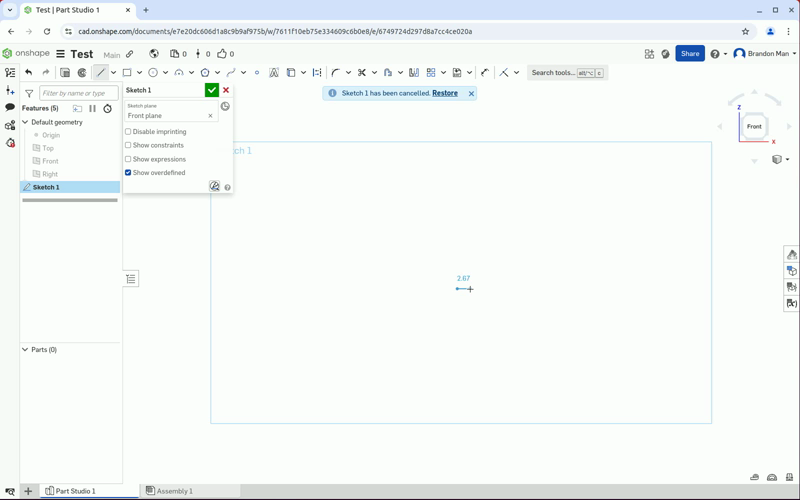
click(470, 288)
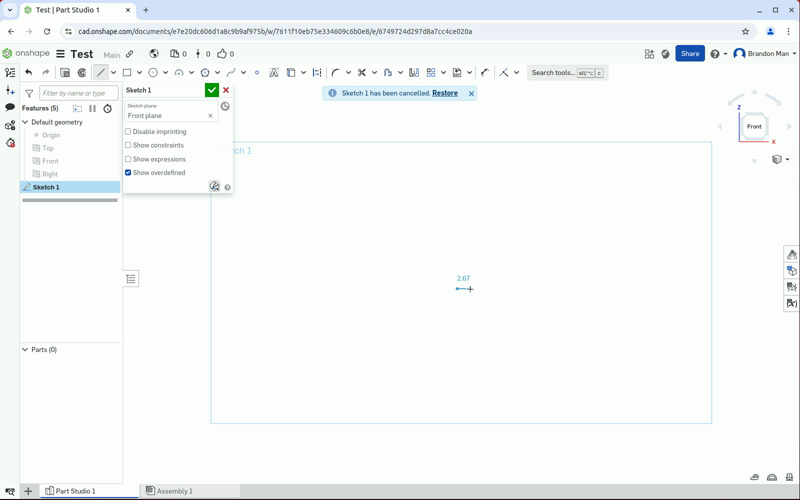
key_up(shift)
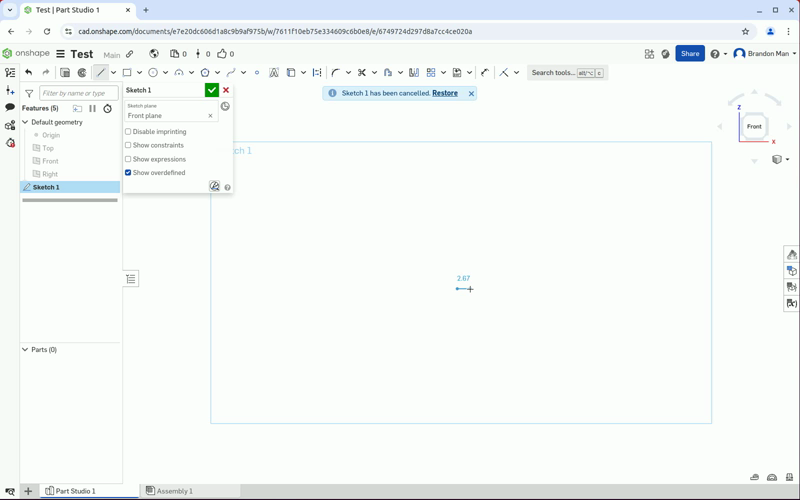
key_down(shift)
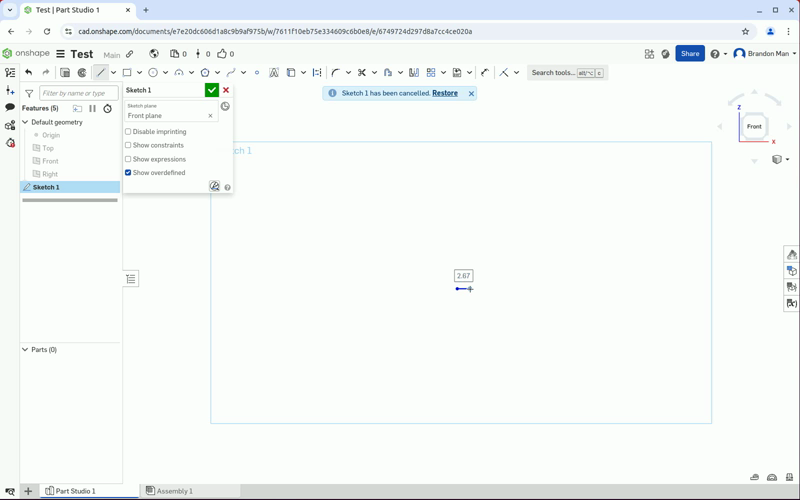
mouse_move(500, 288)
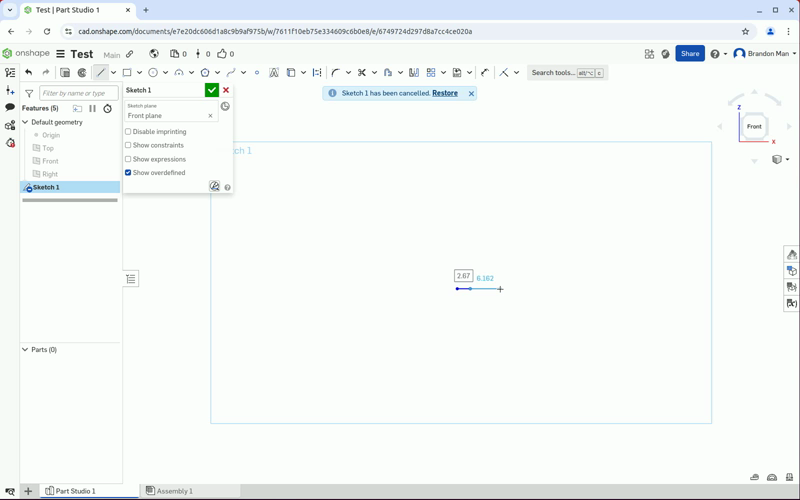
mouse_move(470, 282)
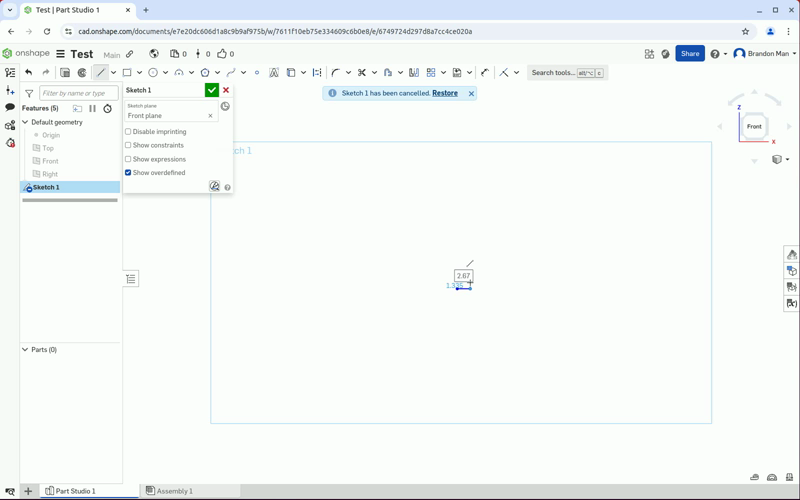
scroll(6)
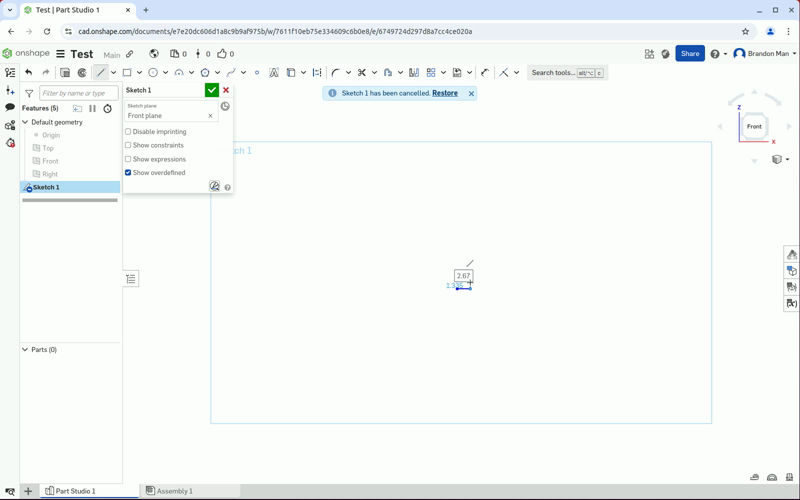
scroll(6)
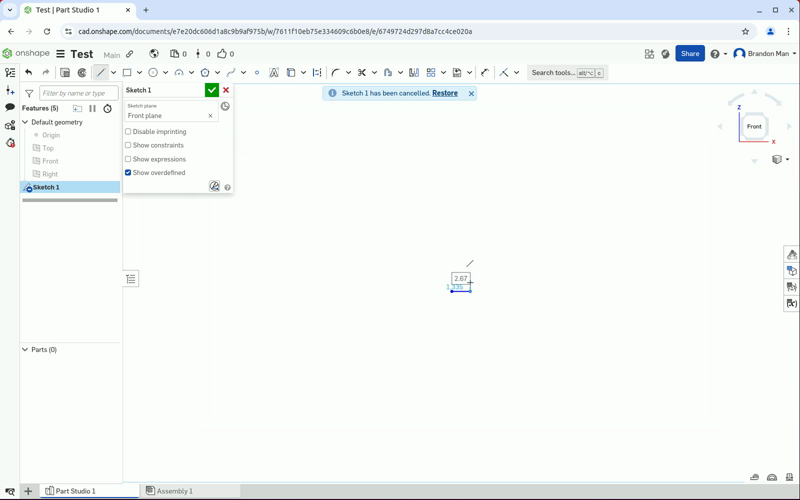
scroll(6)
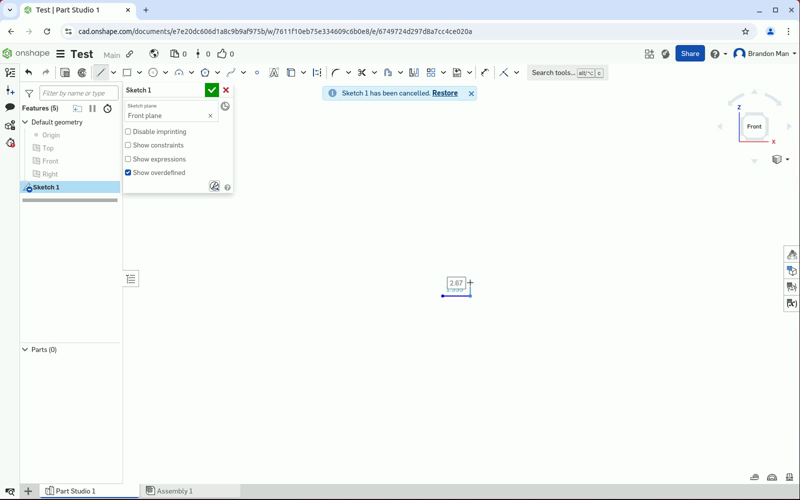
scroll(6)
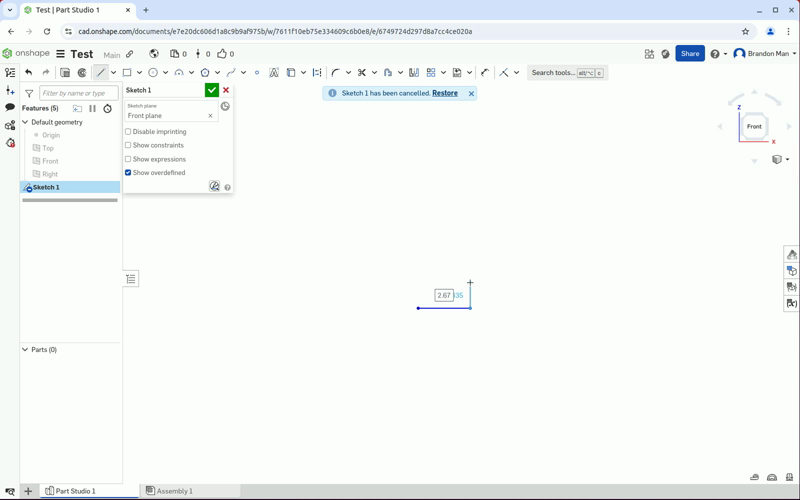
scroll(6)
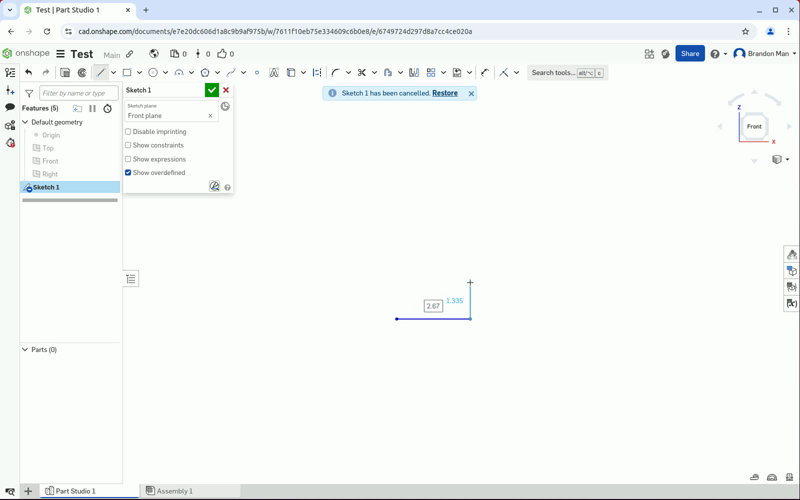
scroll(6)
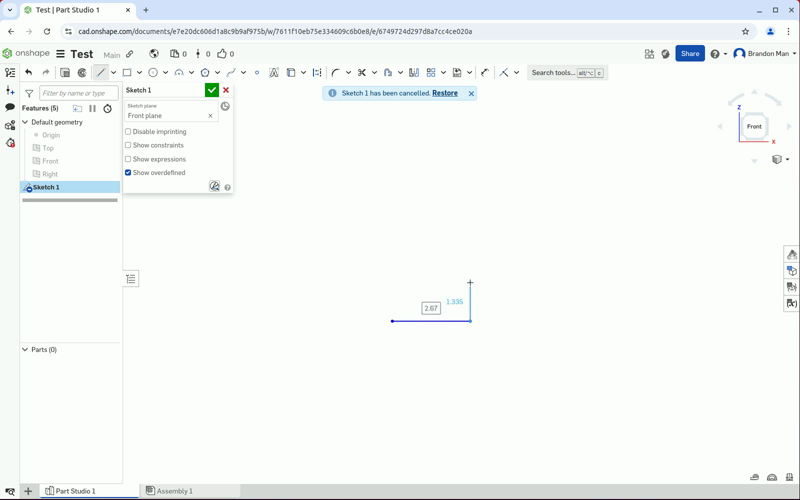
scroll(6)
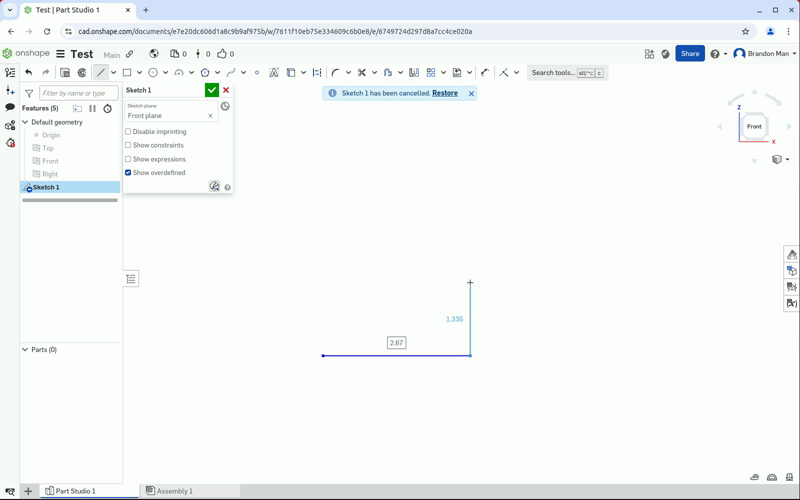
click(470, 282)
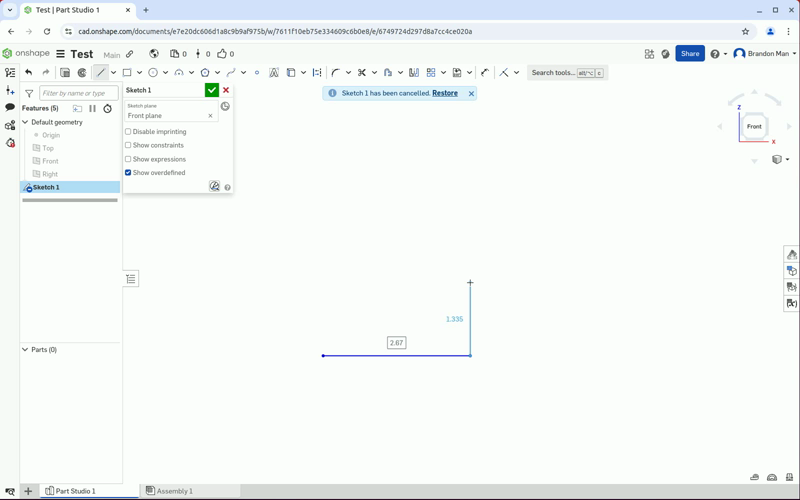
scroll(-6)
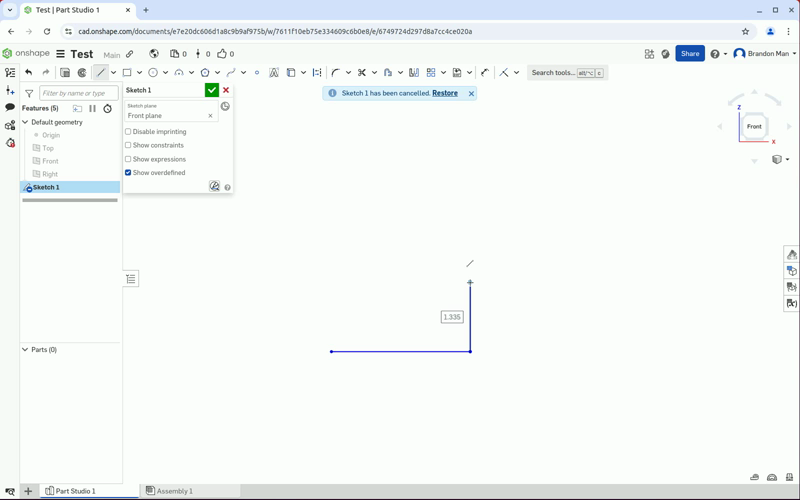
scroll(-6)
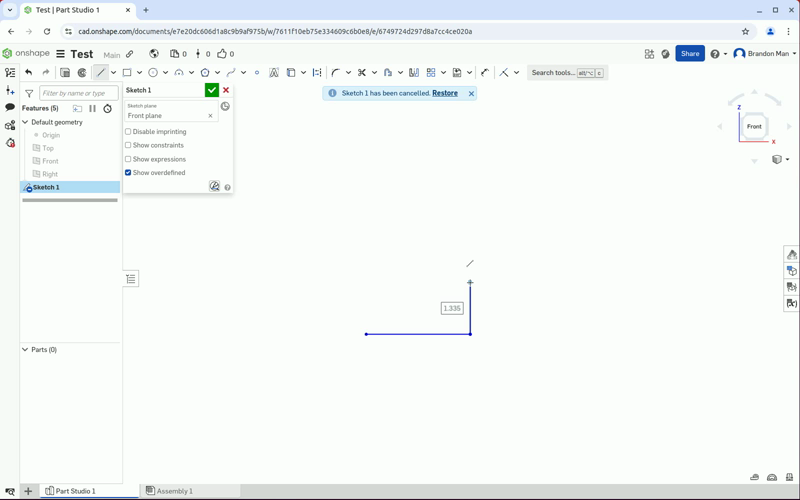
scroll(-6)
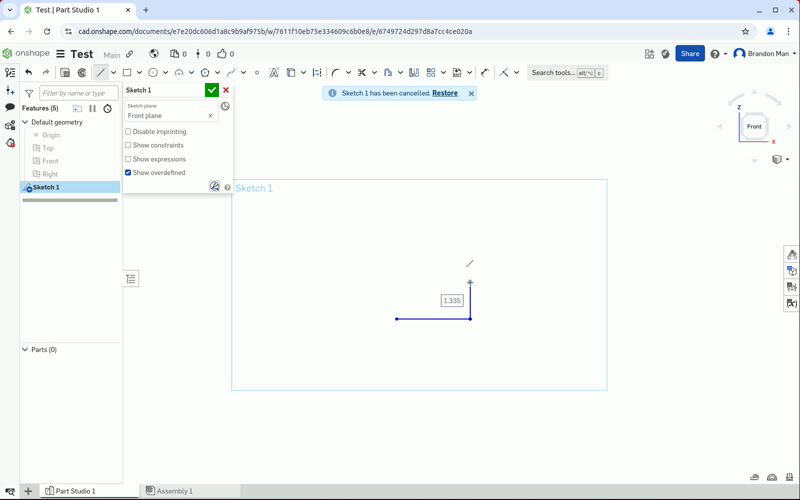
scroll(-6)
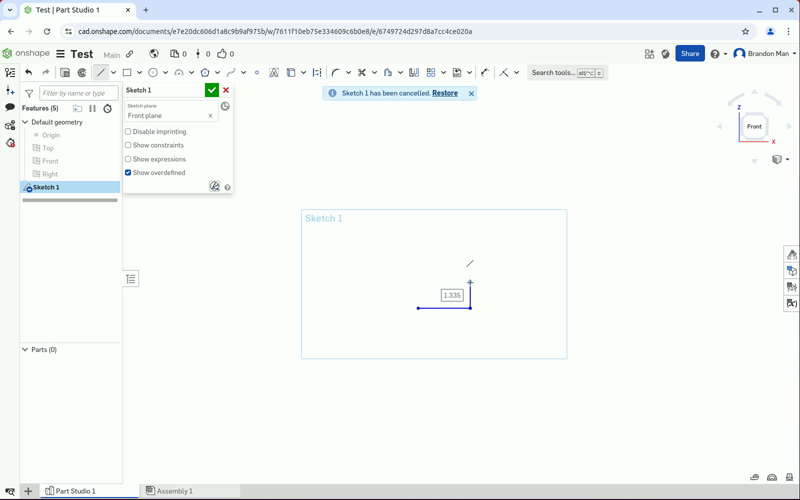
scroll(-6)
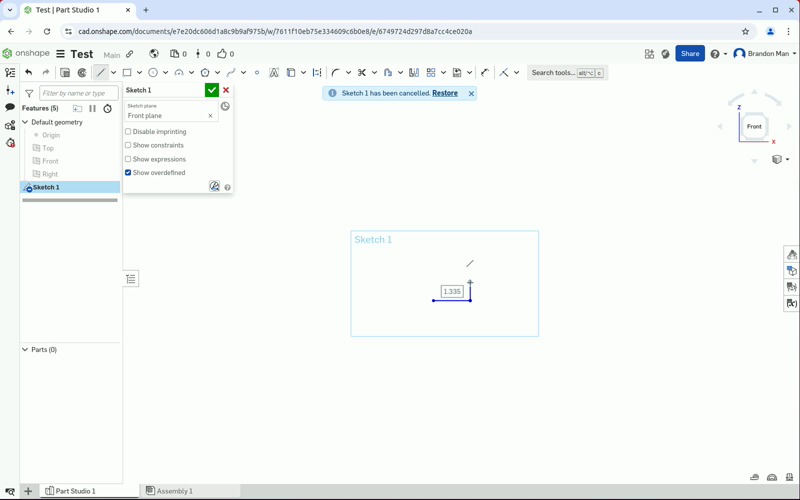
scroll(-6)
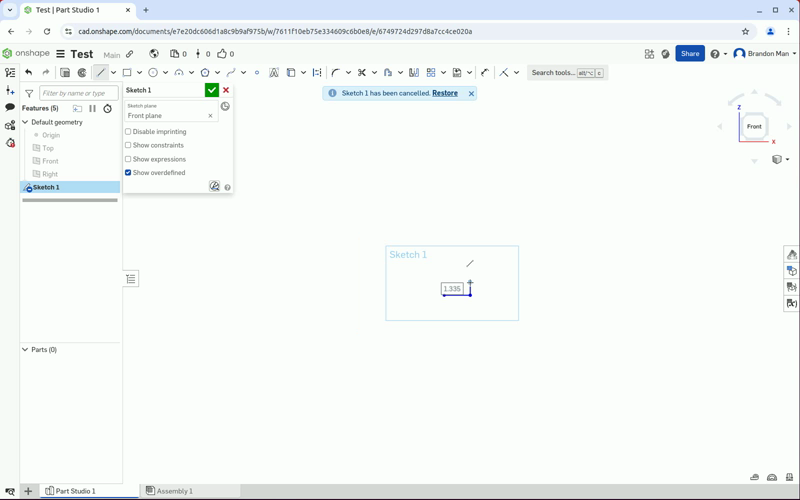
scroll(-6)
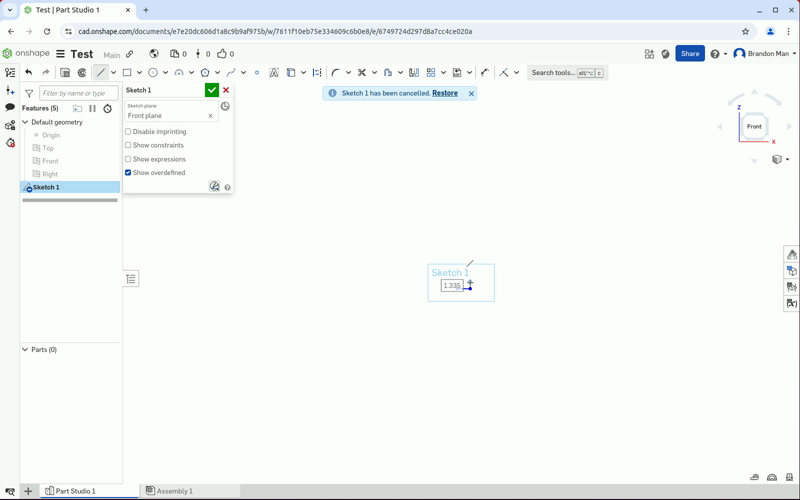
key_up(shift)
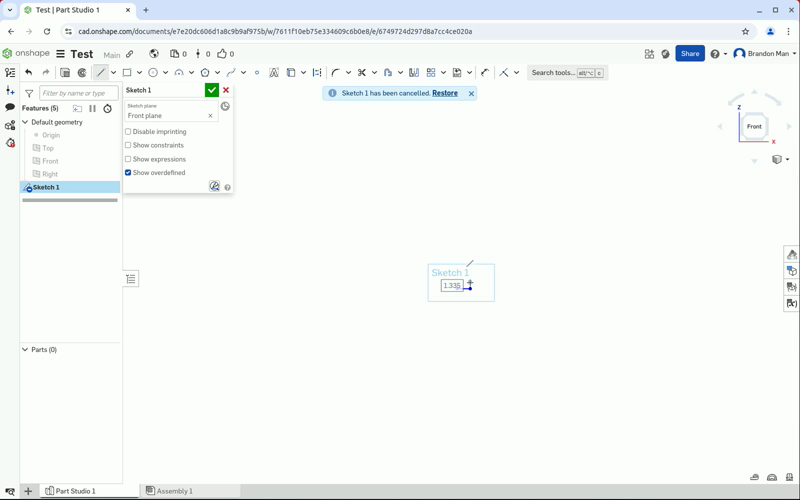
key_down(shift)
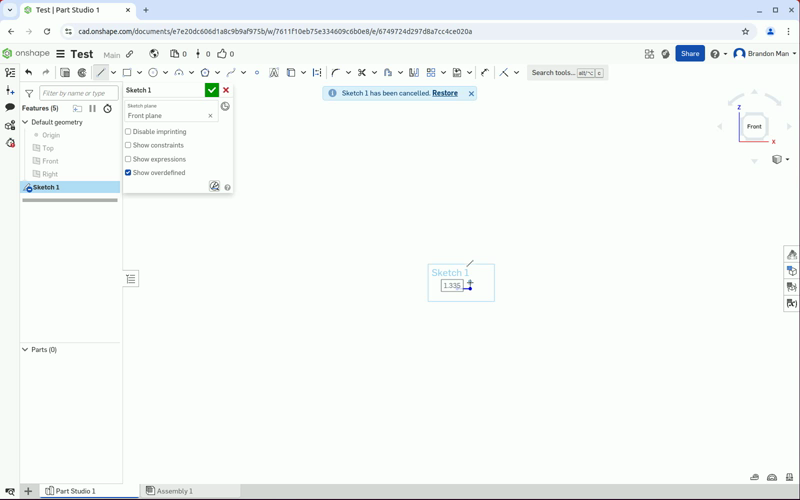
mouse_move(500, 282)
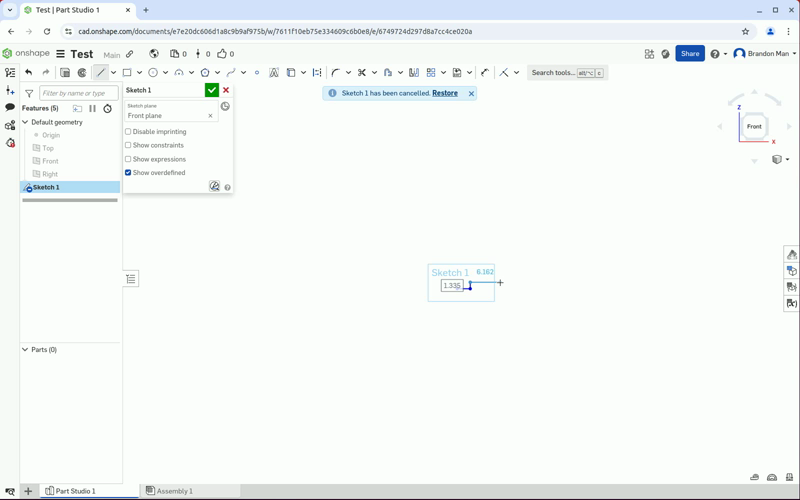
mouse_move(460, 282)
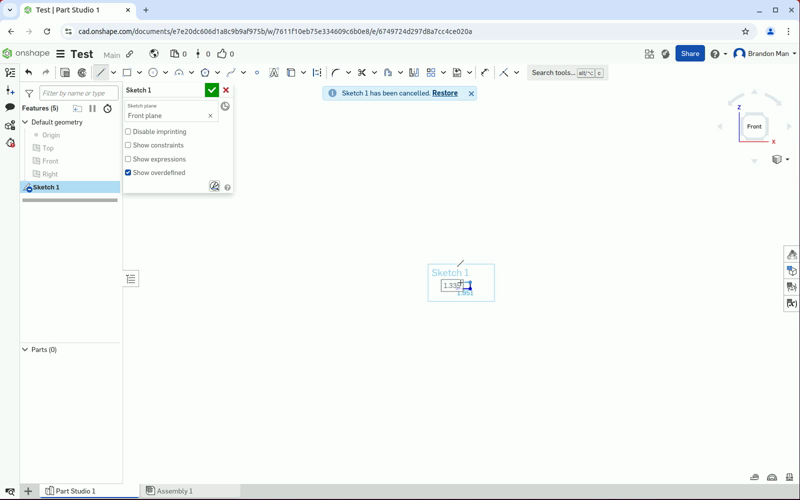
click(460, 282)
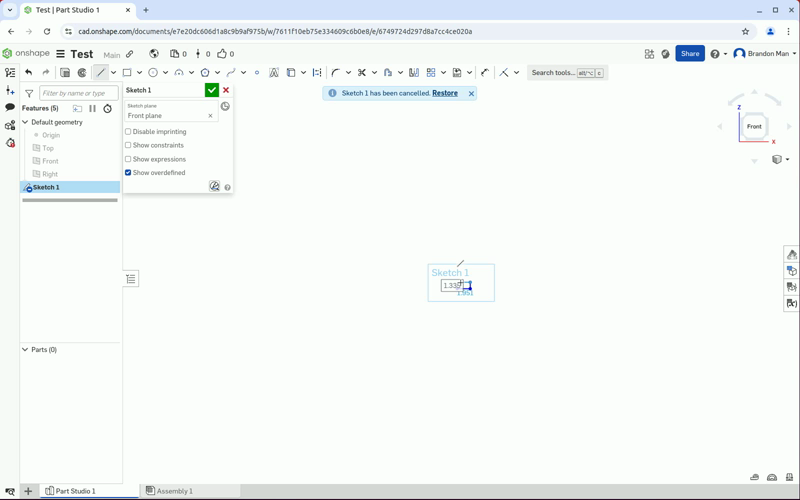
key_up(shift)
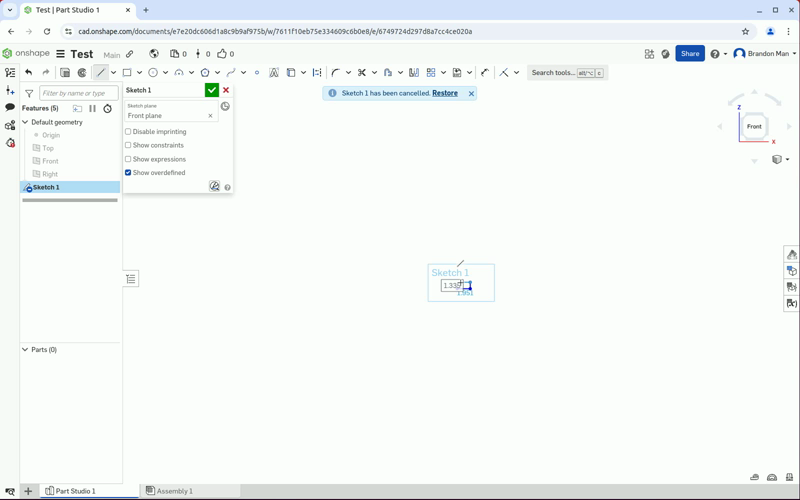
key_down(shift)
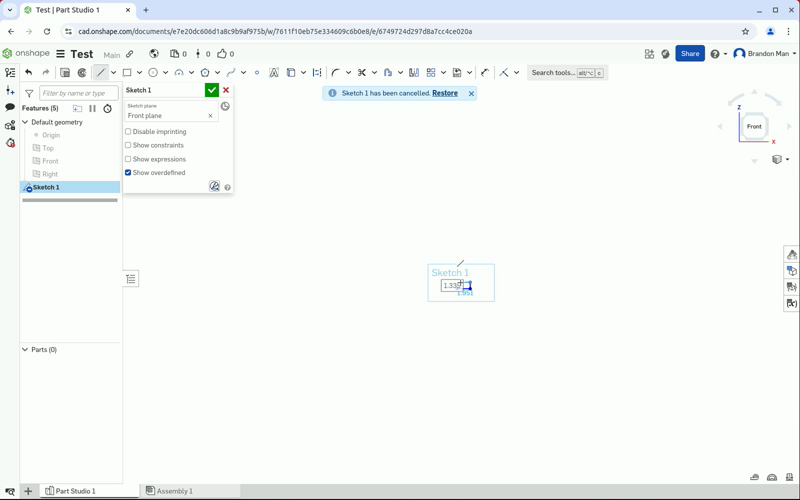
mouse_move(490, 282)
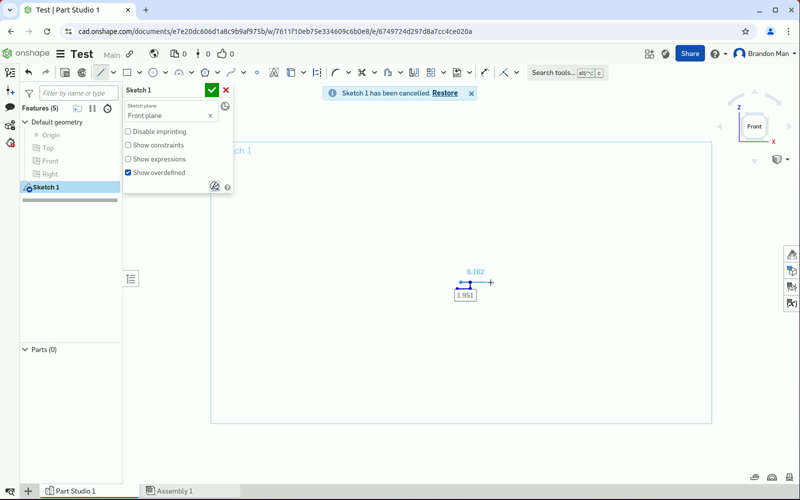
mouse_move(460, 256)
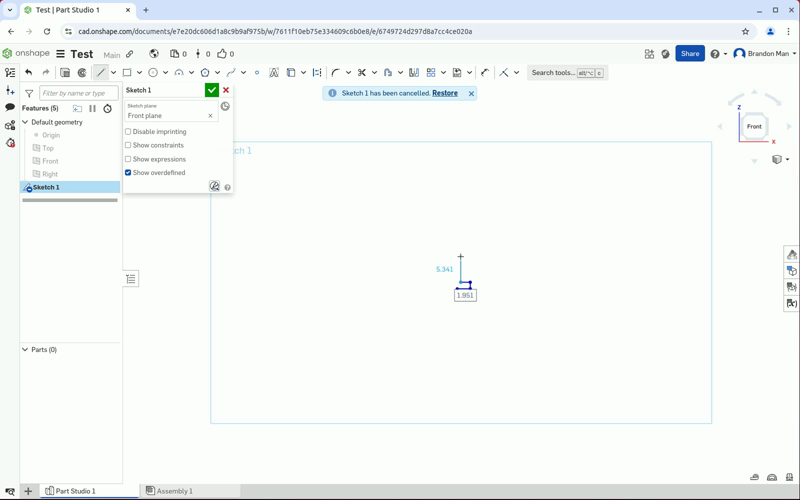
click(460, 256)
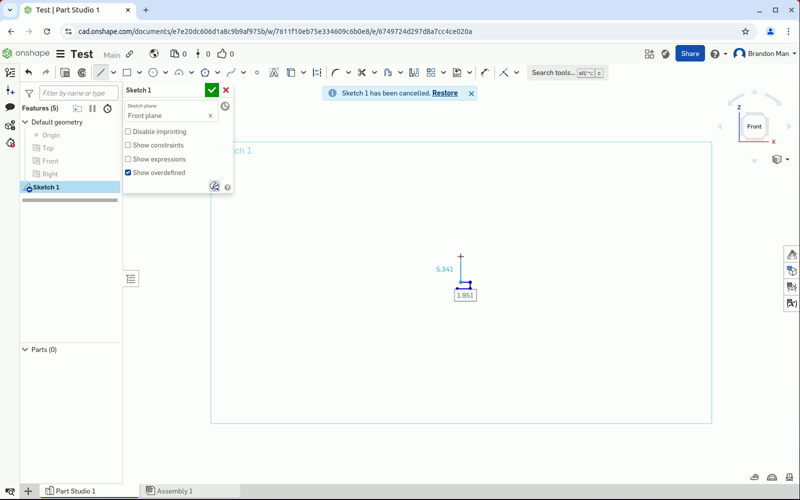
key_up(shift)
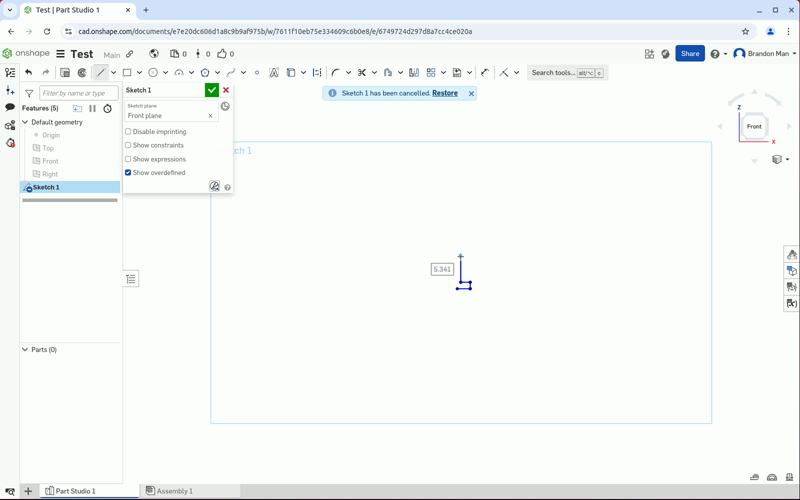
key_down(shift)
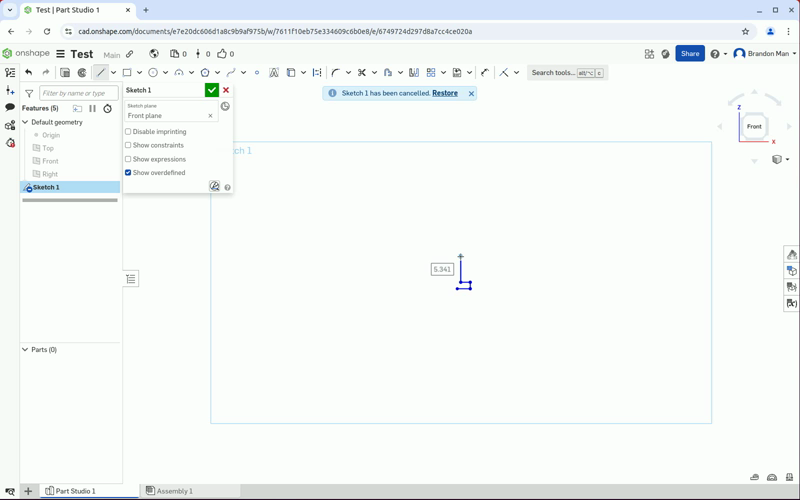
mouse_move(490, 256)
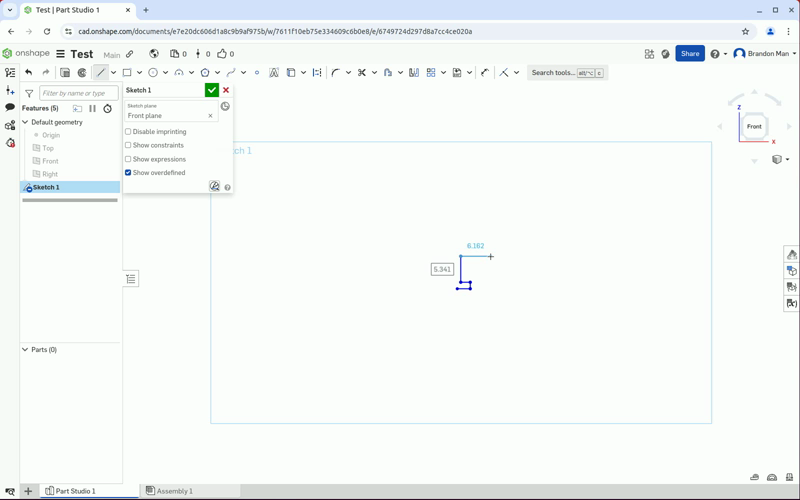
mouse_move(457, 256)
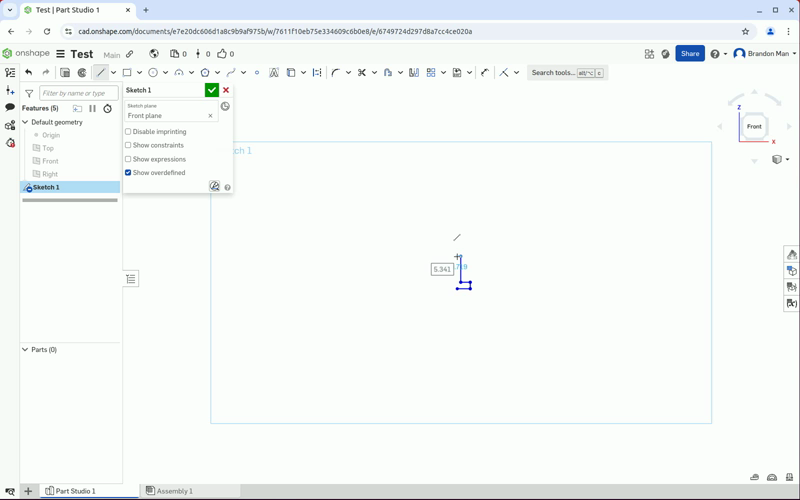
scroll(6)
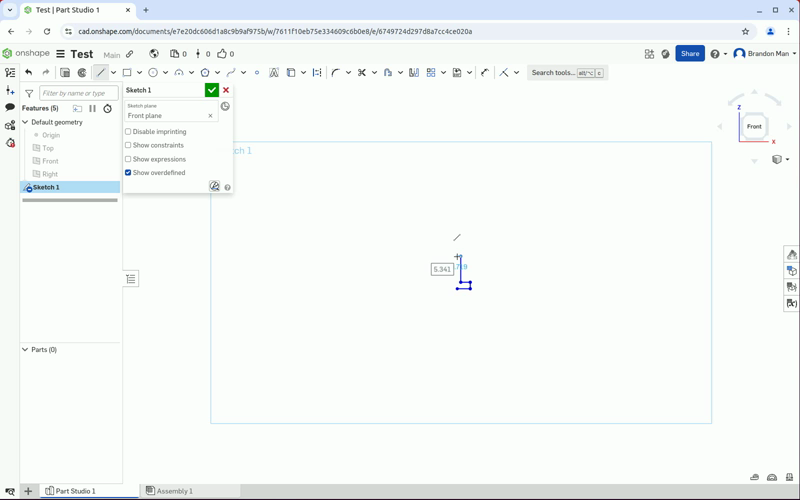
scroll(6)
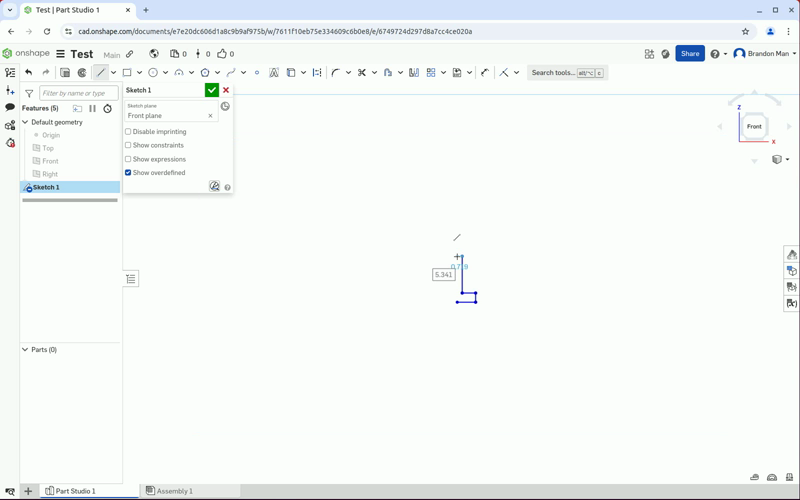
scroll(6)
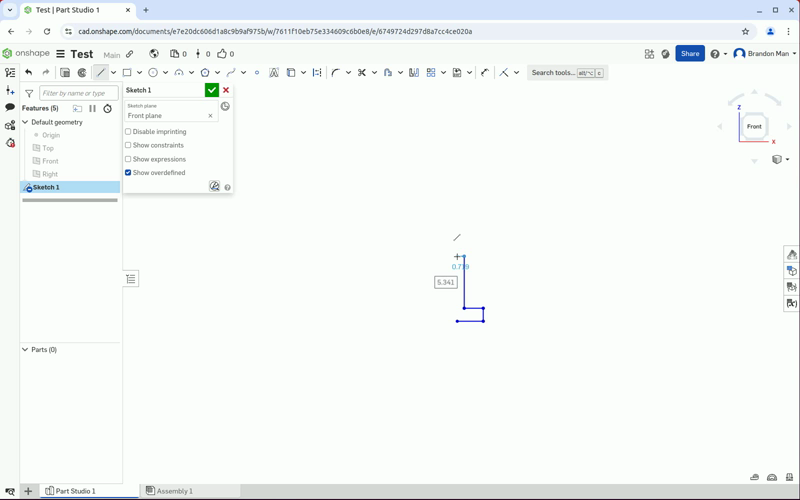
scroll(6)
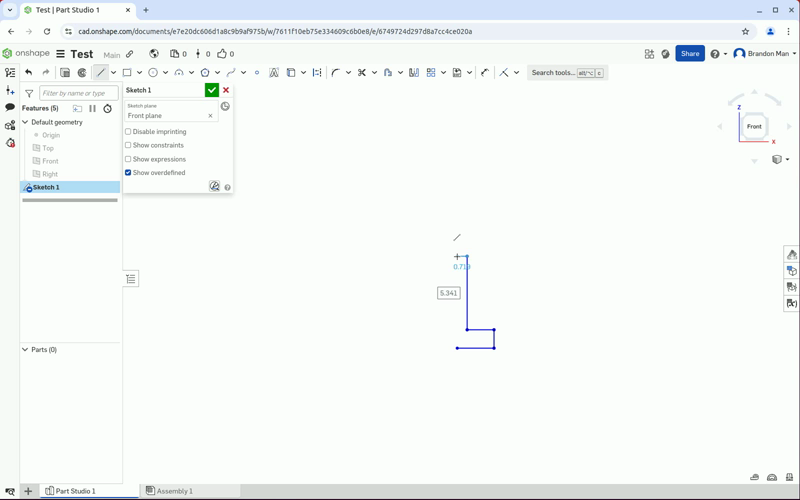
scroll(6)
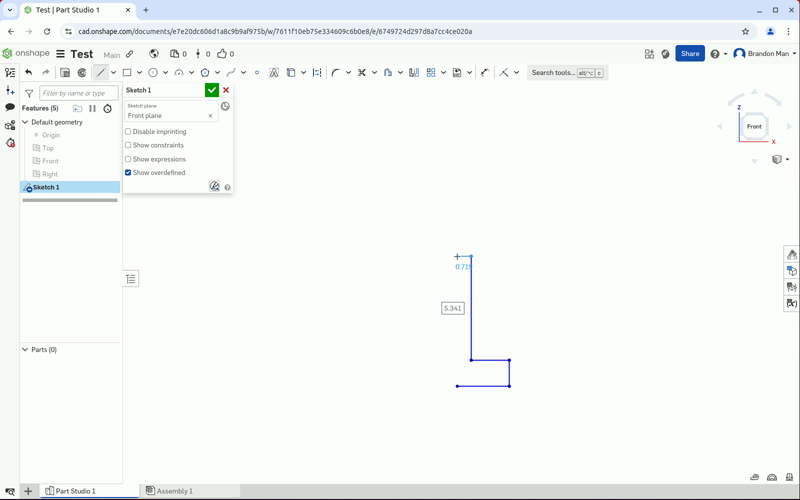
scroll(6)
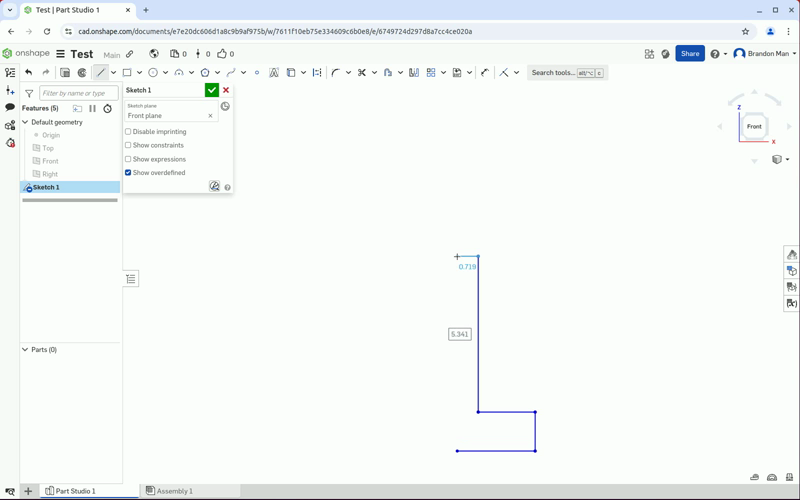
scroll(6)
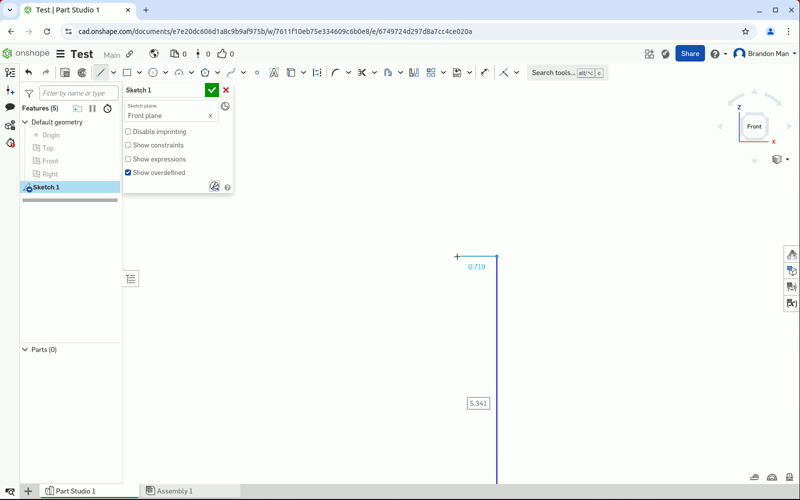
click(457, 256)
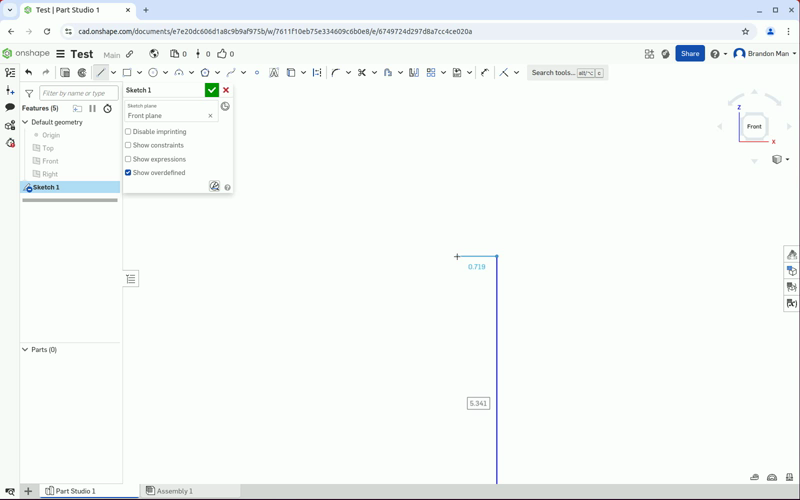
scroll(-6)
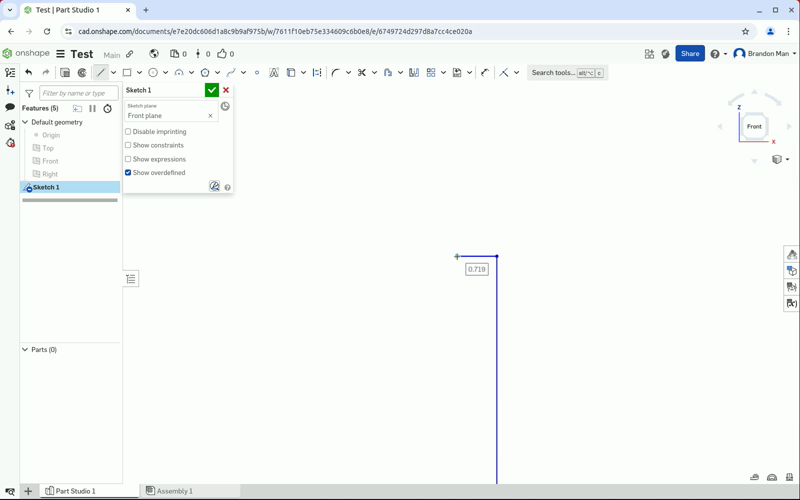
scroll(-6)
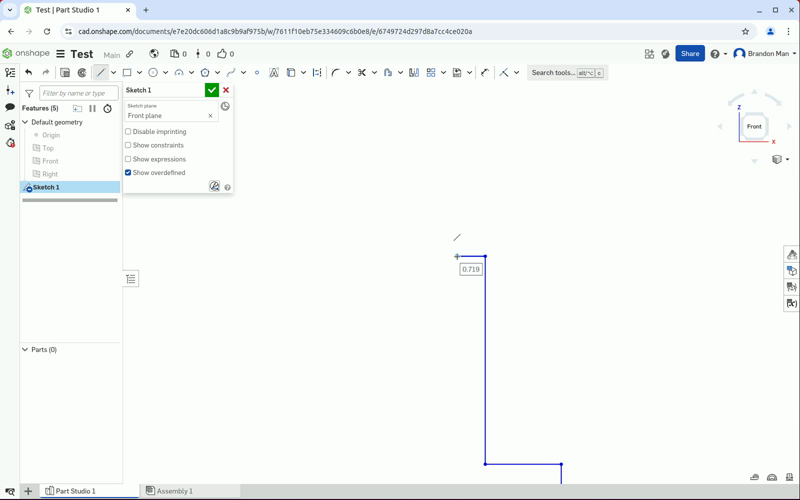
scroll(-6)
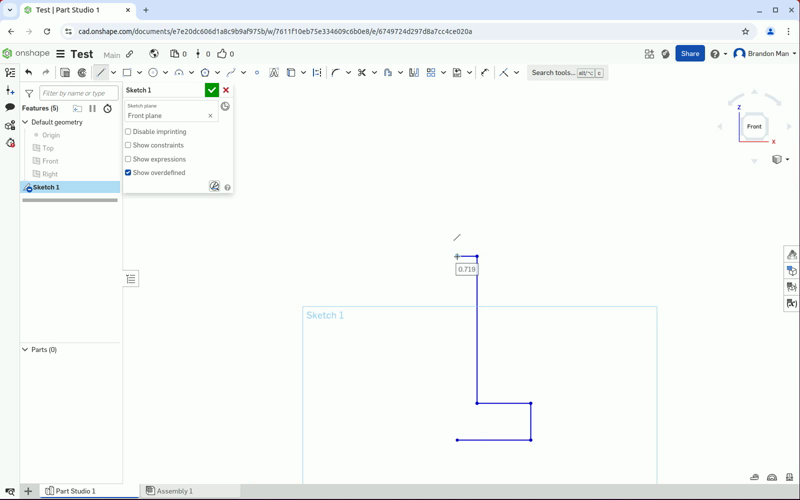
scroll(-6)
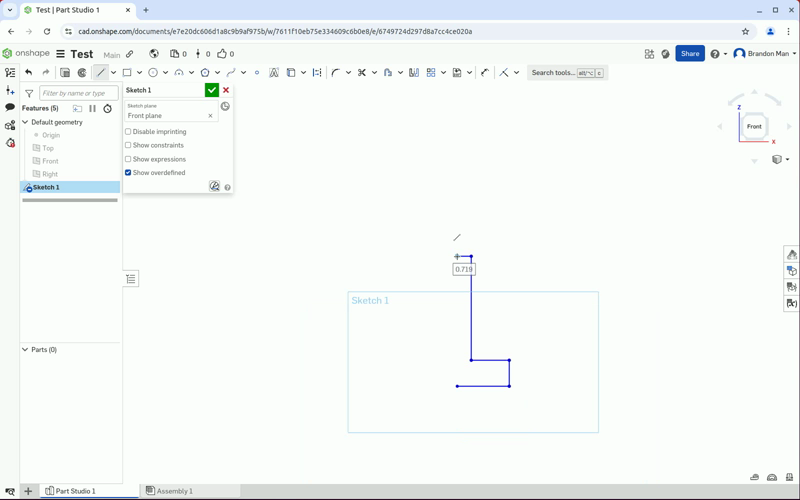
scroll(-6)
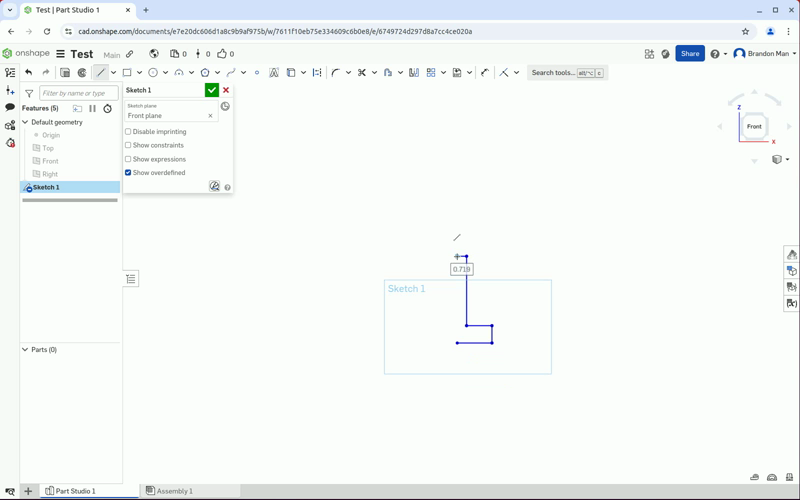
scroll(-6)
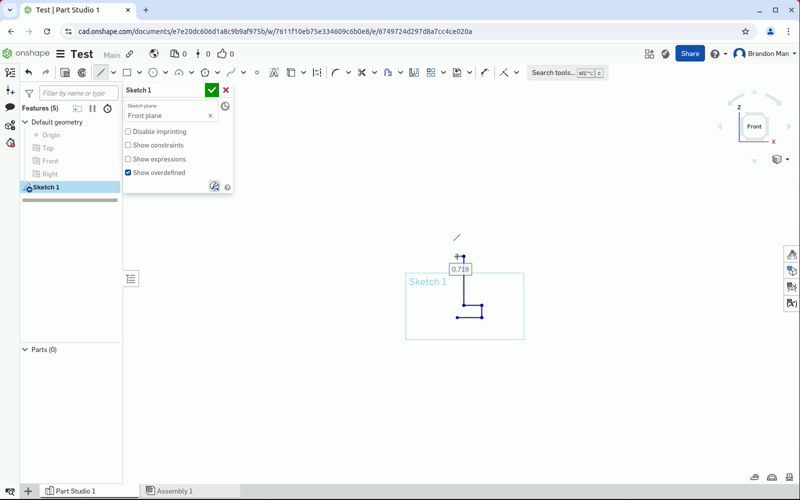
scroll(-6)
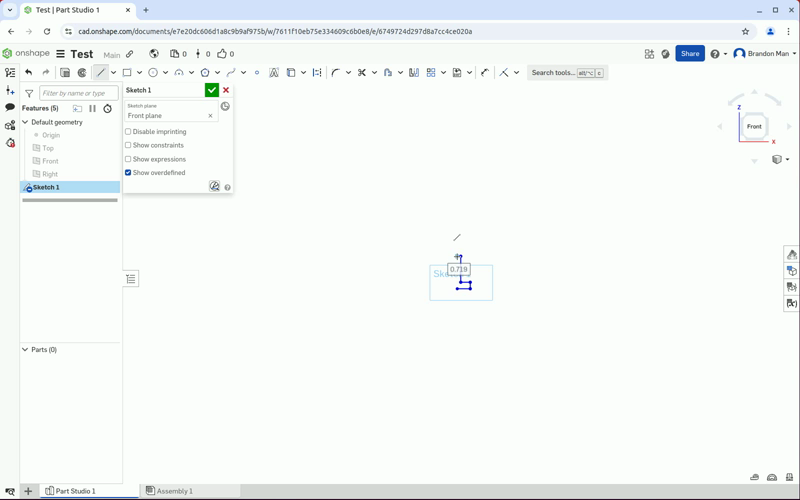
key_up(shift)
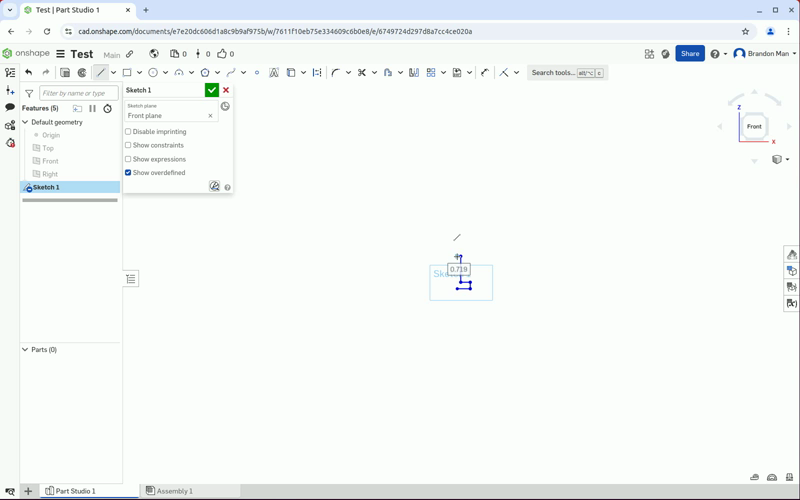
mouse_move(487, 256)
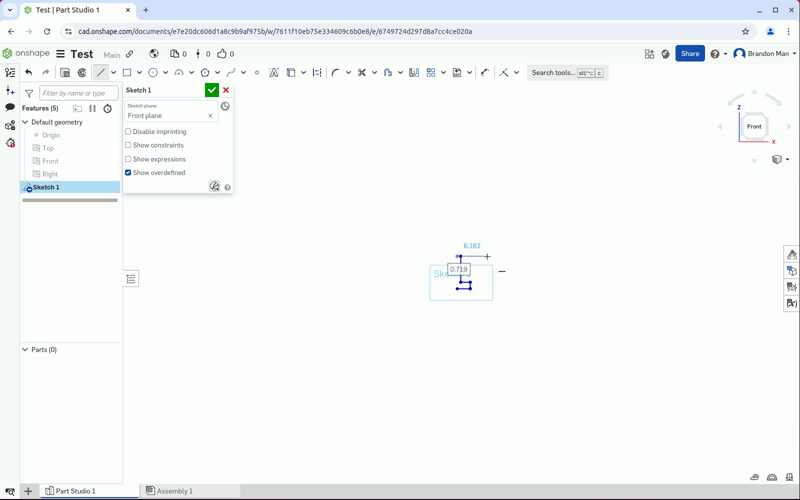
key_down(shift)
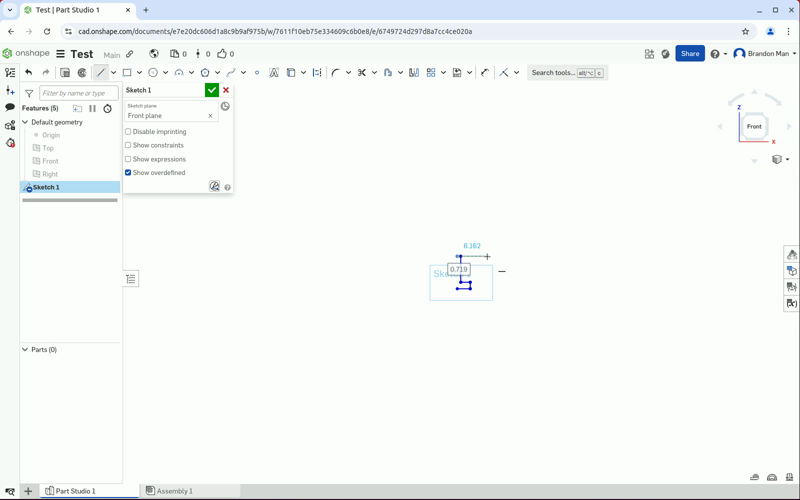
mouse_move(457, 288)
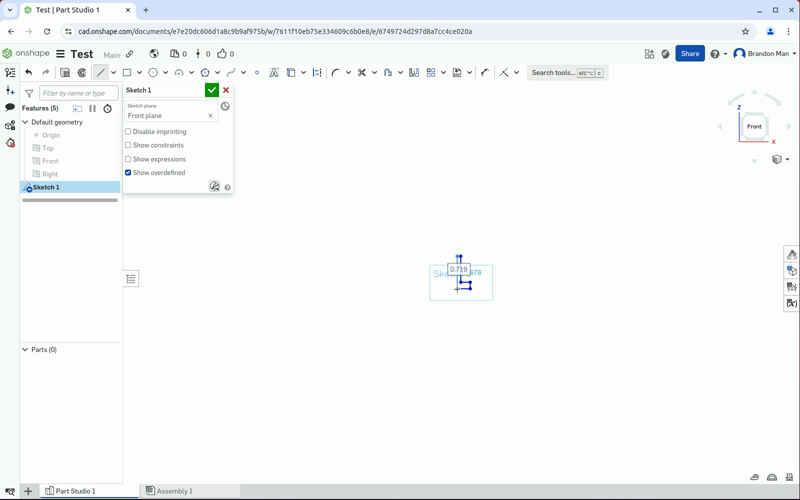
key_up(shift)
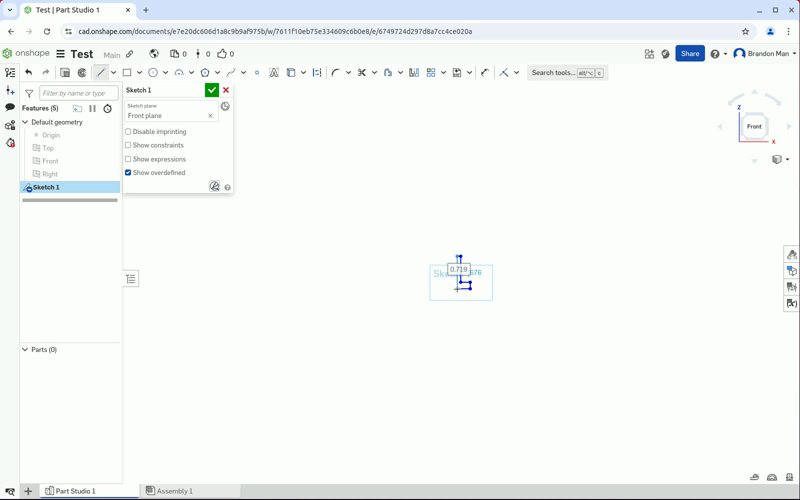
click(457, 288)
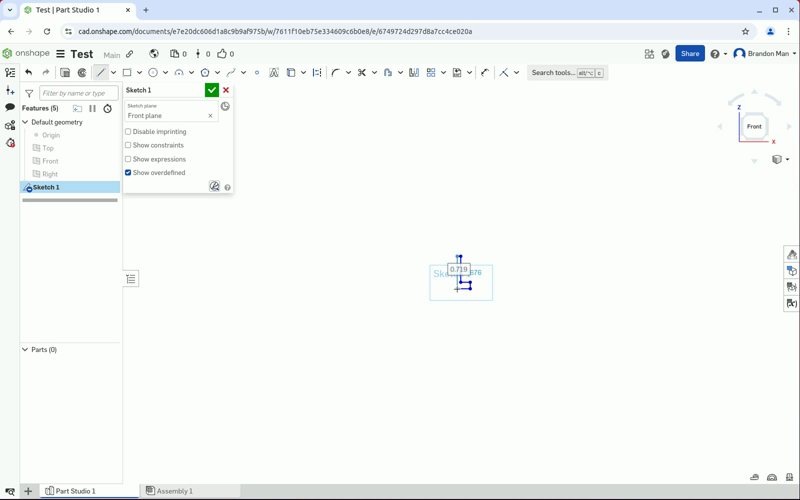
key(esc)
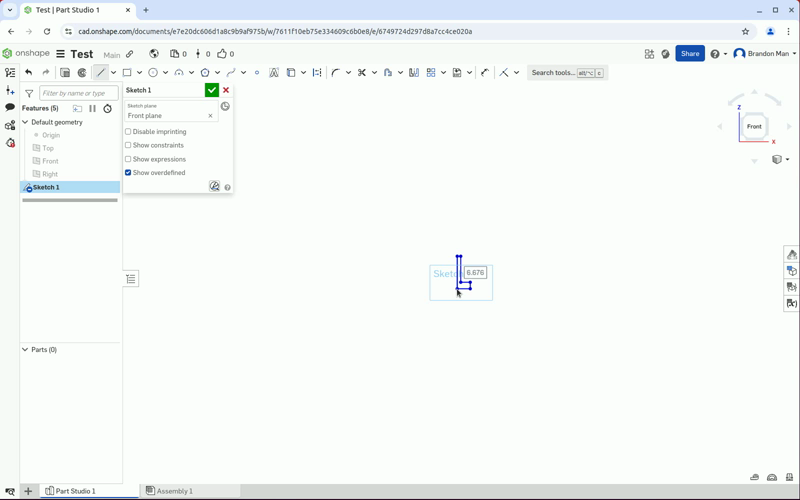
mouse_move(460, 284)
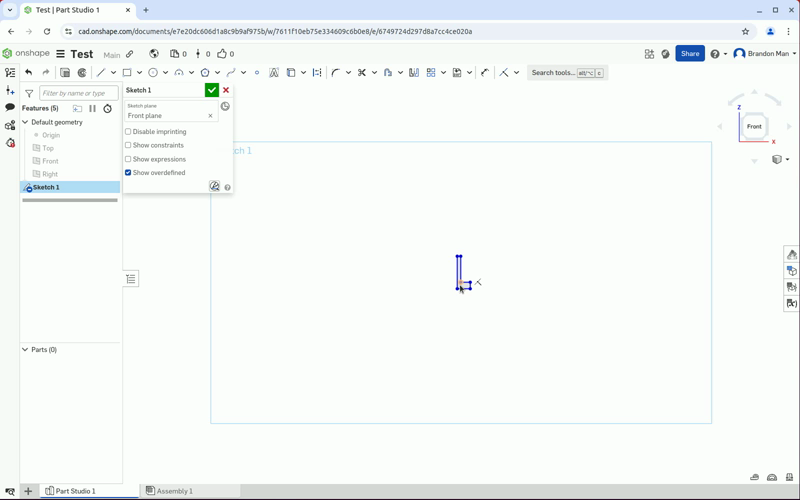
scroll(6)
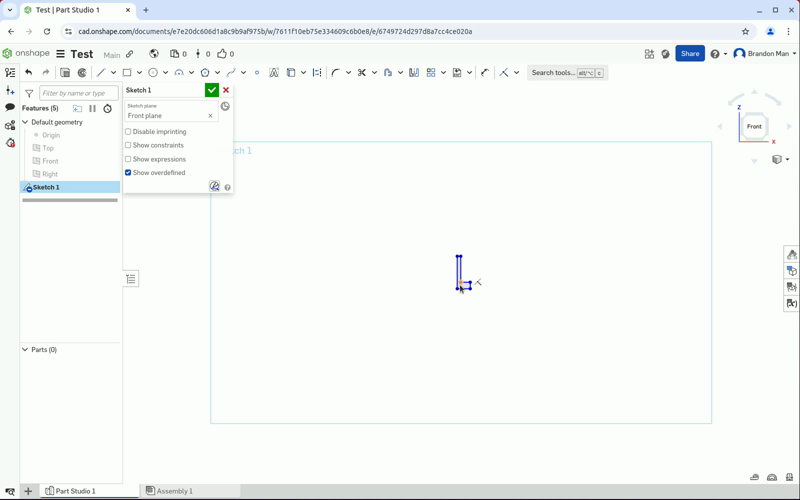
scroll(6)
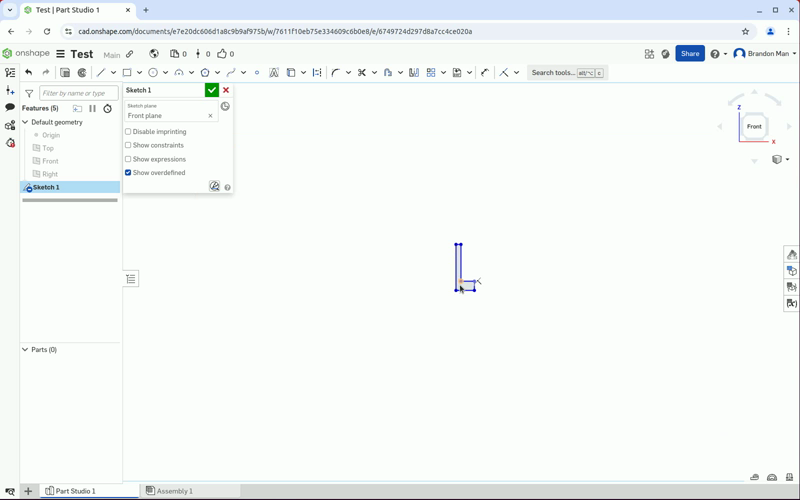
scroll(6)
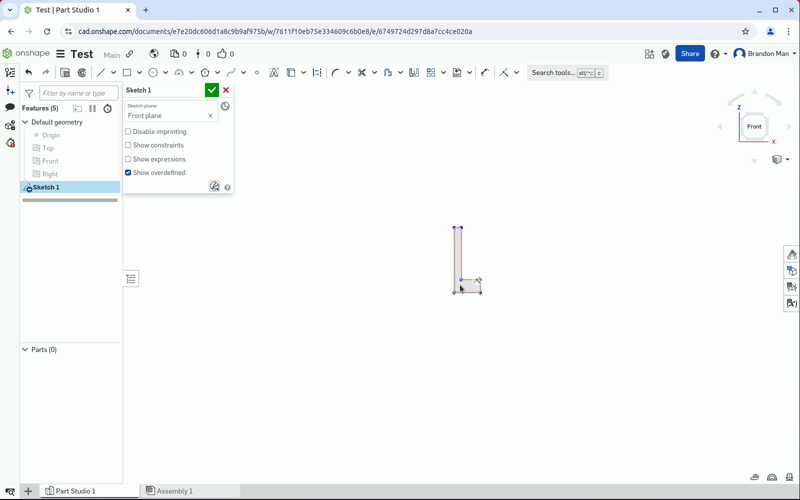
scroll(6)
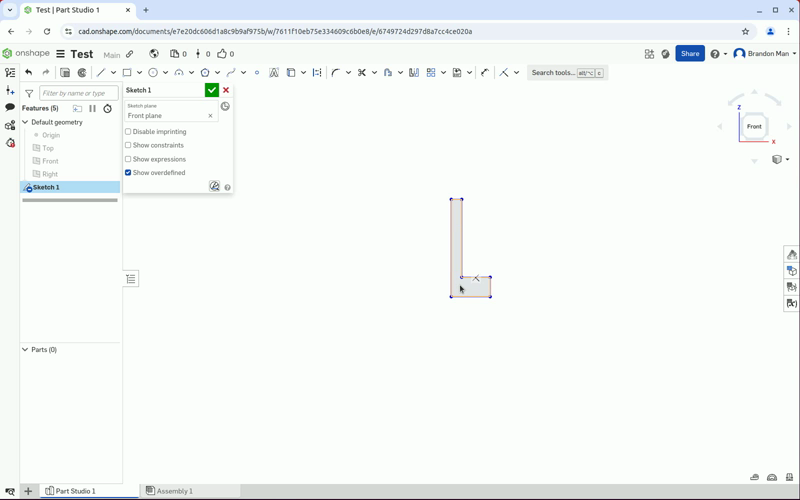
scroll(6)
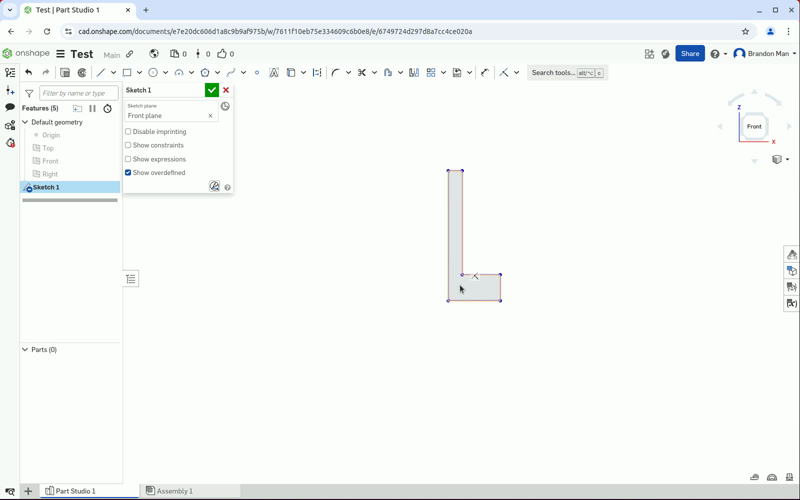
scroll(6)
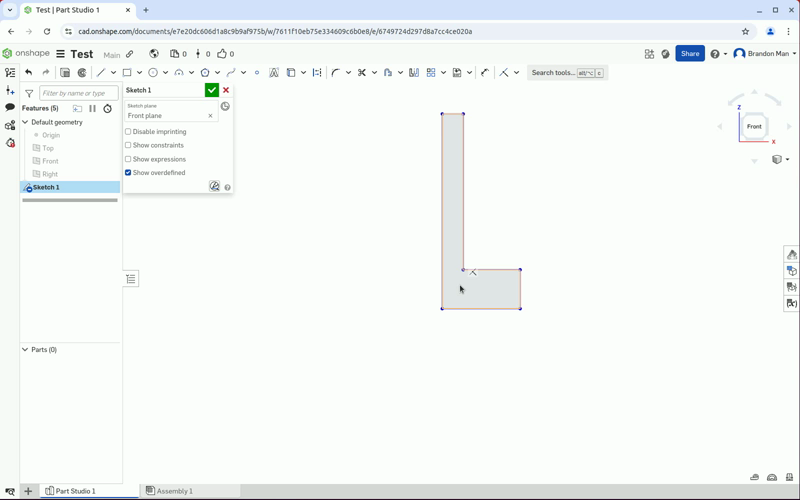
scroll(6)
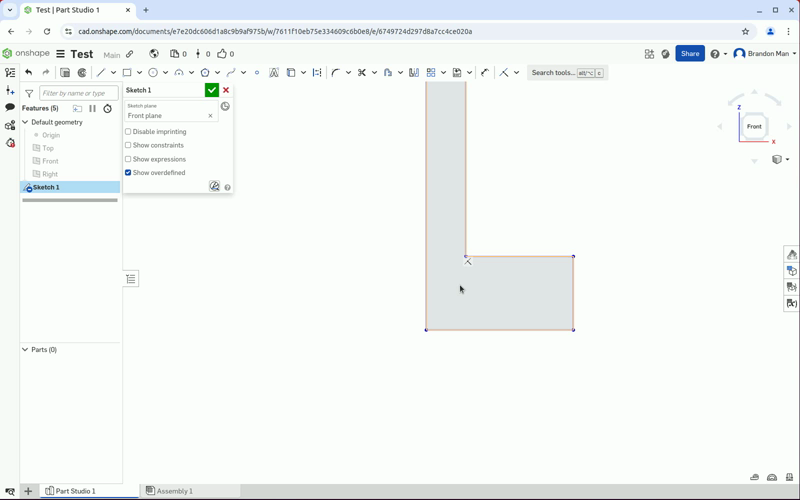
click(460, 284)
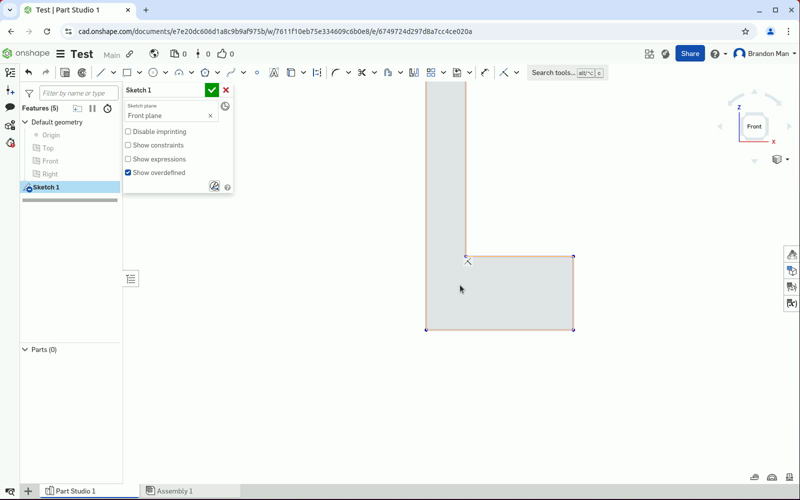
scroll(-6)
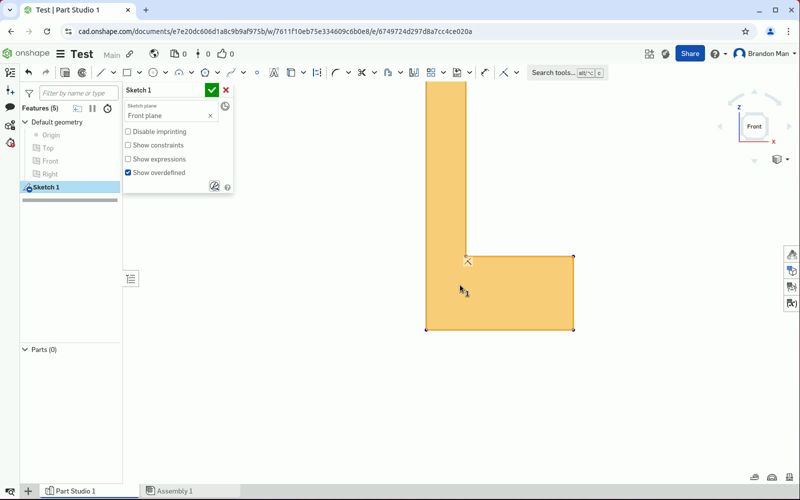
scroll(-6)
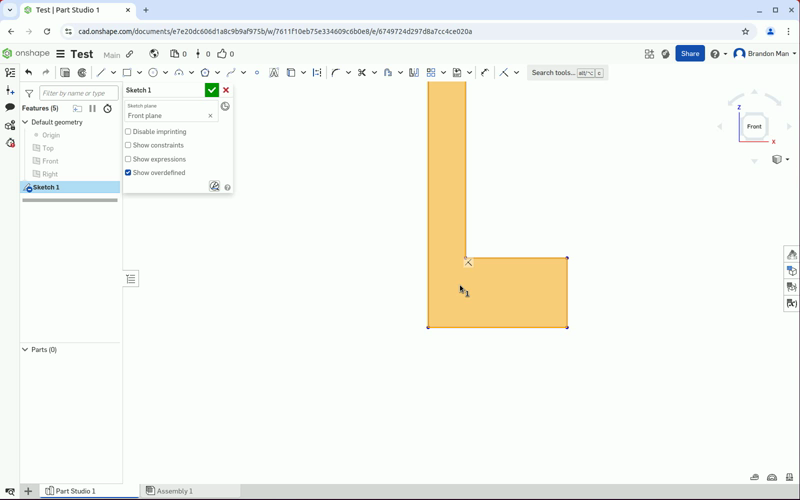
scroll(-6)
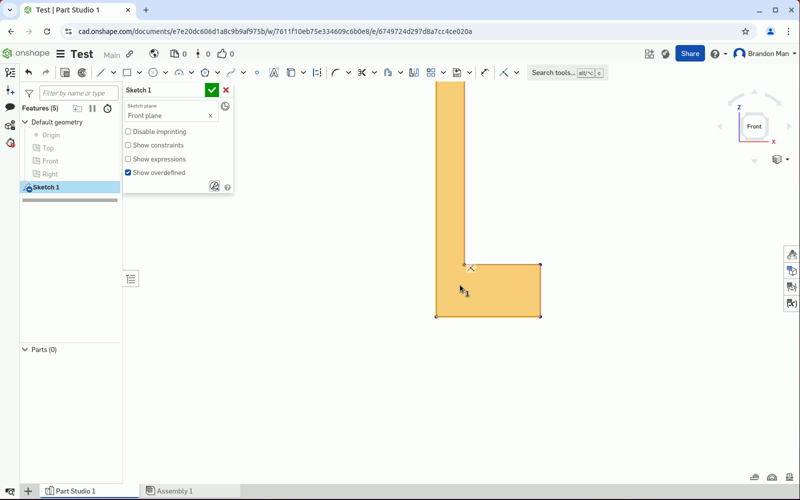
scroll(-6)
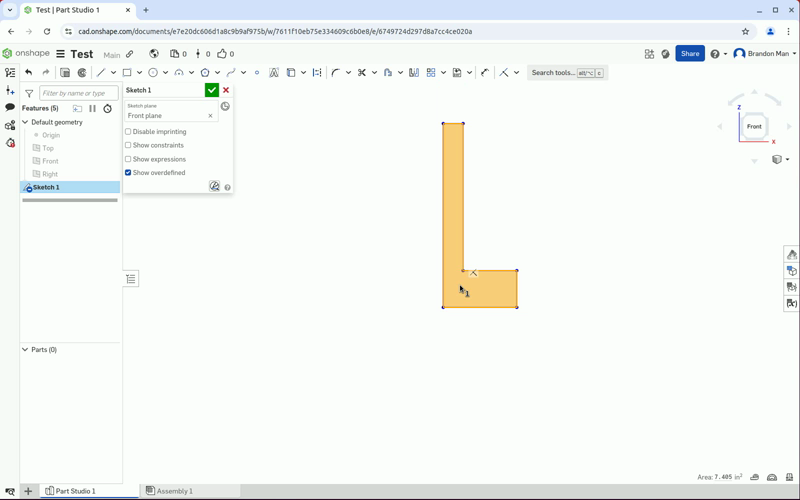
scroll(-6)
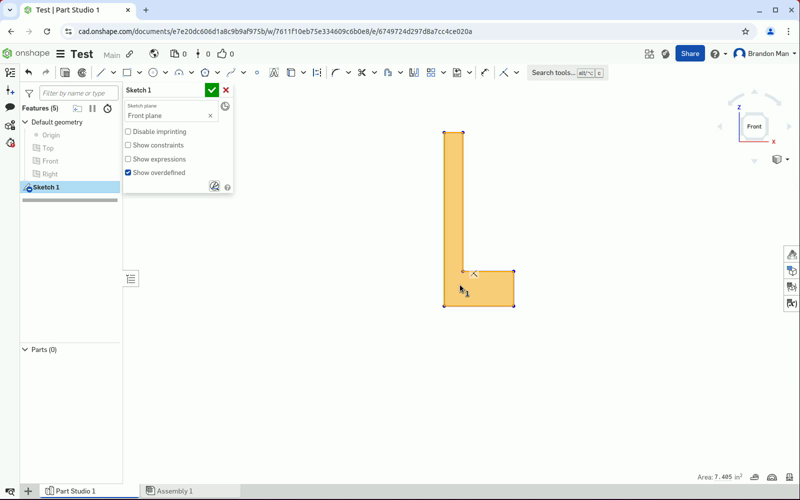
scroll(-6)
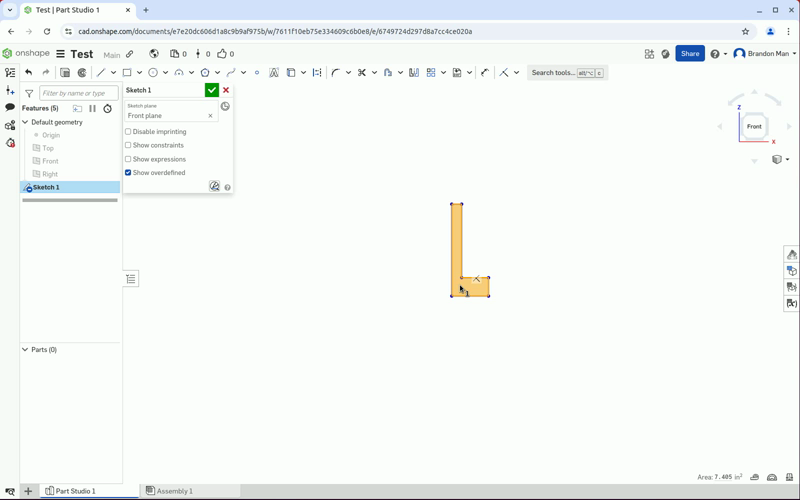
scroll(-6)
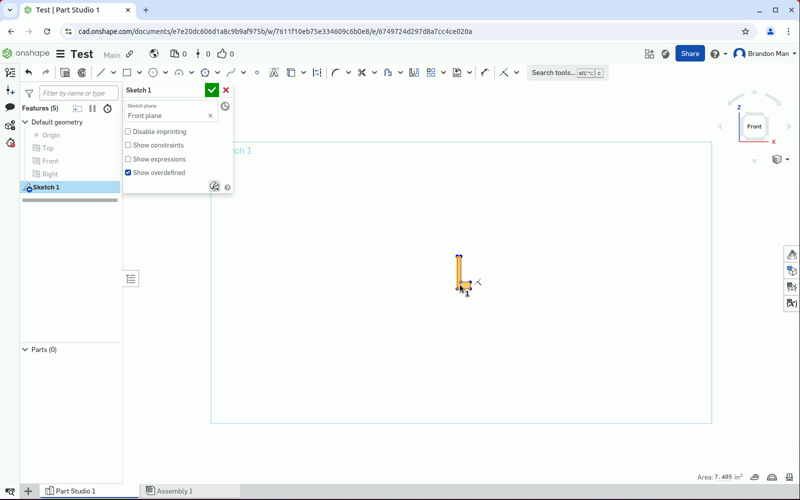
mouse_move(73, 352)
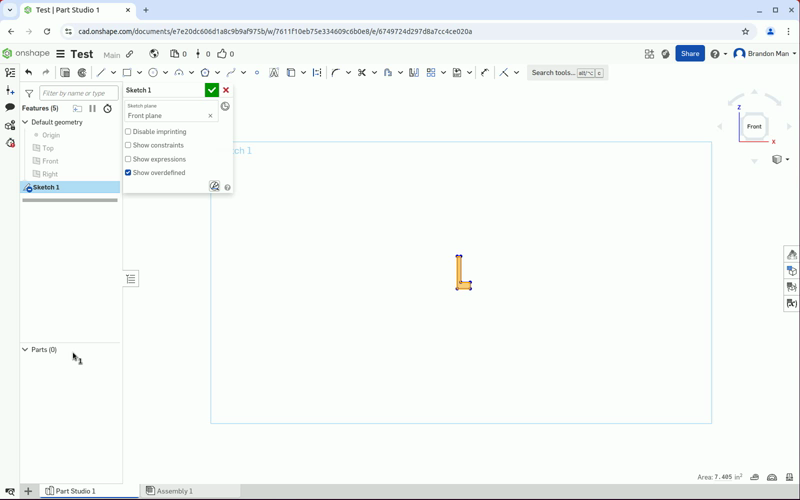
key(shift+y)
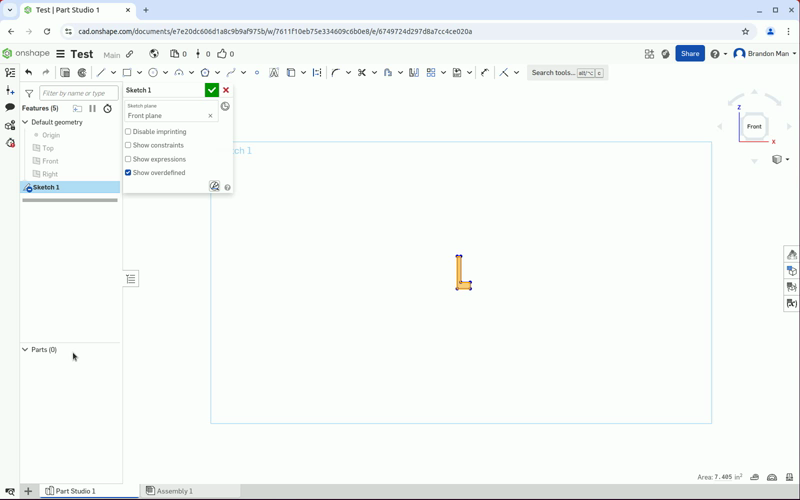
key(shift+e)
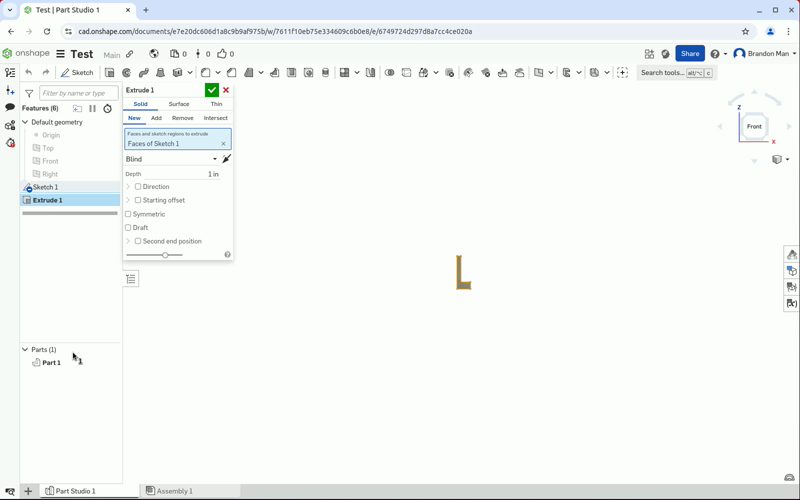
mouse_move(143, 106)
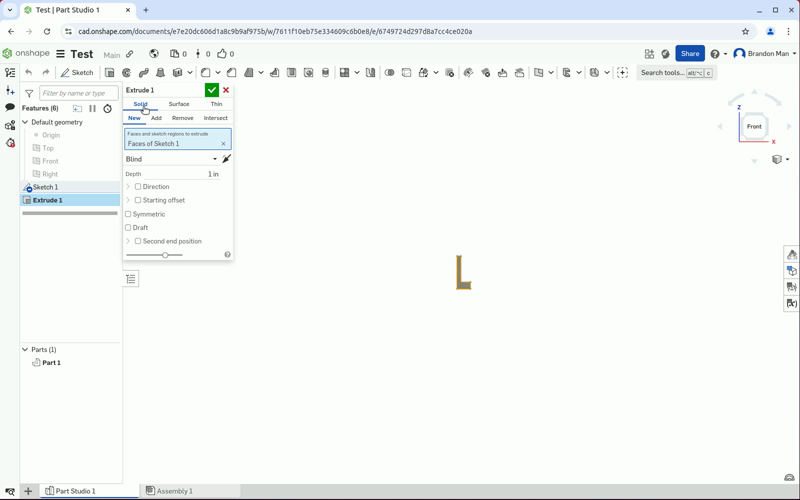
click(143, 106)
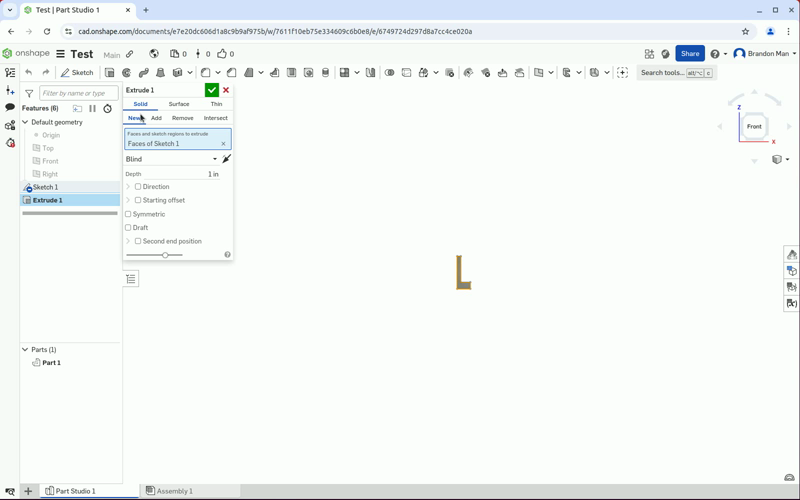
mouse_move(137, 120)
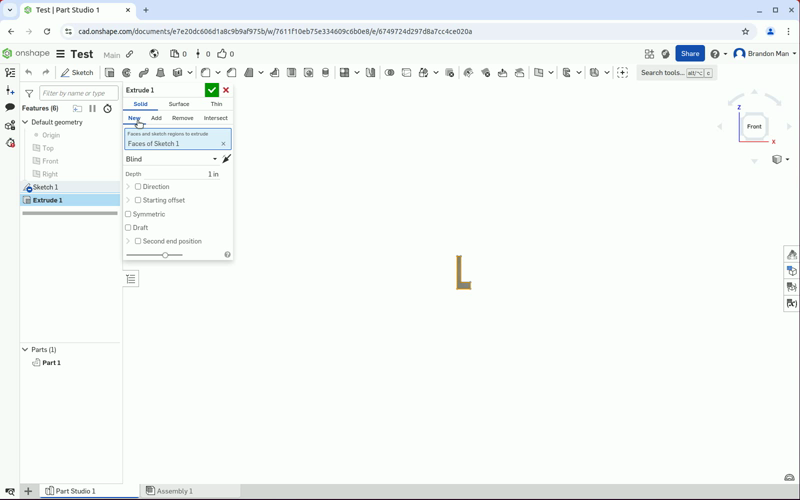
click(137, 120)
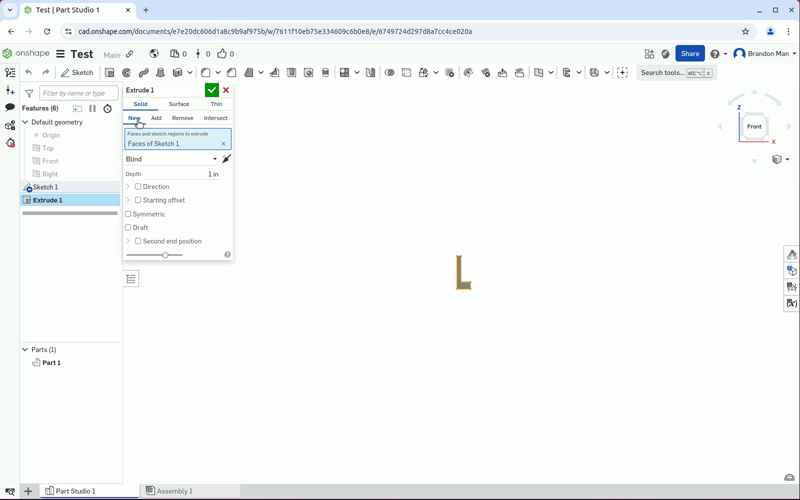
key(tab, 4)
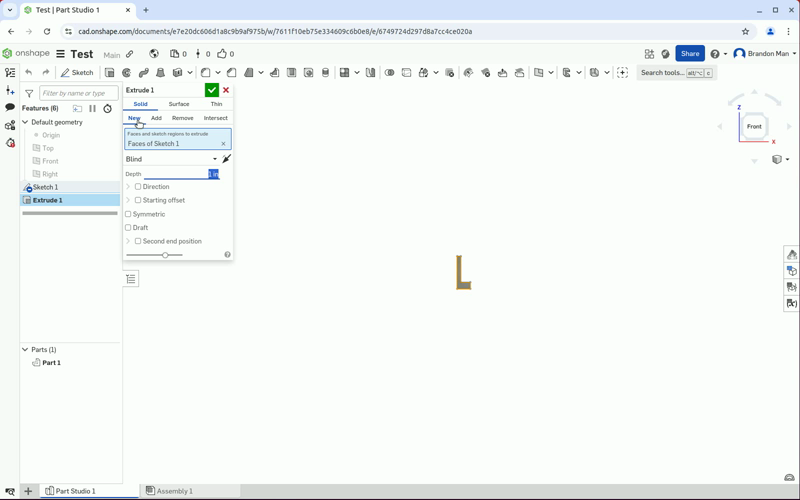
text(46.216)
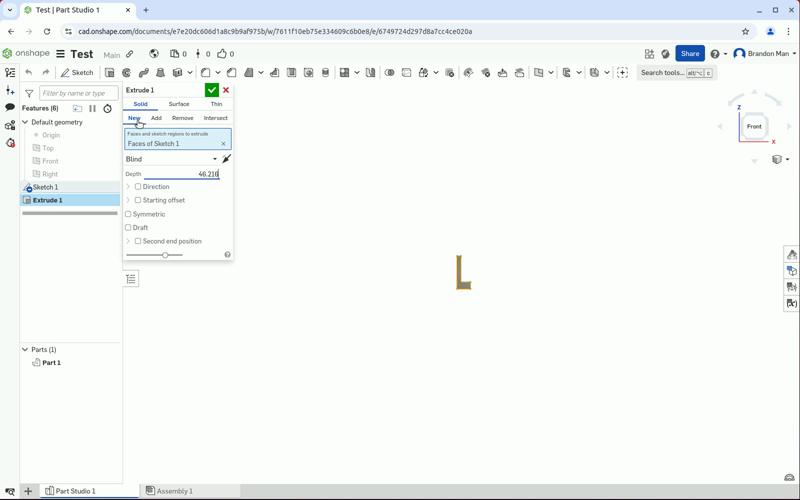
key(tab, 3)
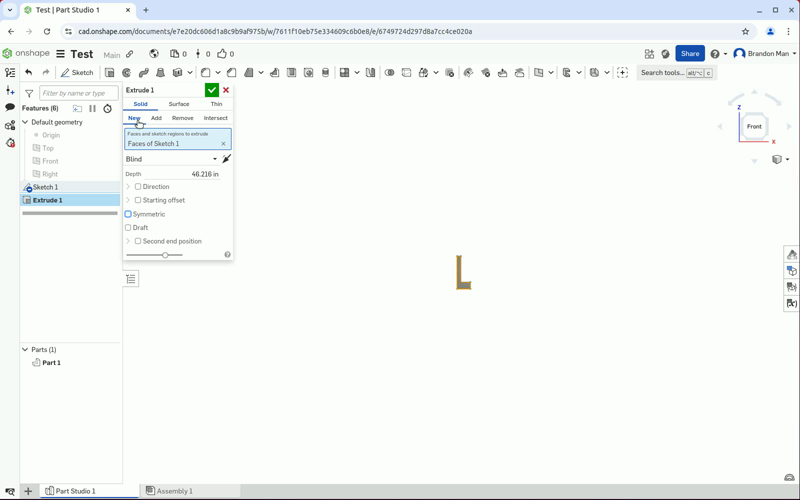
key(space)
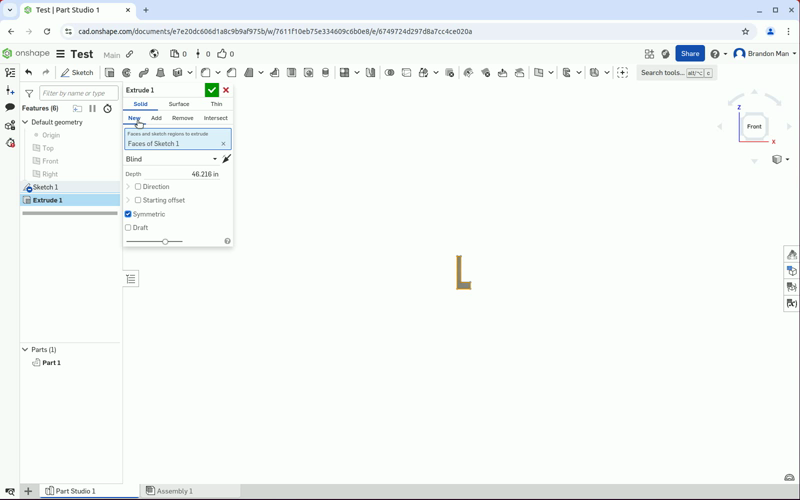
key(enter)
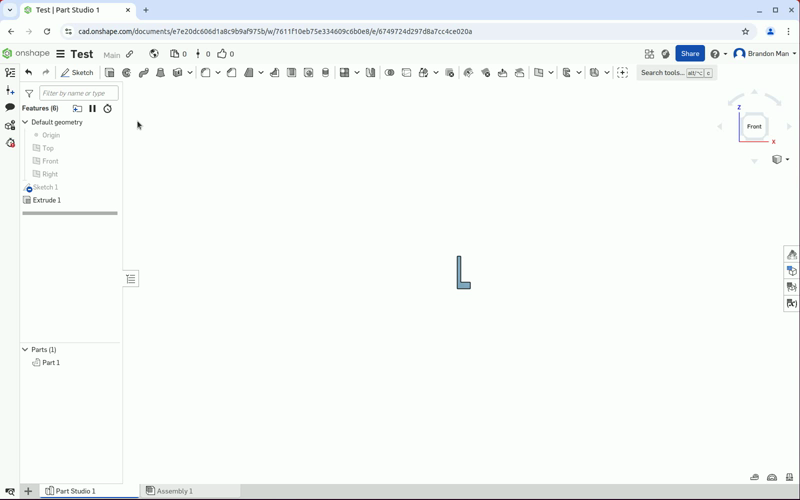
key(shift+h)
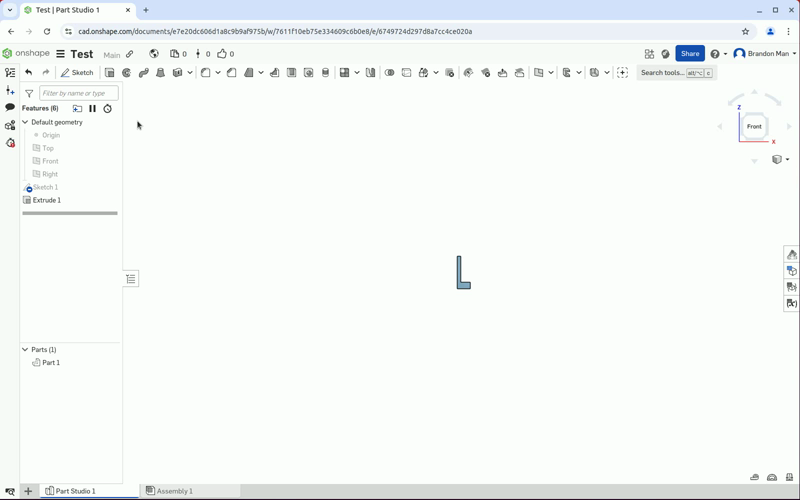
key(shift+h)
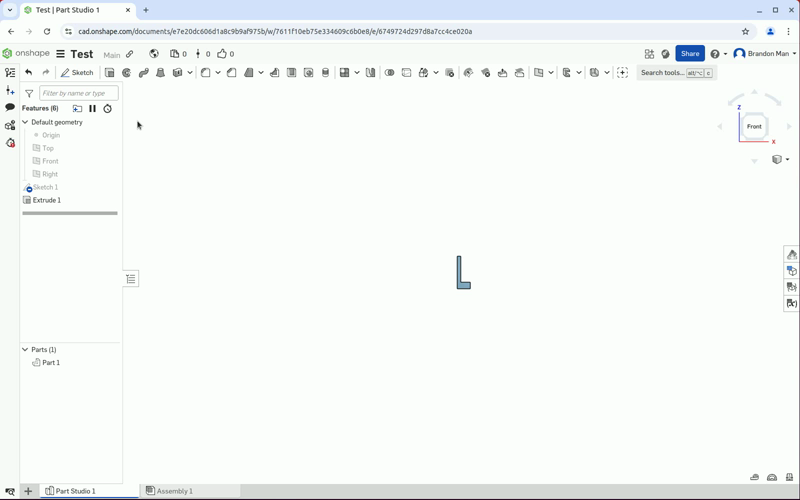
mouse_move(73, 189)
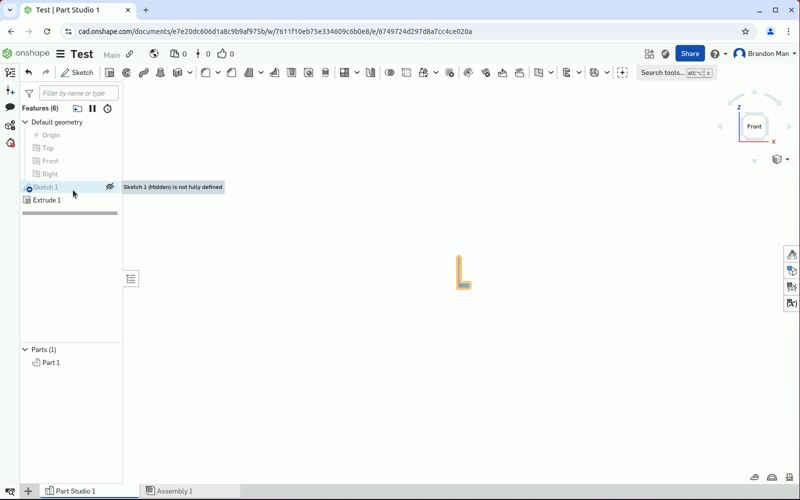
click(73, 189)
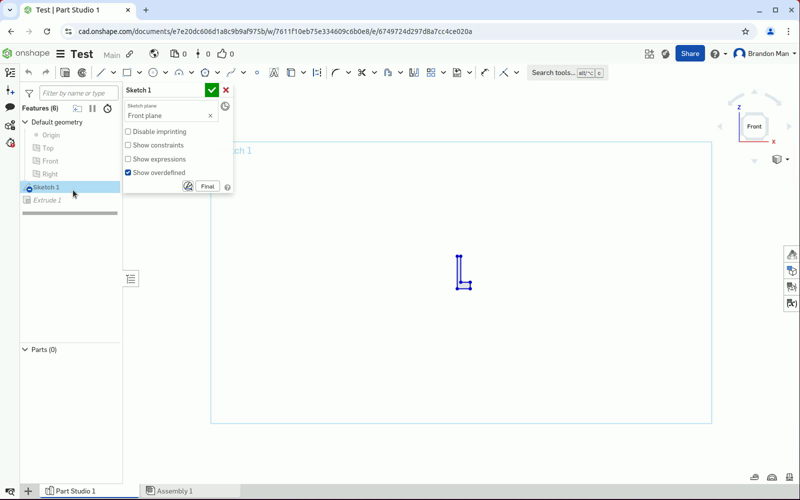
mouse_move(229, 92)
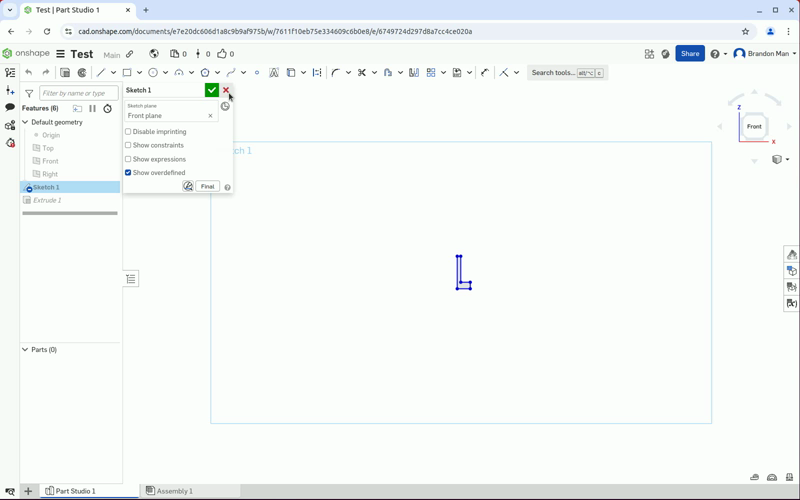
click(229, 92)
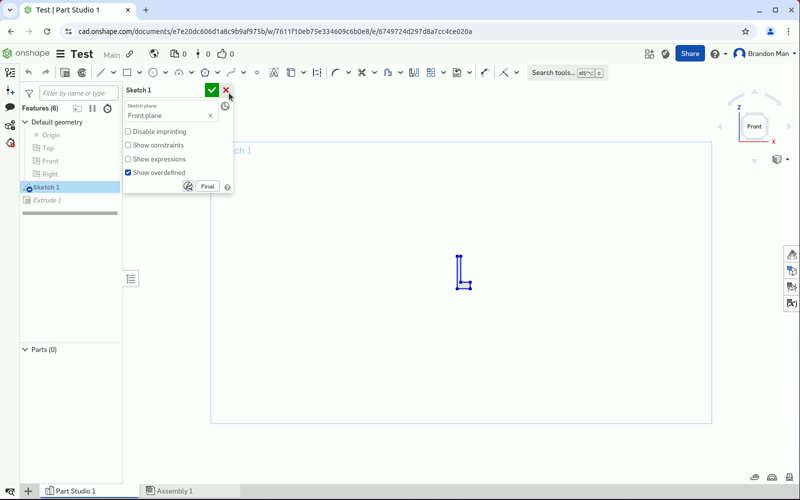
key(shift+s)
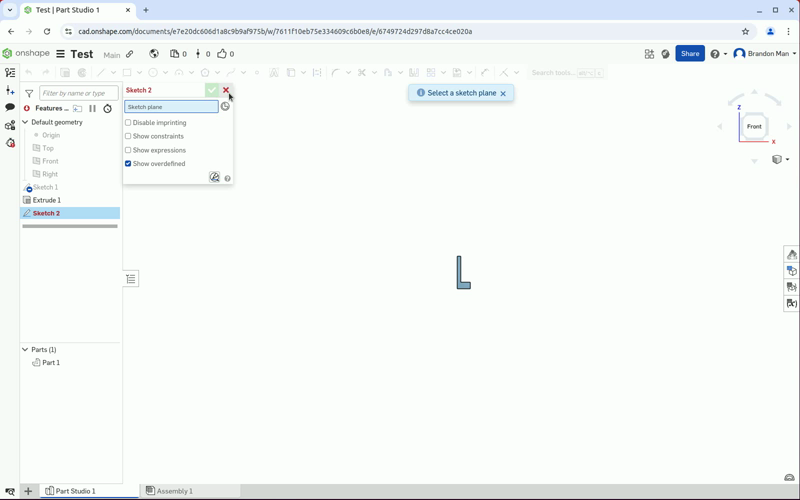
mouse_move(73, 163)
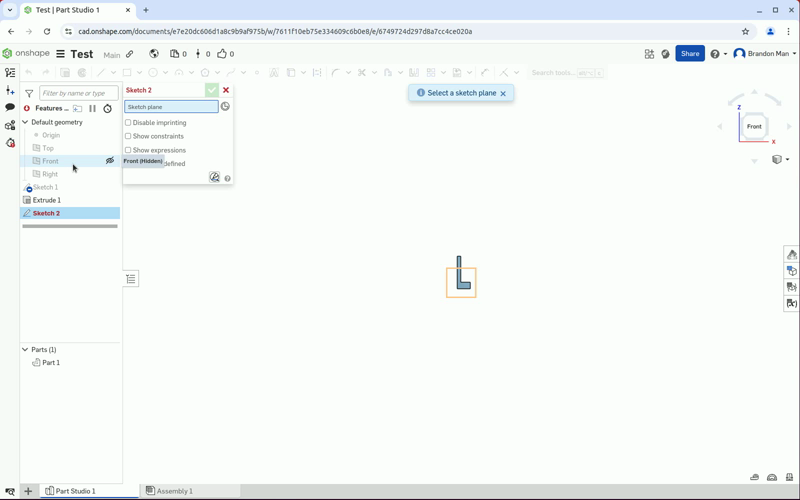
click(73, 163)
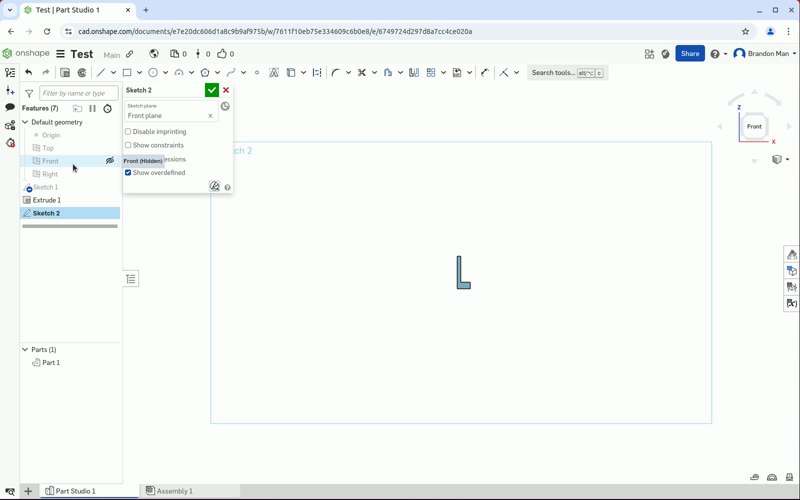
mouse_move(73, 352)
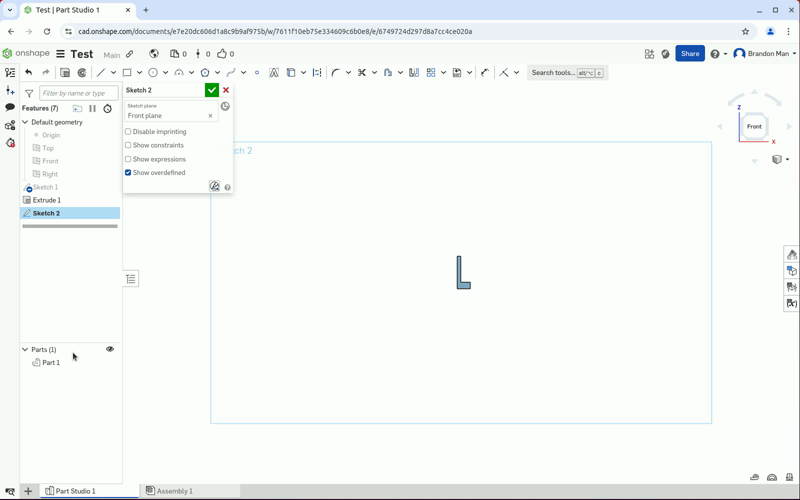
key(y)
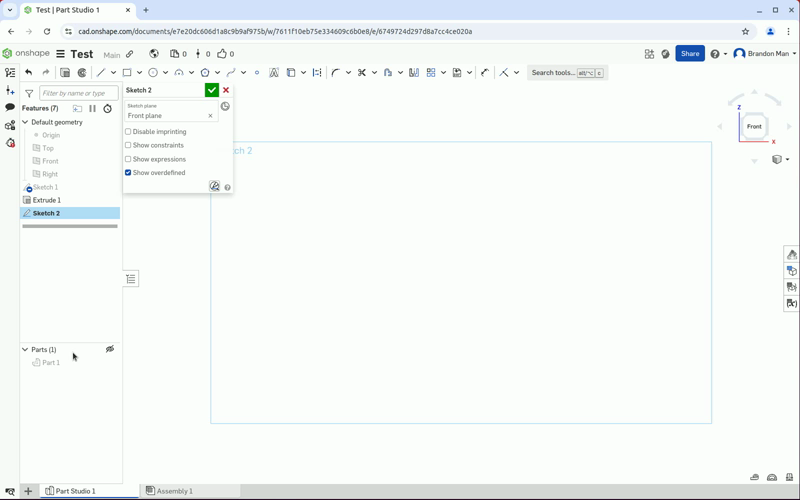
key(c)
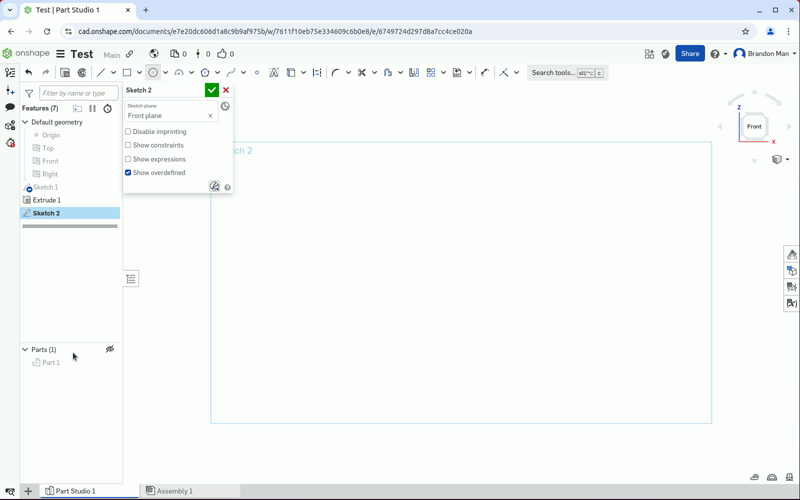
key_down(shift)
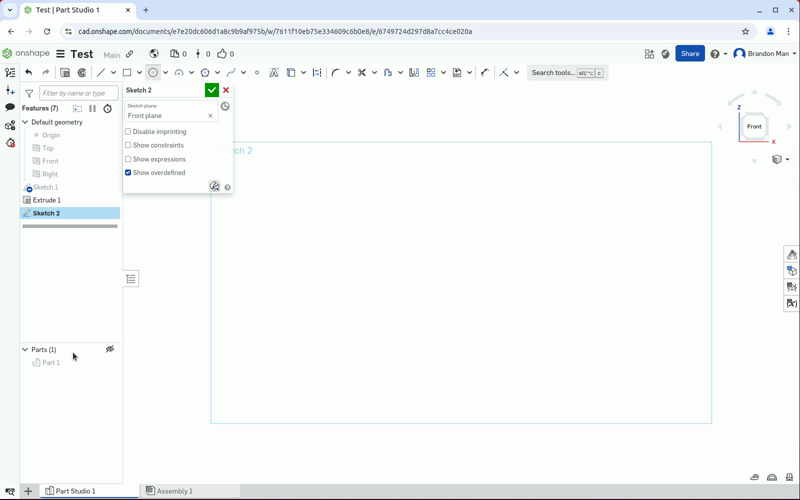
mouse_move(464, 274)
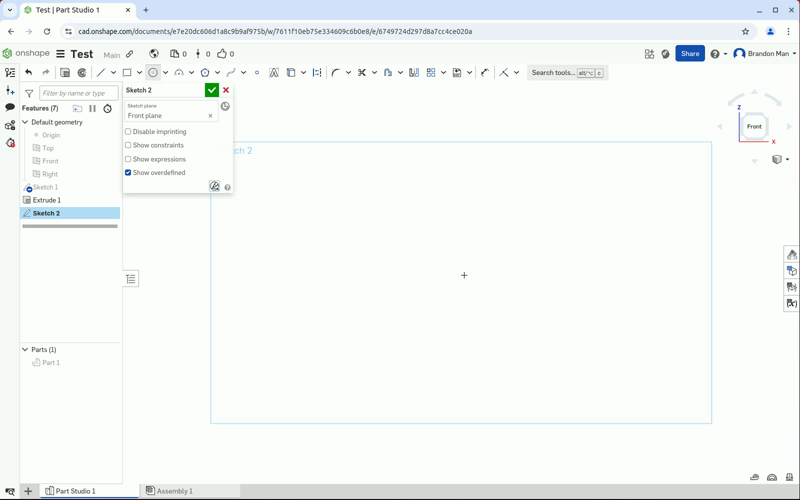
click(464, 274)
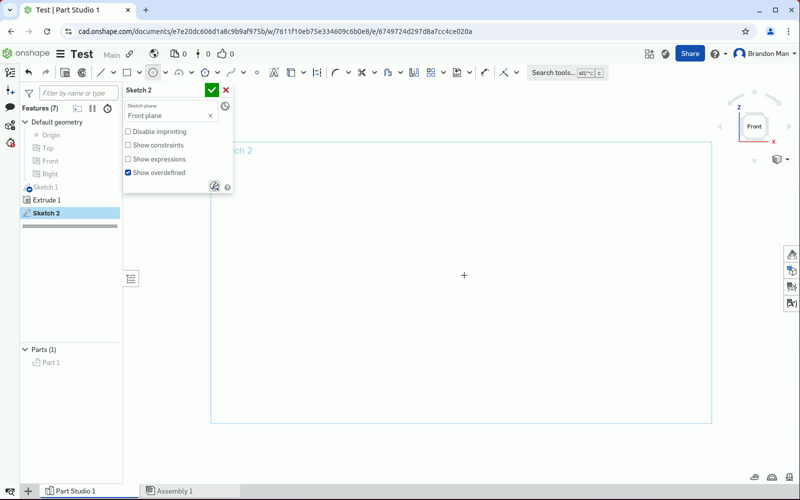
key_up(shift)
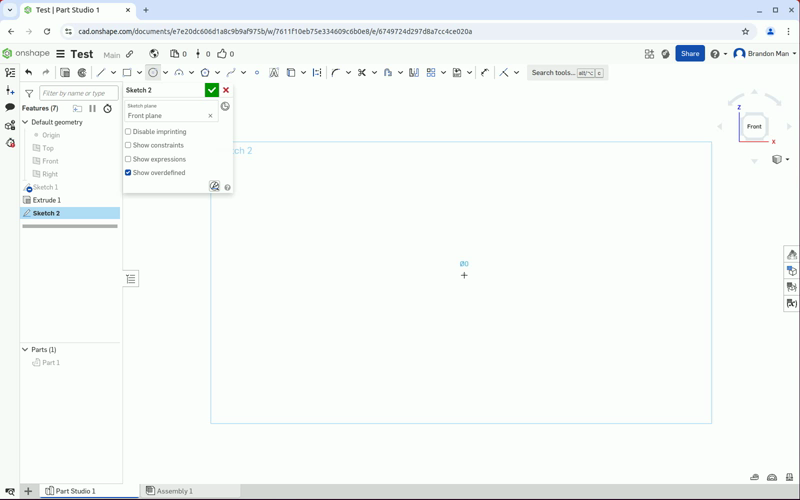
mouse_move(466, 274)
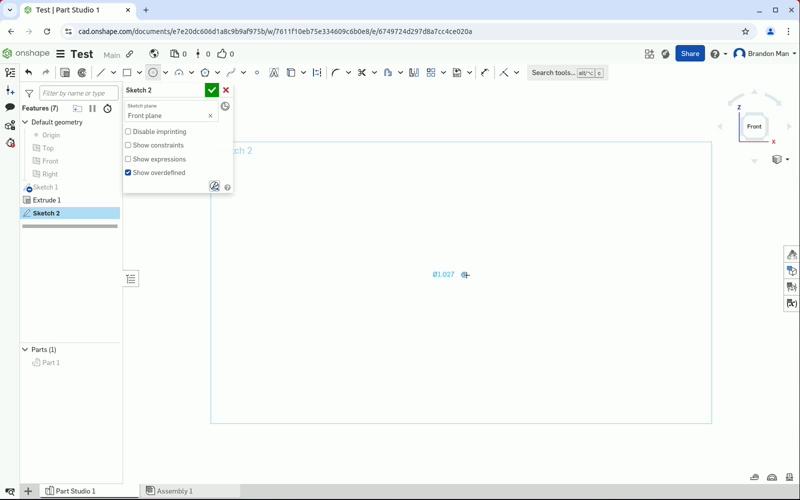
scroll(6)
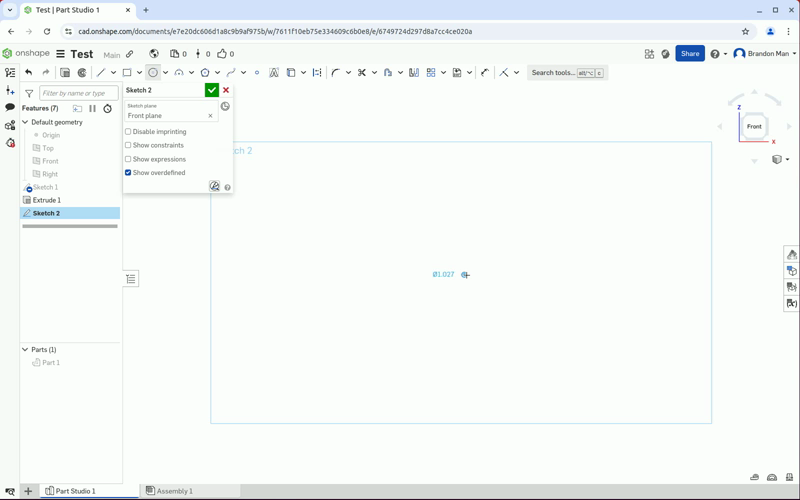
scroll(6)
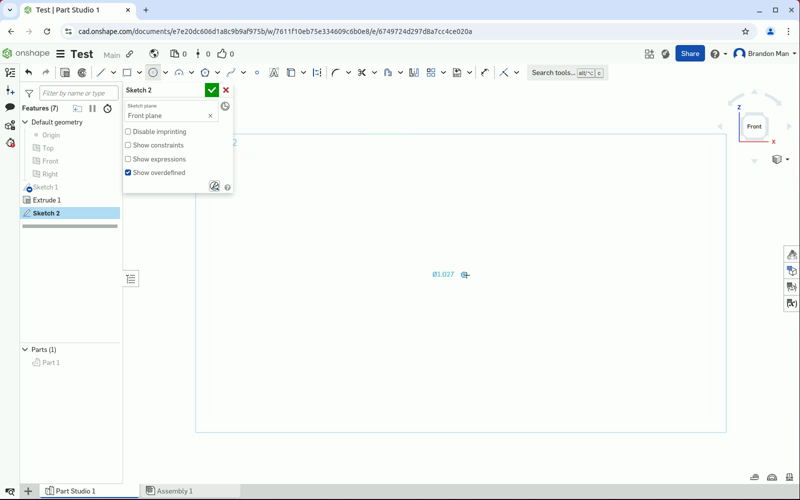
scroll(6)
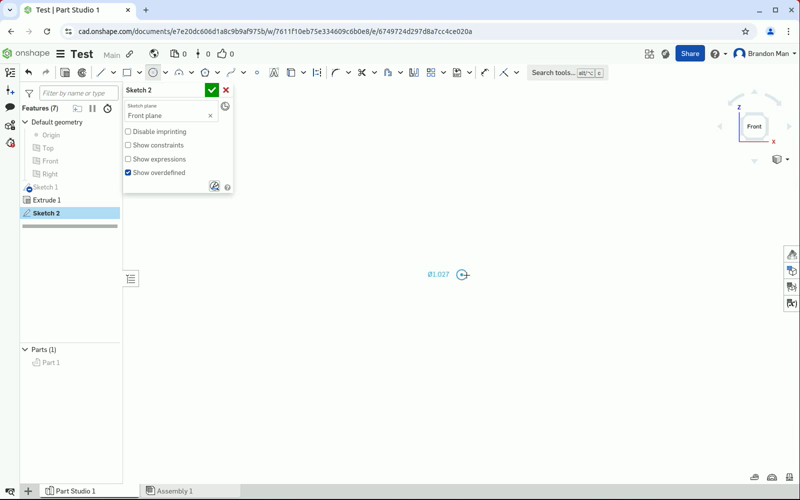
scroll(6)
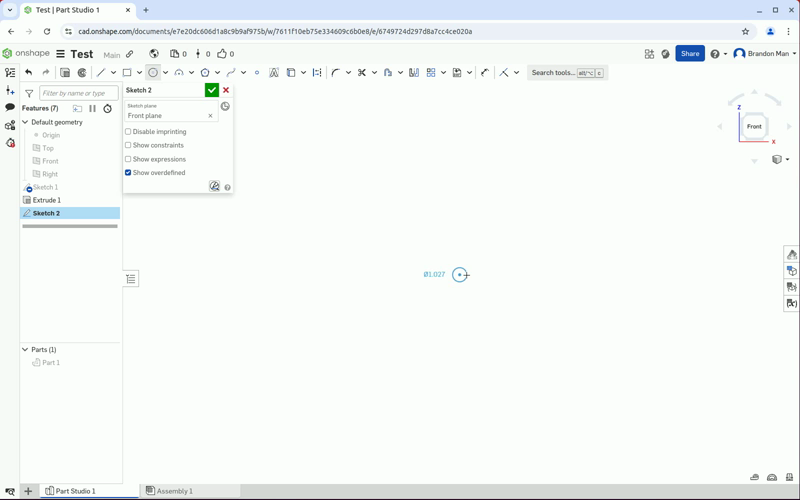
scroll(6)
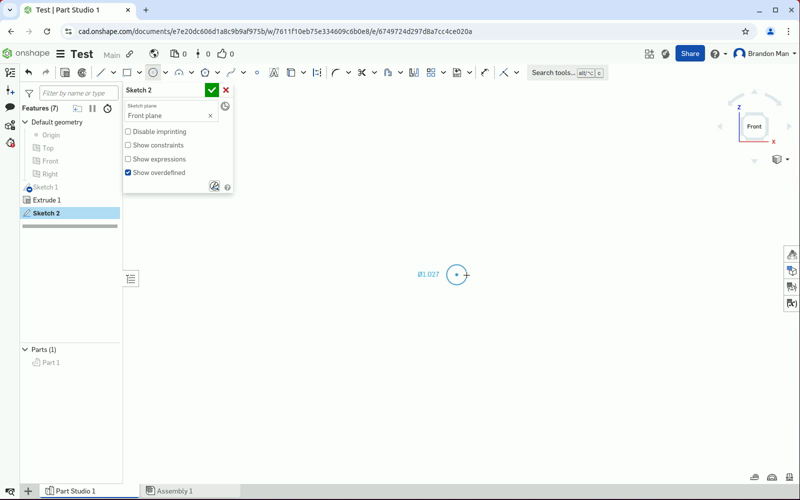
scroll(6)
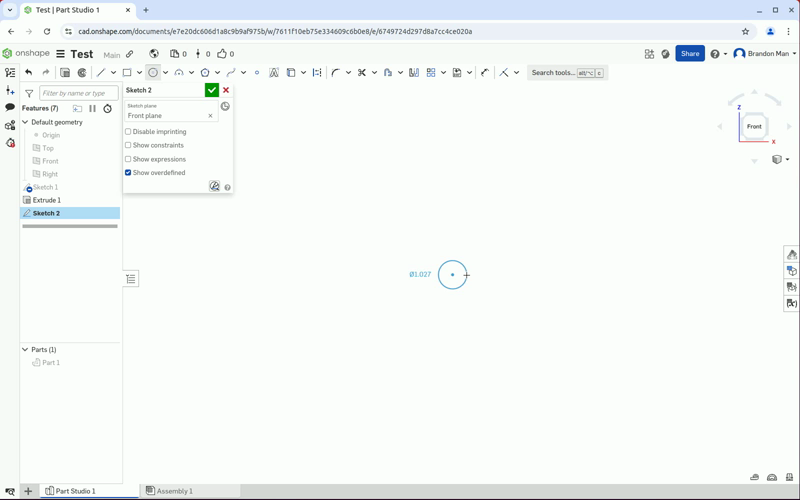
scroll(6)
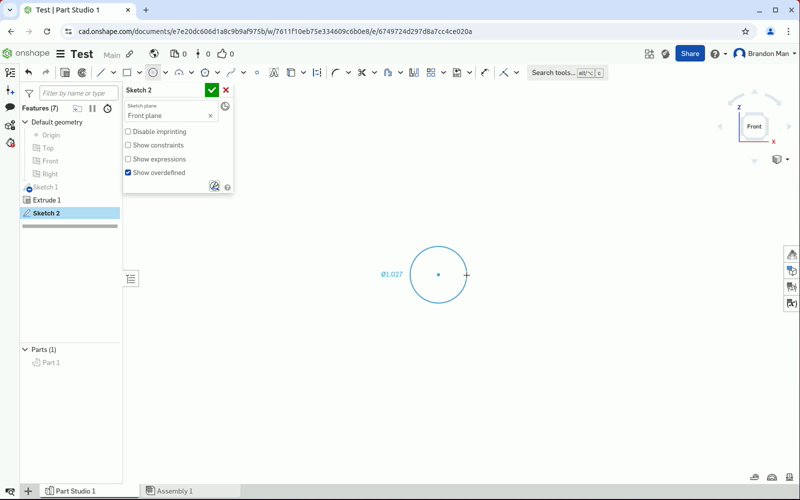
click(466, 274)
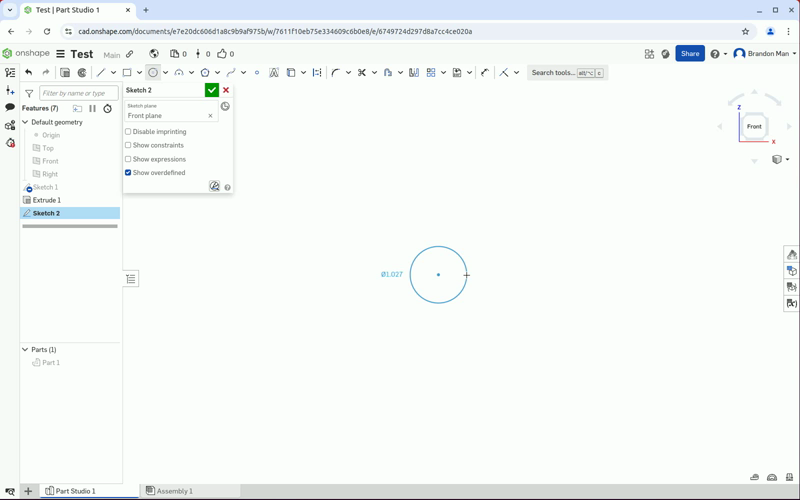
scroll(-6)
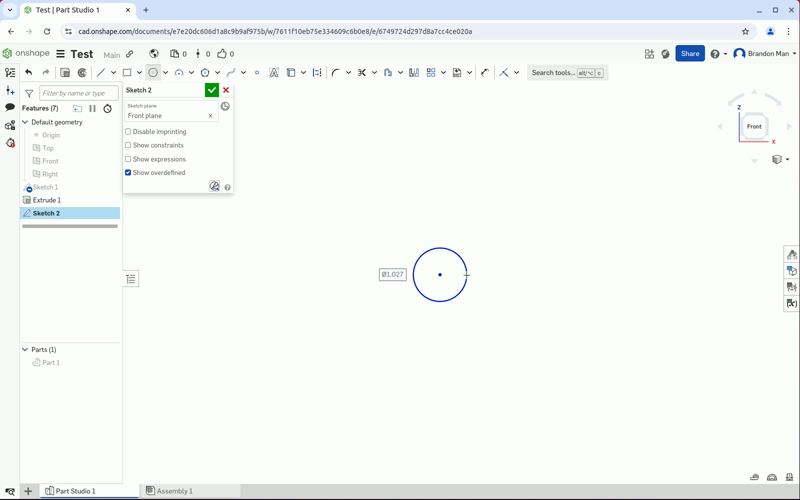
scroll(-6)
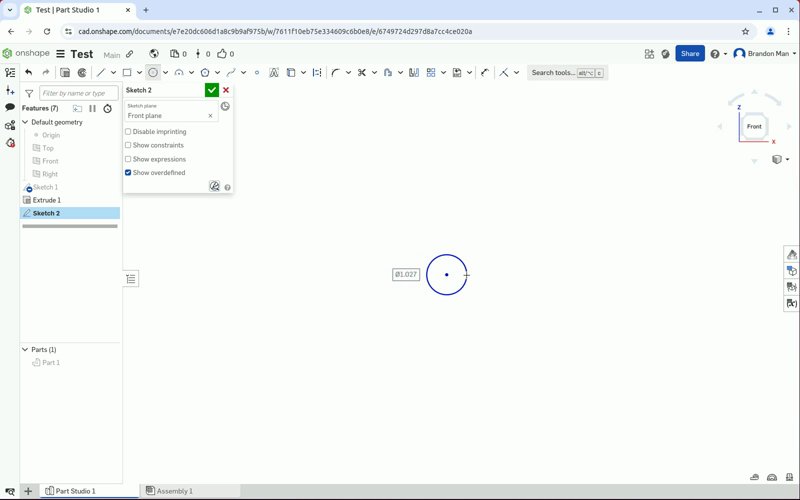
scroll(-6)
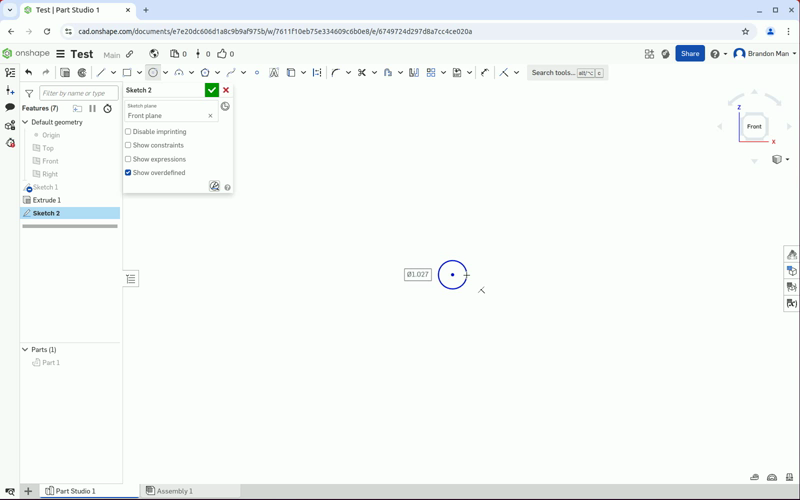
scroll(-6)
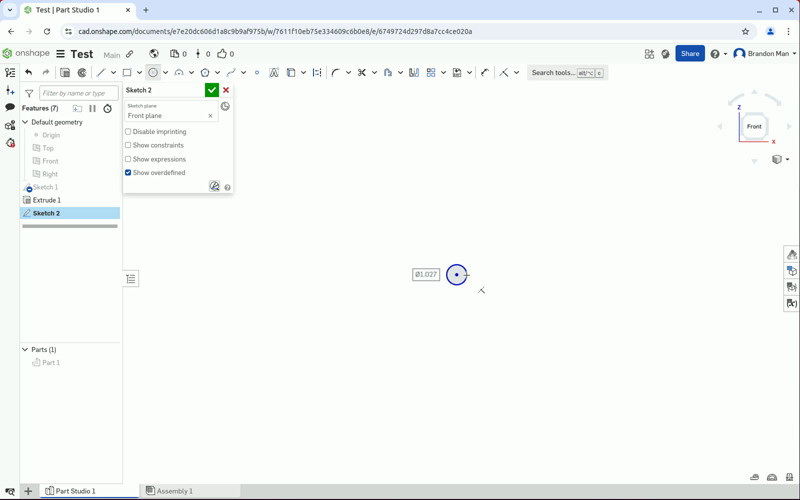
scroll(-6)
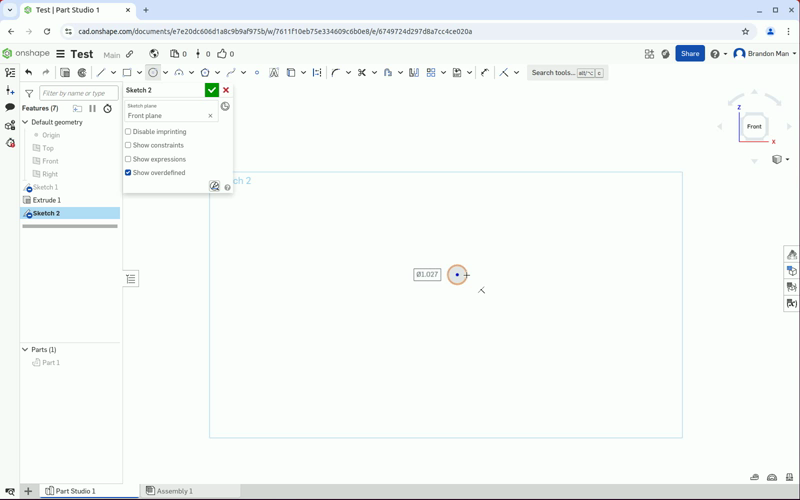
scroll(-6)
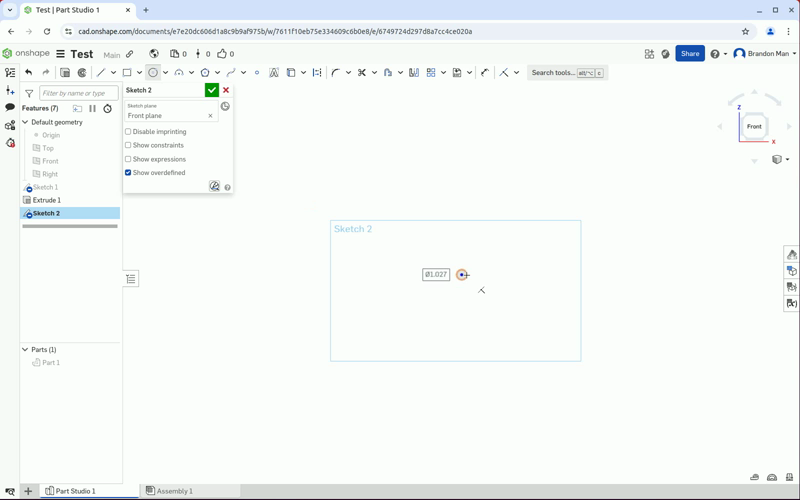
scroll(-6)
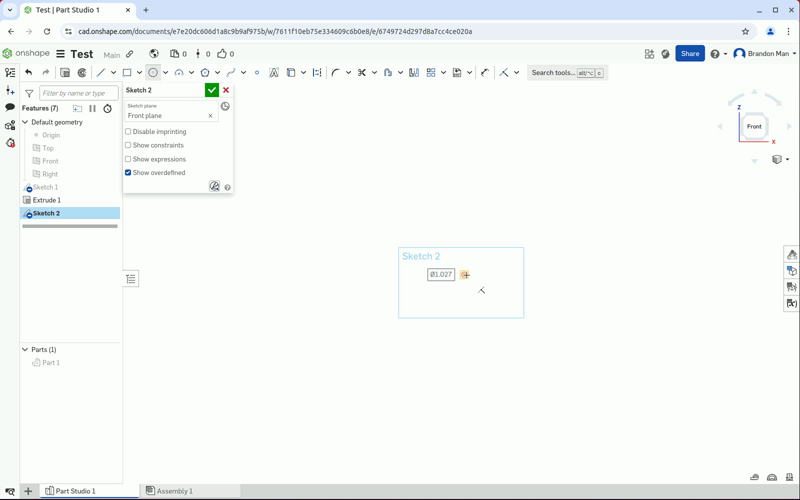
key(esc)
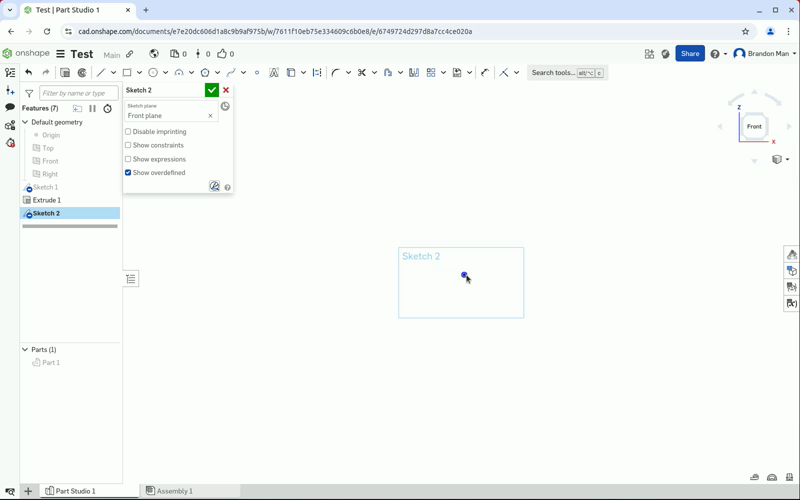
mouse_move(463, 276)
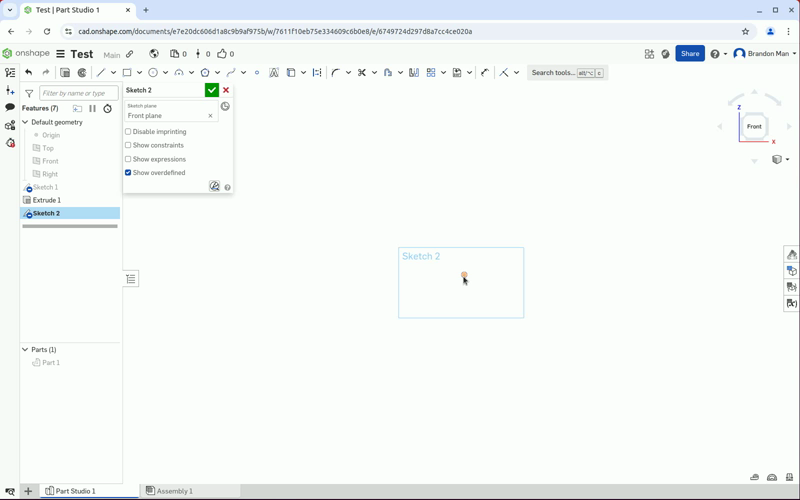
scroll(6)
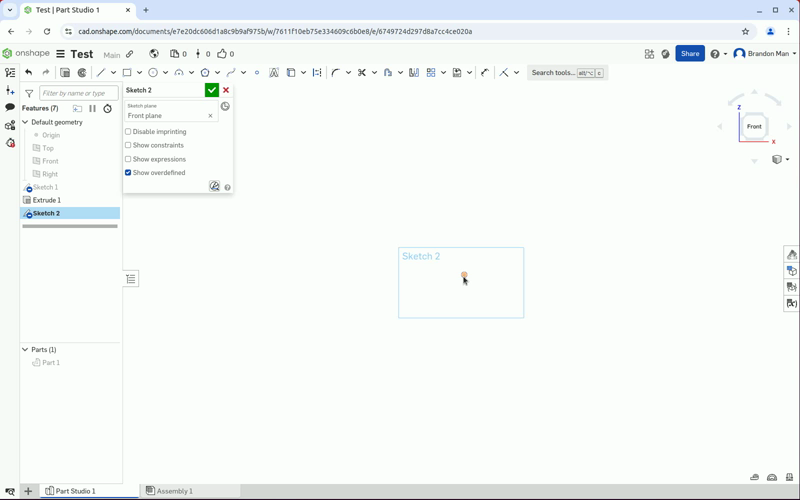
scroll(6)
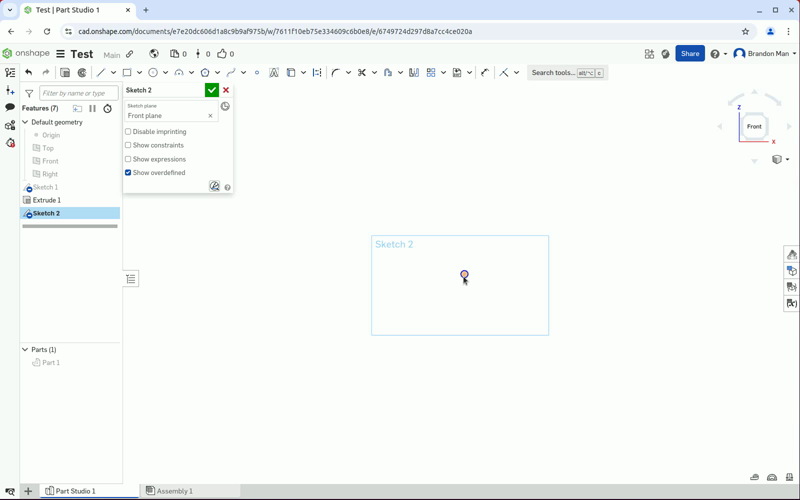
scroll(6)
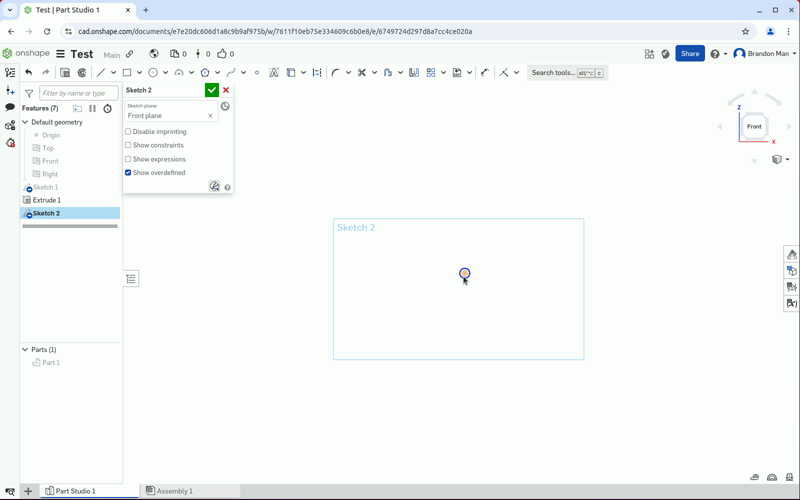
scroll(6)
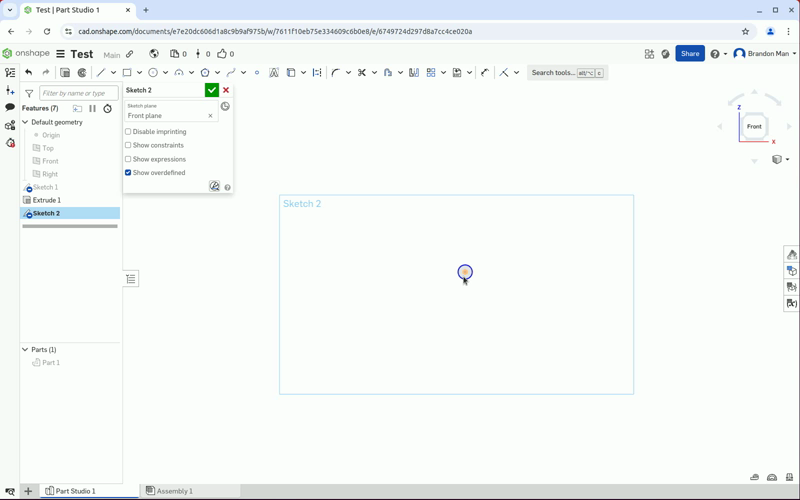
scroll(6)
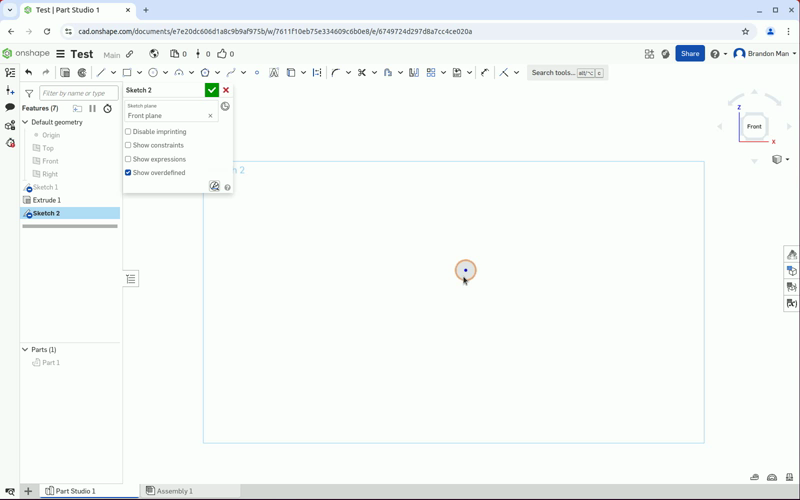
scroll(6)
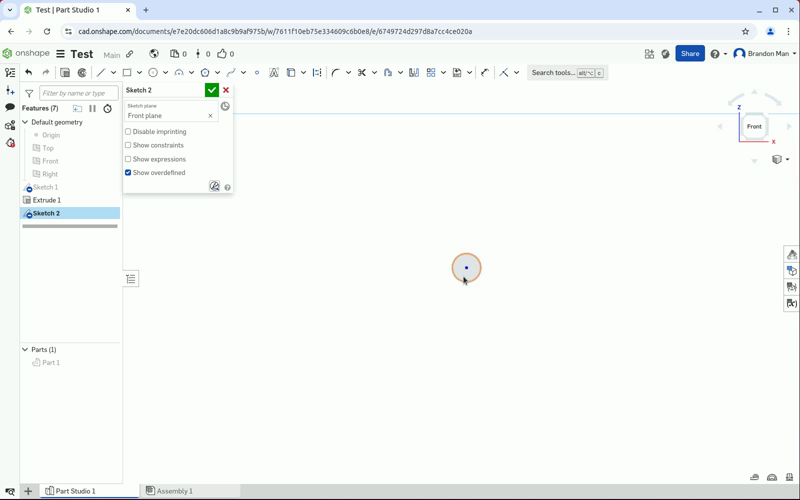
scroll(6)
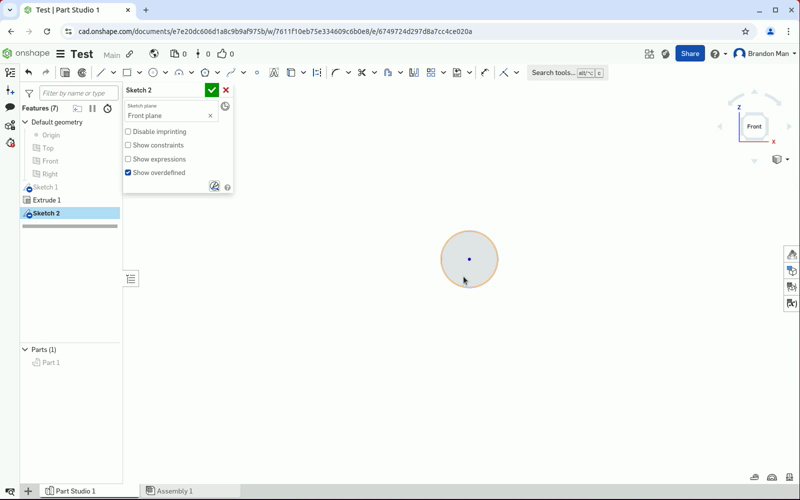
click(463, 276)
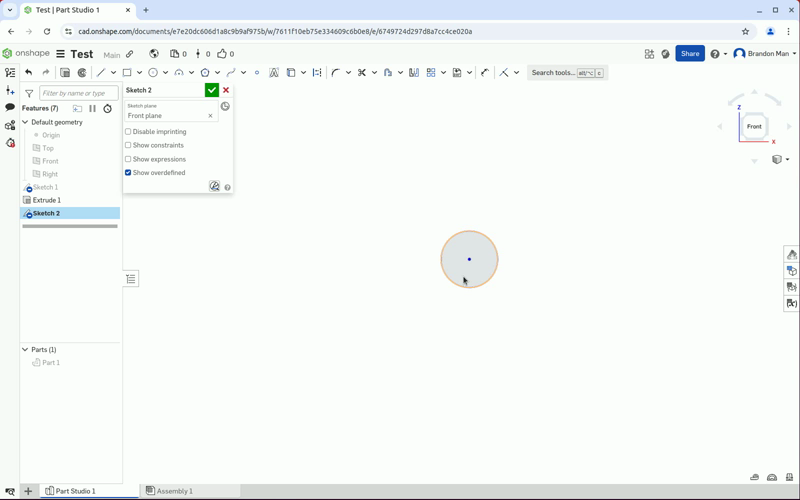
scroll(-6)
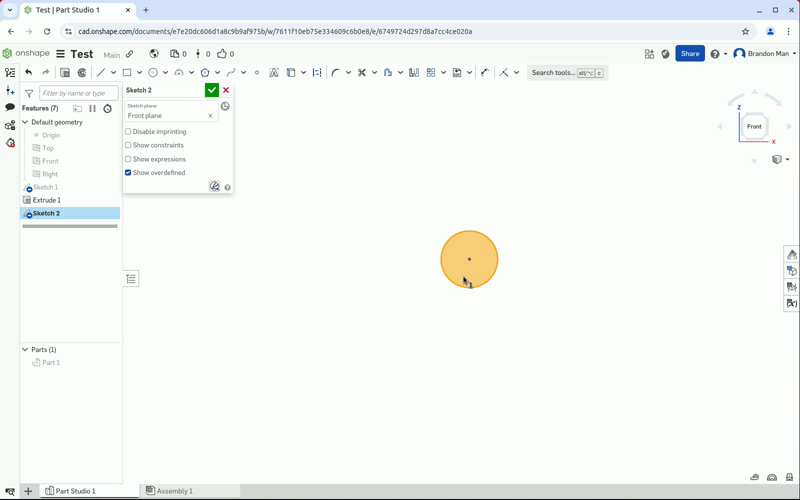
scroll(-6)
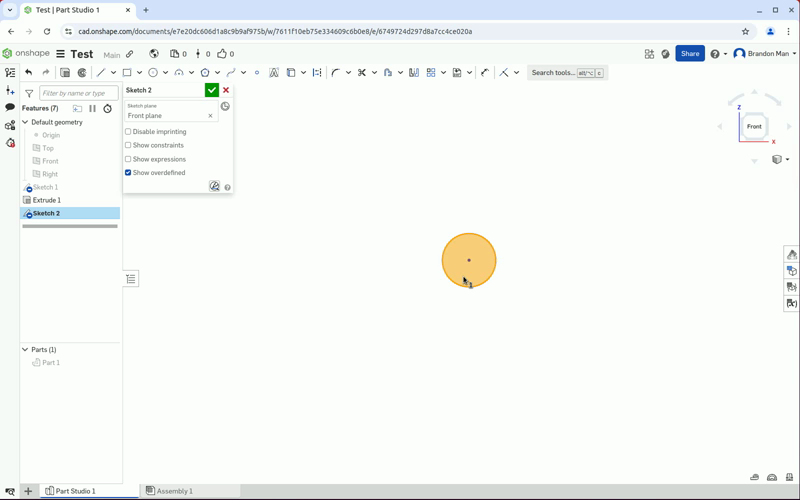
scroll(-6)
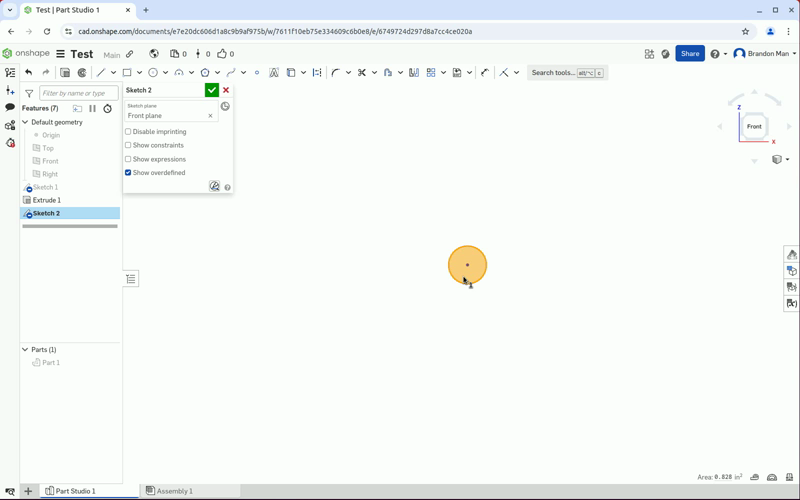
scroll(-6)
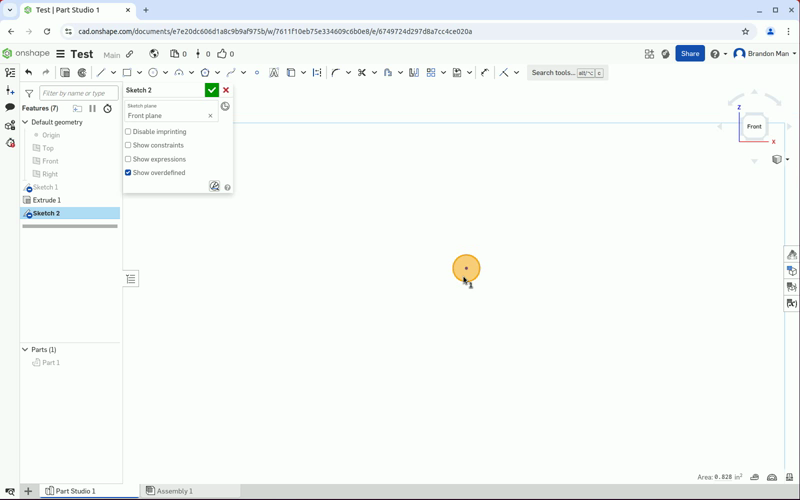
scroll(-6)
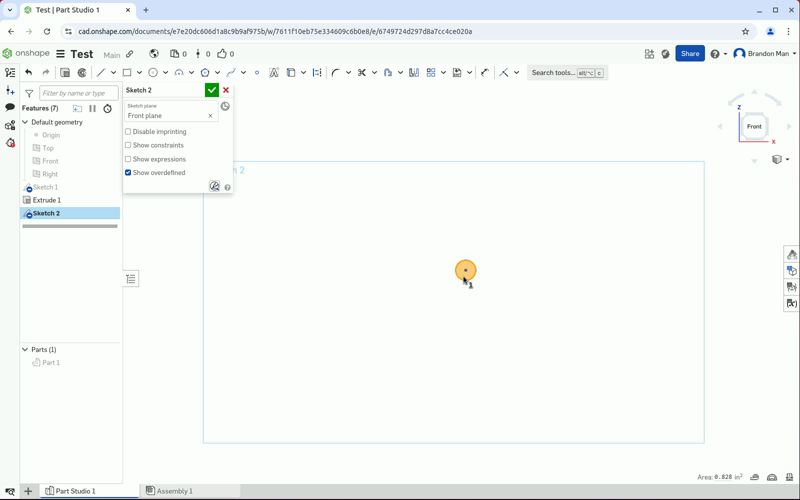
scroll(-6)
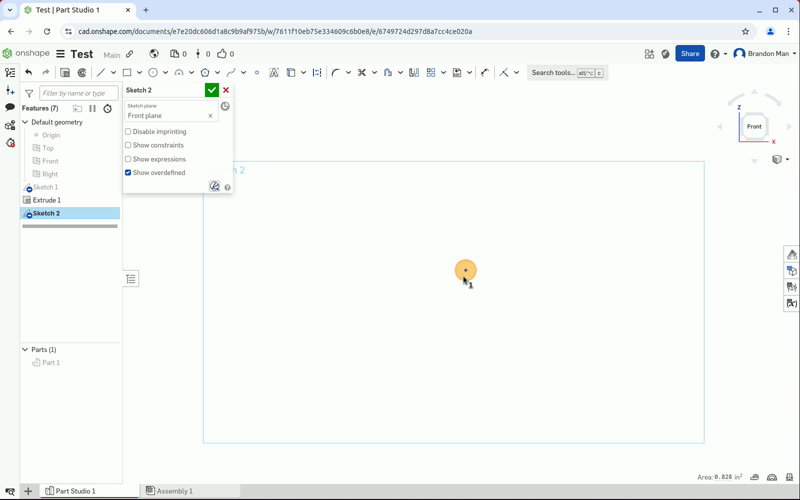
scroll(-6)
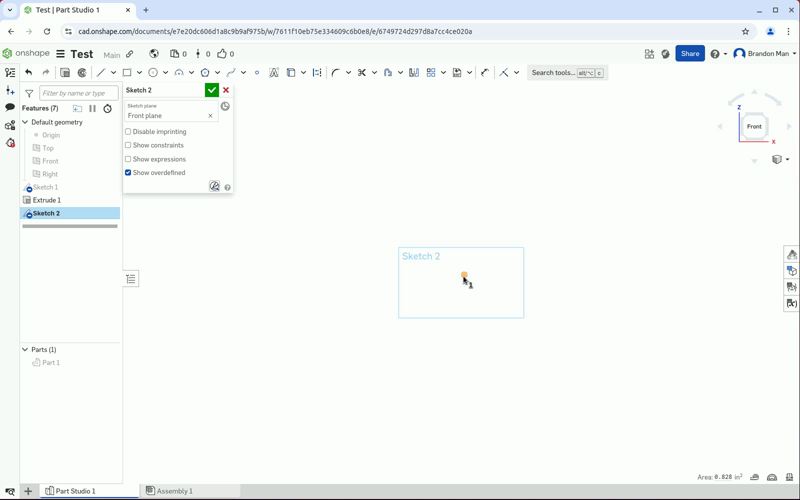
mouse_move(73, 352)
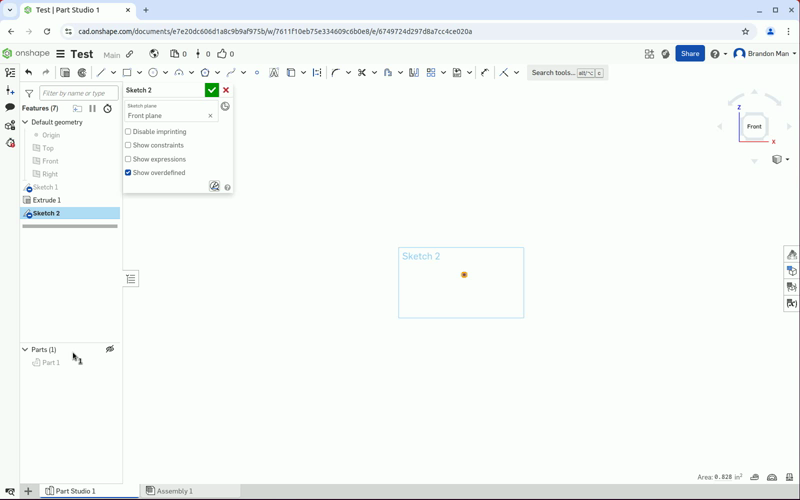
key(shift+y)
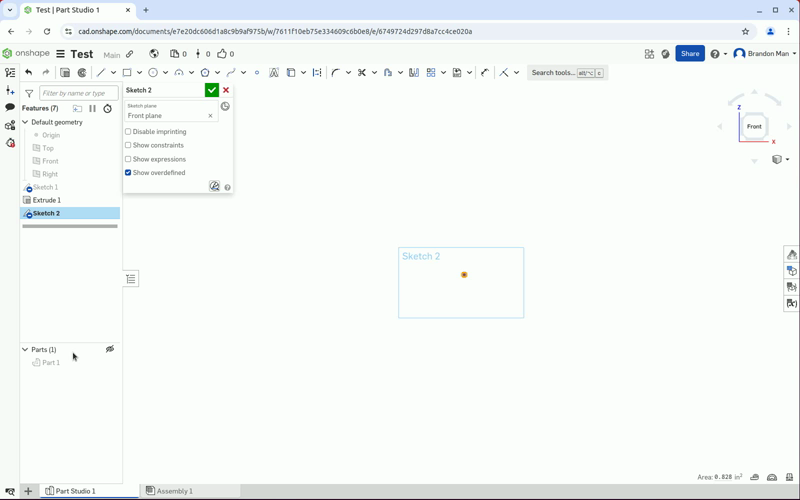
key(shift+e)
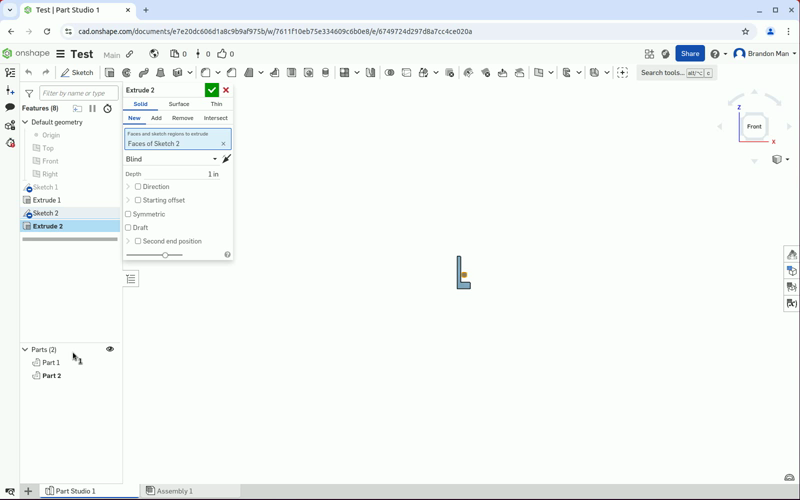
mouse_move(143, 106)
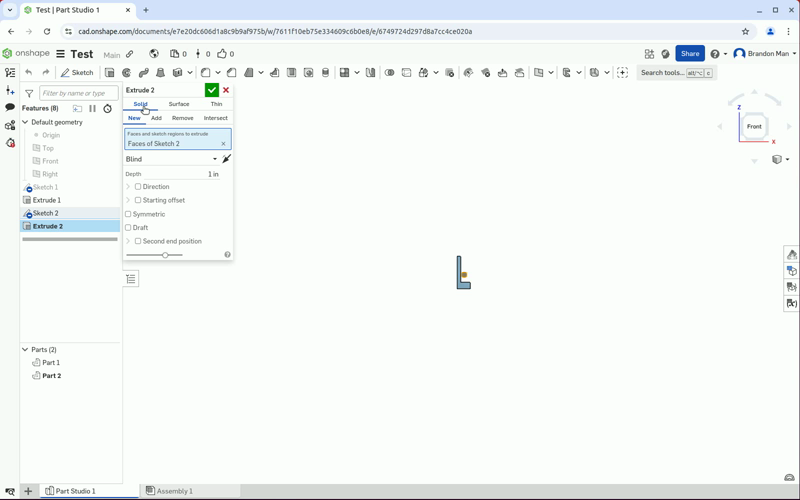
click(143, 106)
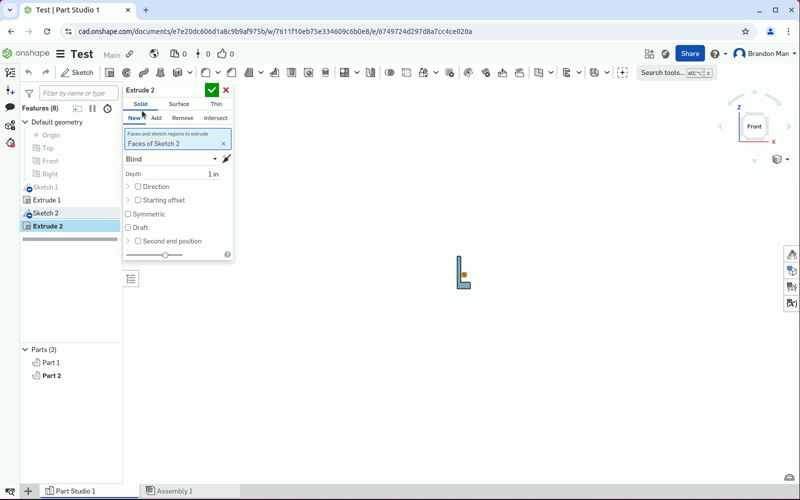
mouse_move(137, 120)
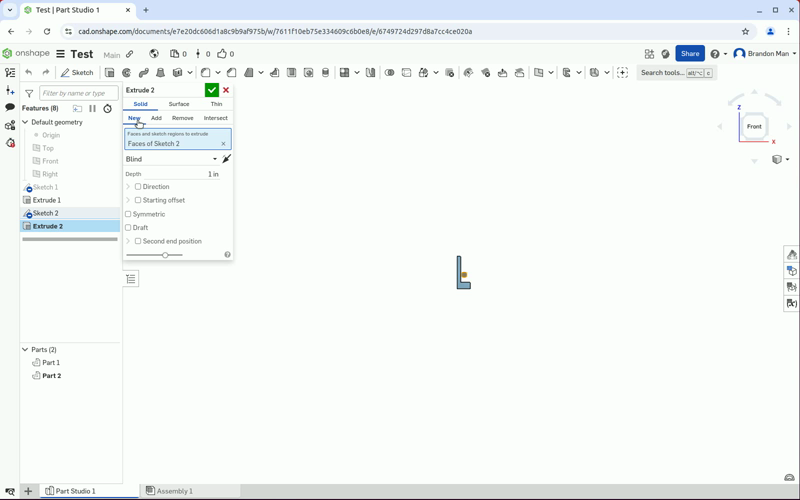
click(137, 120)
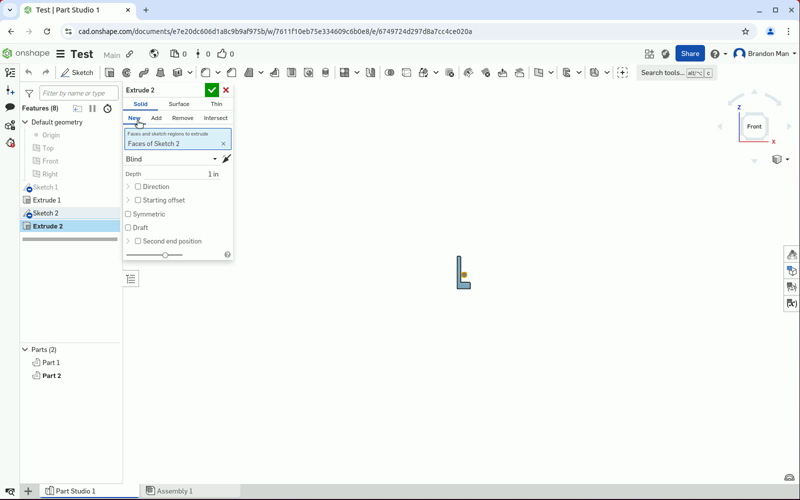
key(tab, 4)
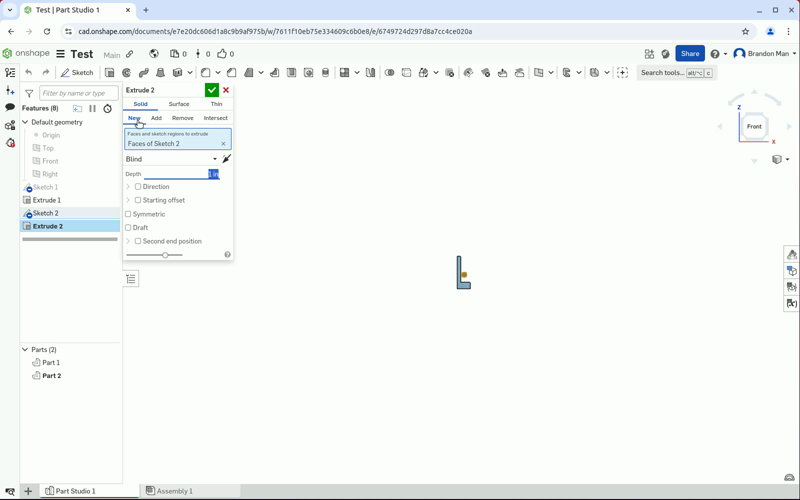
text(46.216)
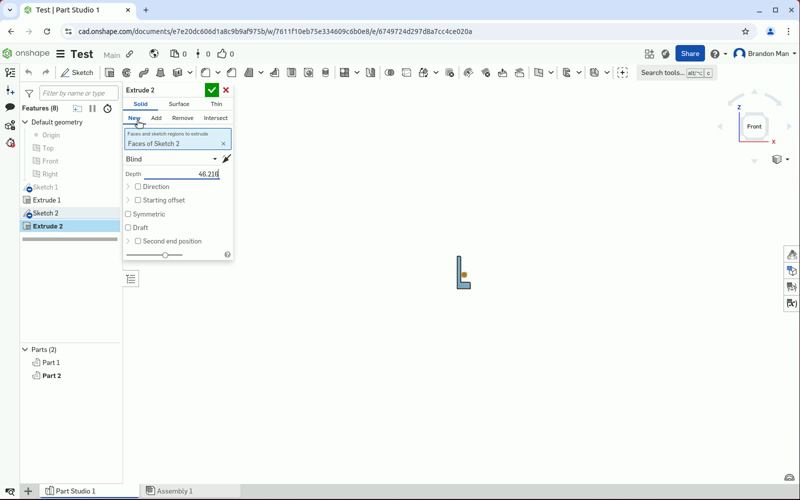
key(tab, 3)
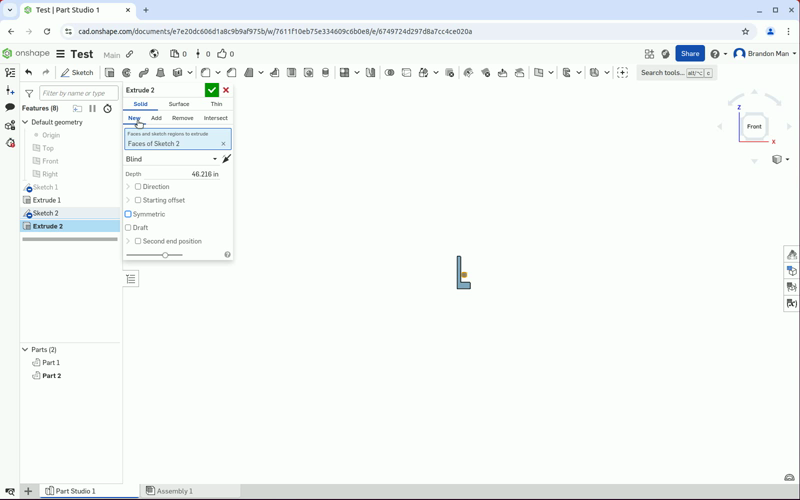
key(space)
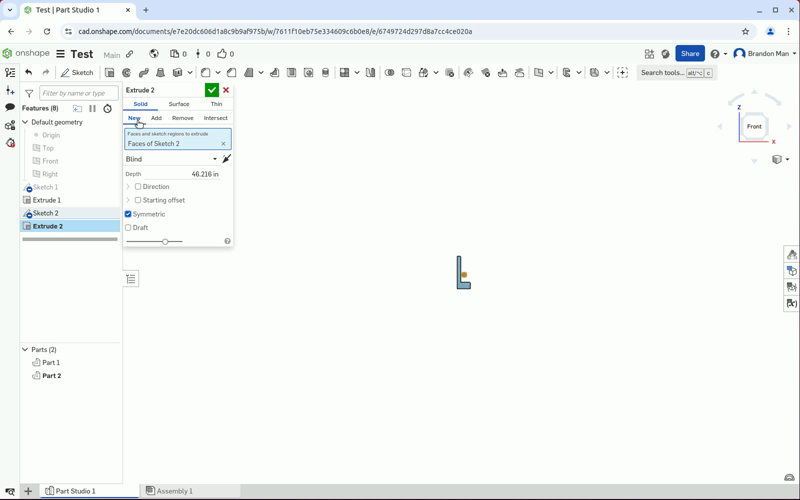
key(enter)
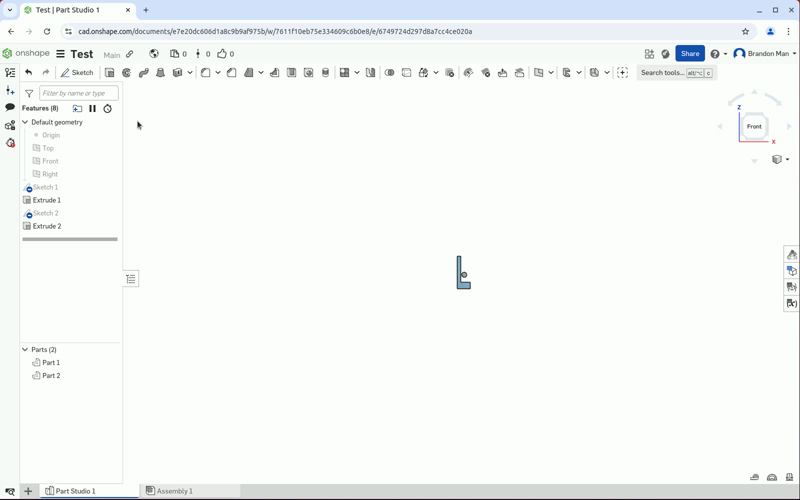
key(shift+h)
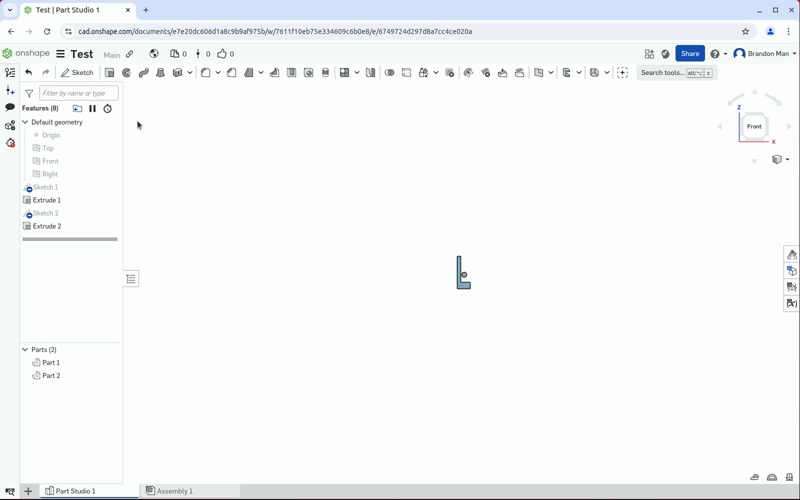
key(shift+h)
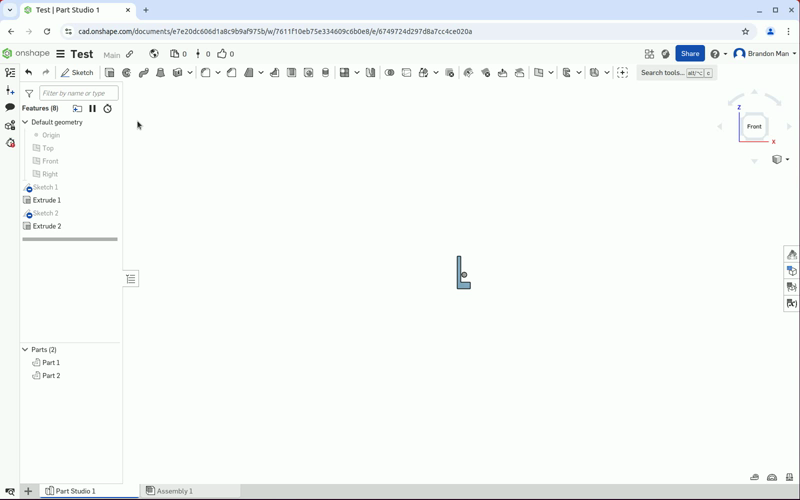
mouse_move(73, 189)
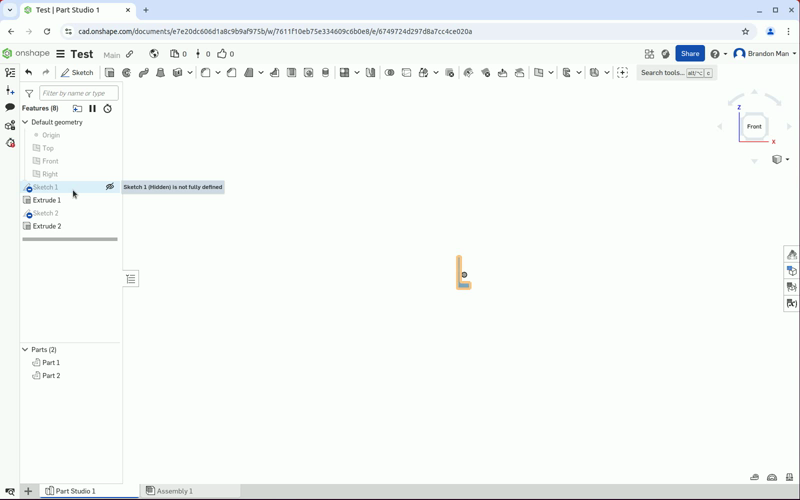
click(73, 189)
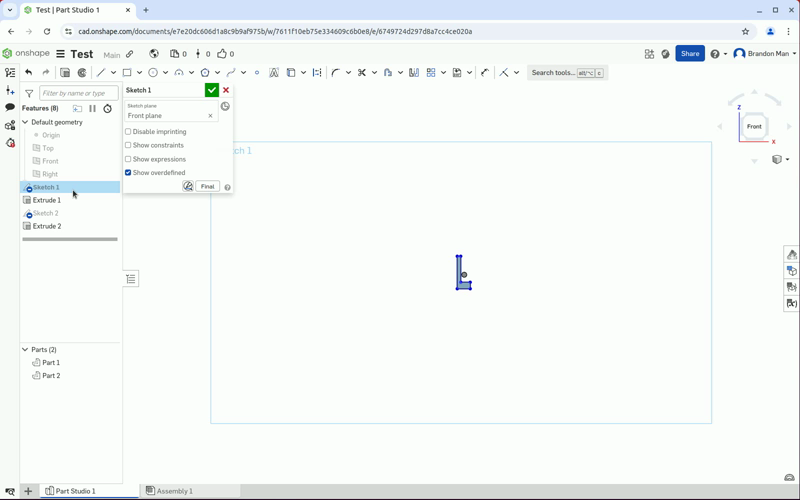
mouse_move(229, 92)
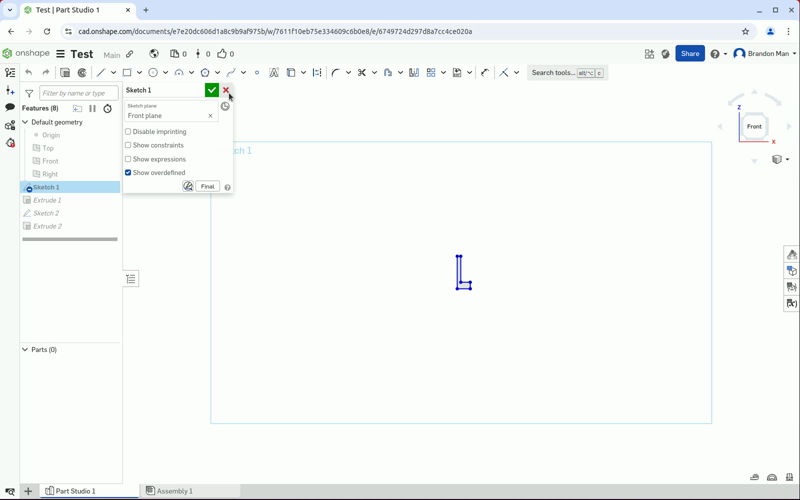
click(229, 92)
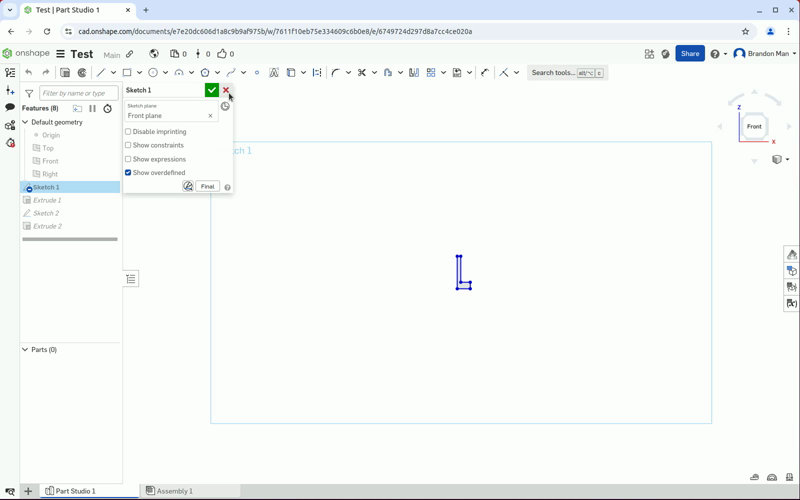
key(shift+s)
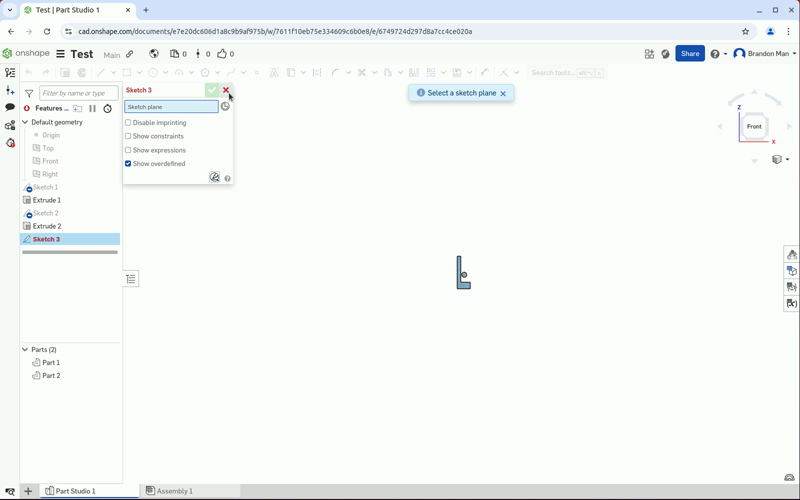
mouse_move(73, 163)
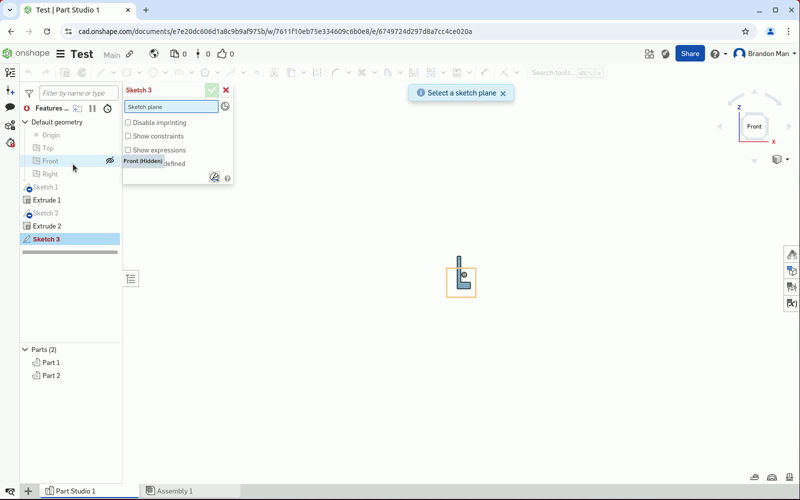
click(73, 163)
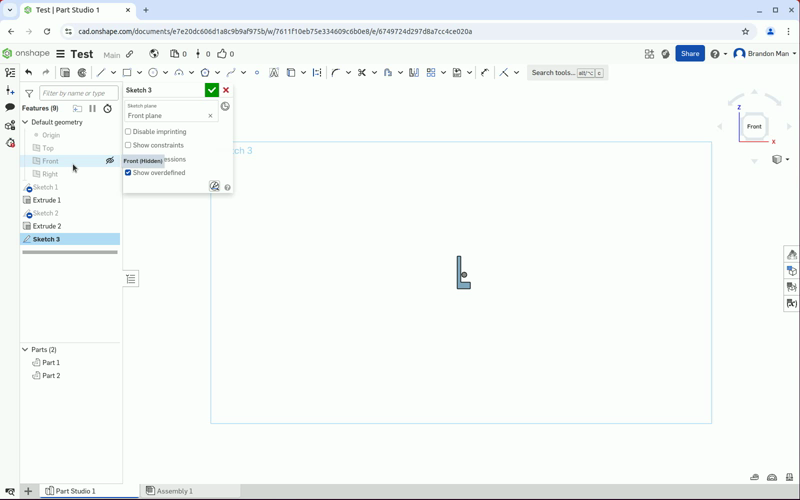
mouse_move(73, 352)
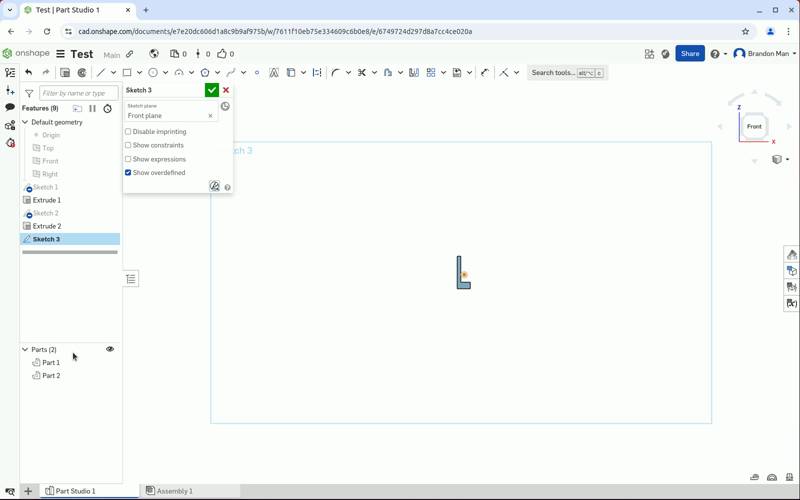
key(y)
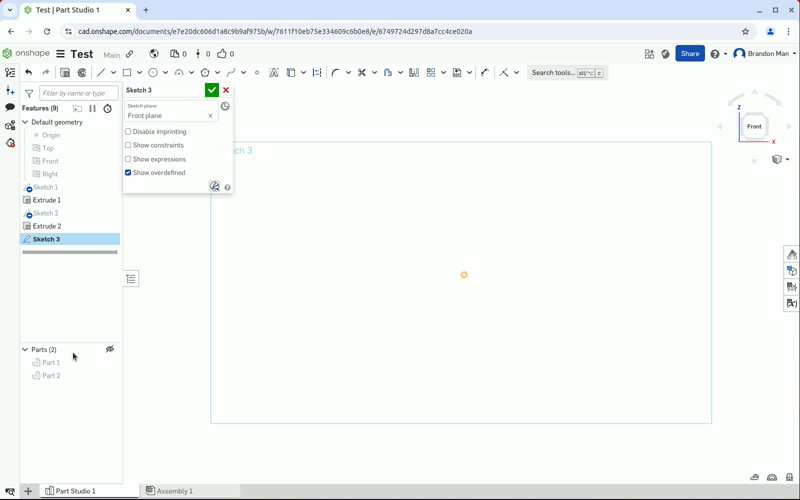
key(c)
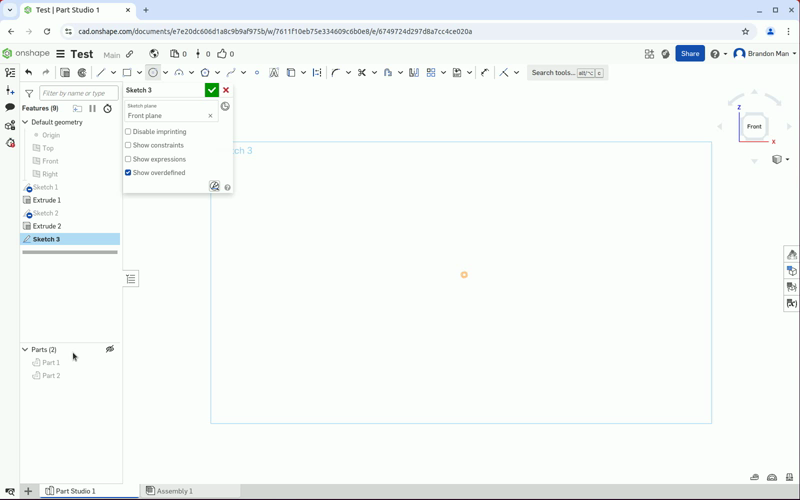
key_down(shift)
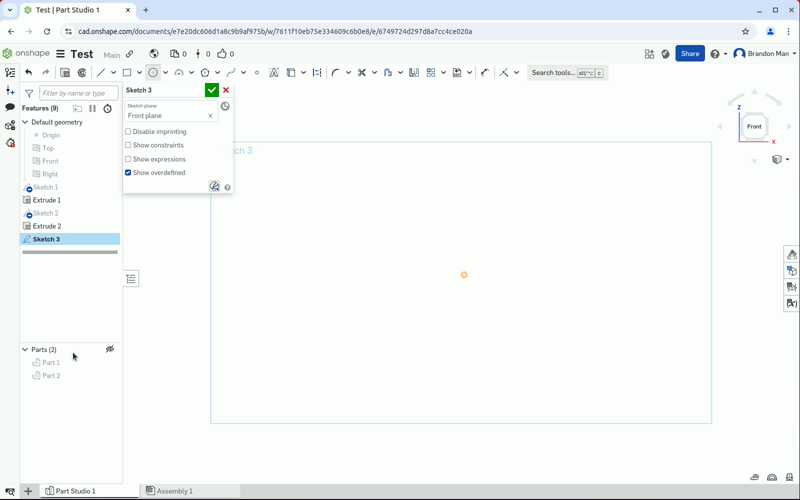
mouse_move(465, 274)
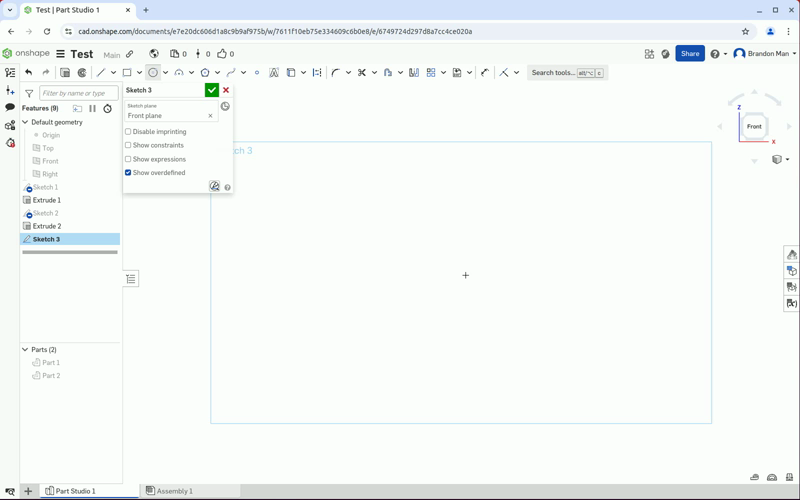
click(465, 274)
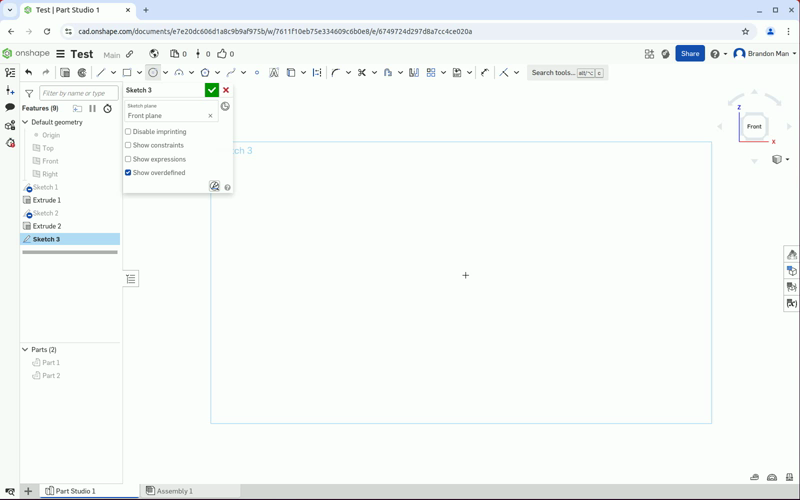
key_up(shift)
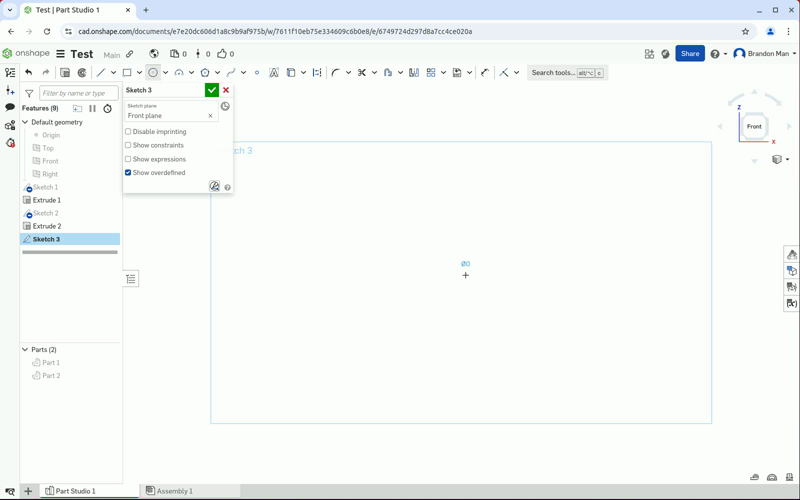
mouse_move(470, 274)
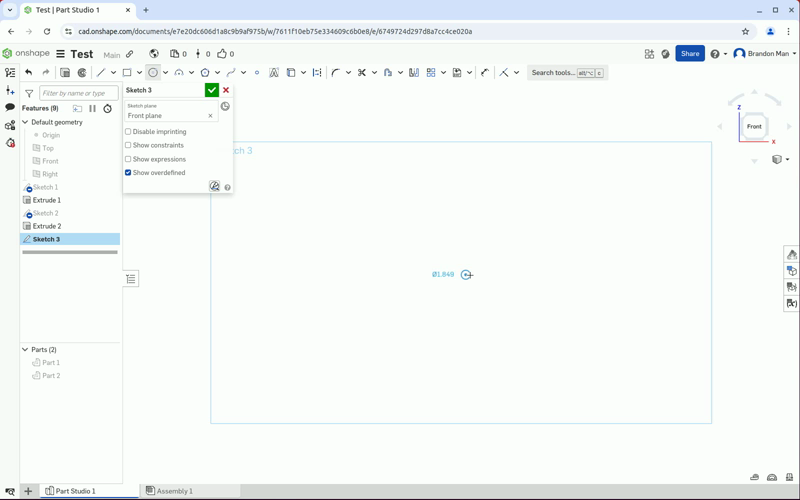
click(470, 274)
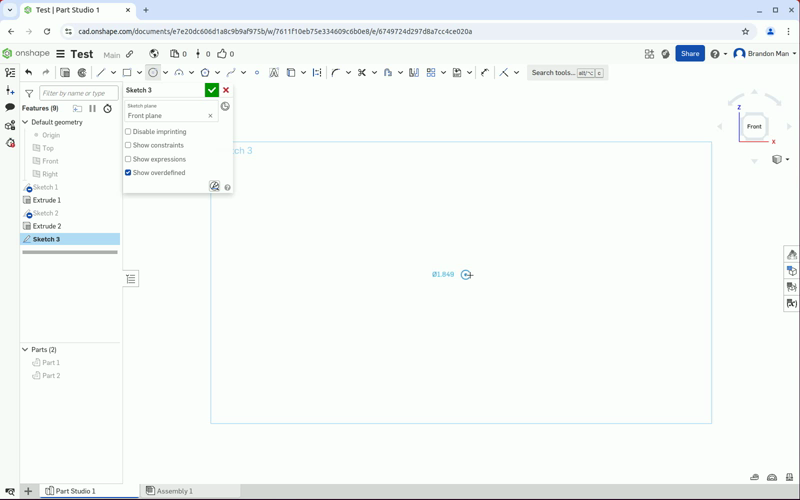
key(esc)
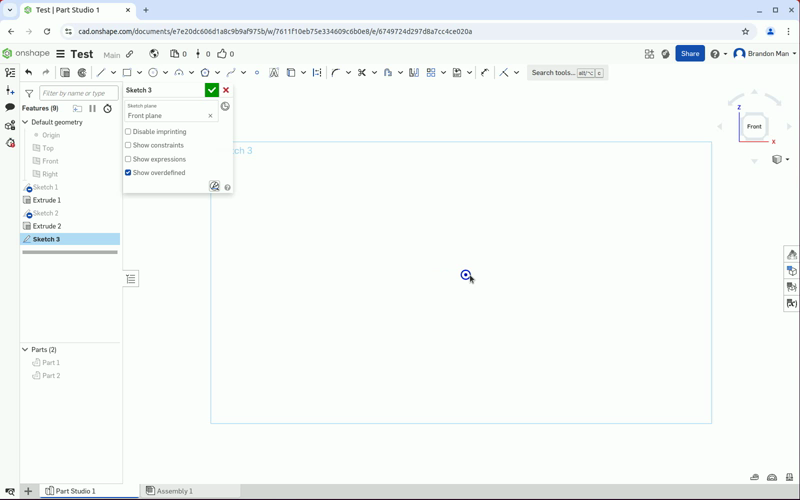
key(c)
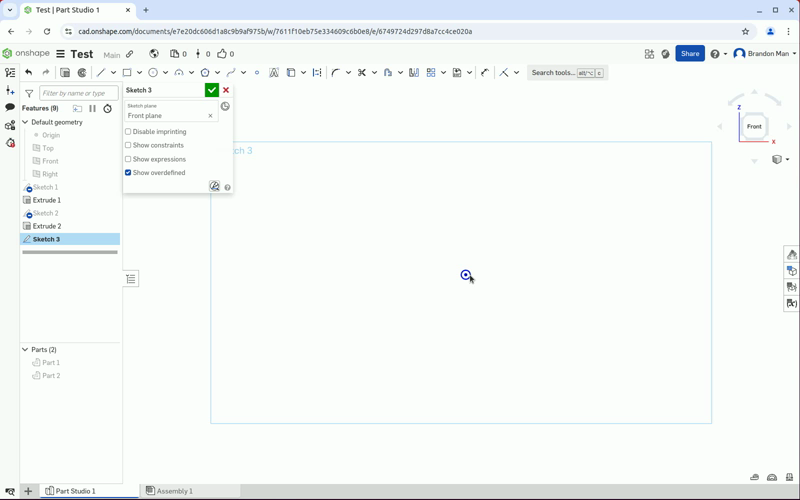
key_down(shift)
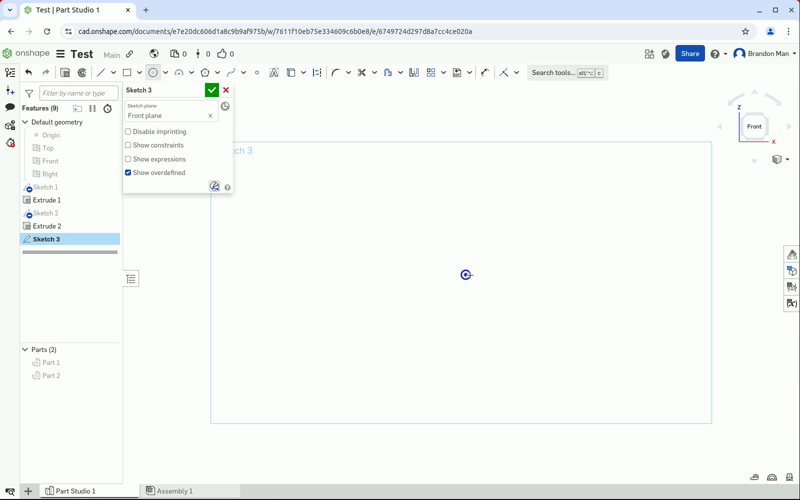
mouse_move(465, 274)
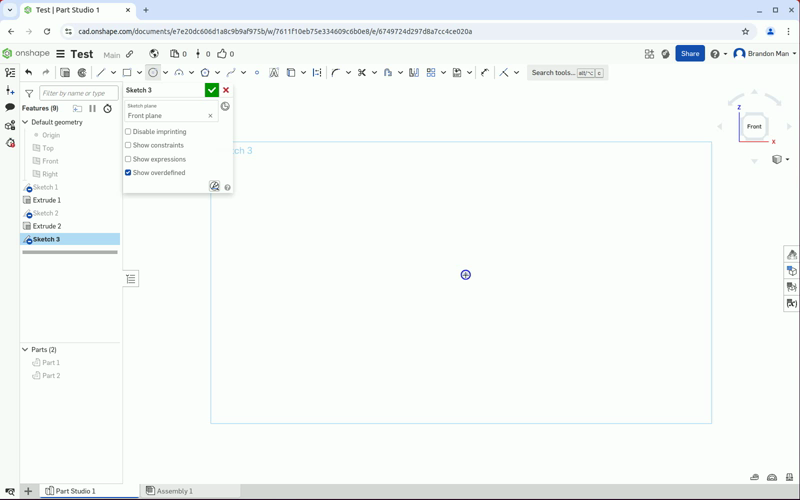
click(465, 274)
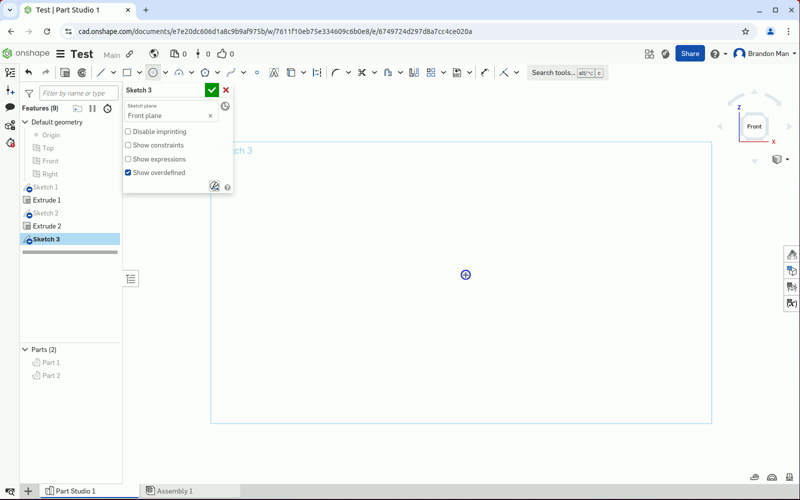
key_up(shift)
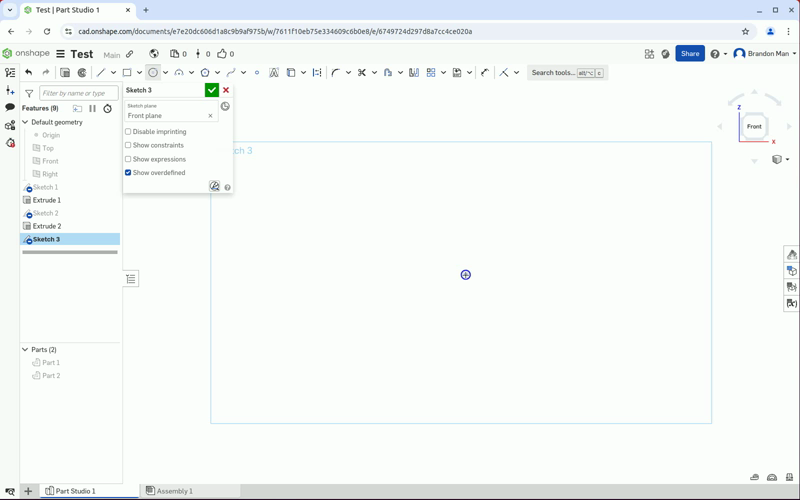
mouse_move(467, 274)
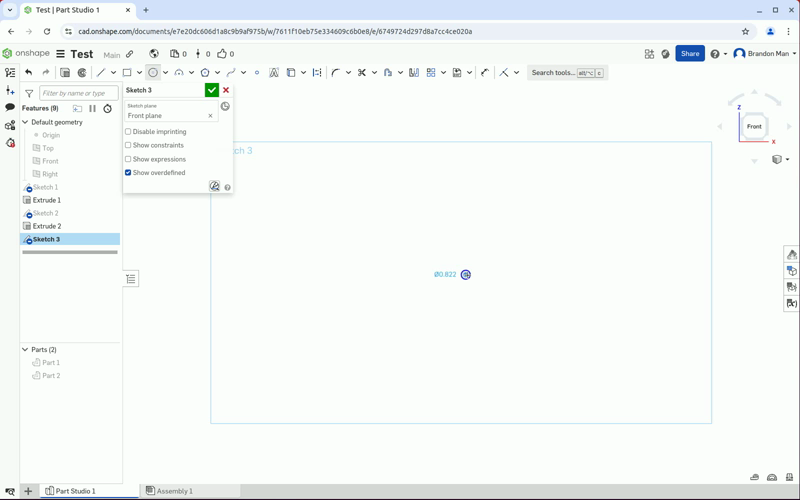
scroll(6)
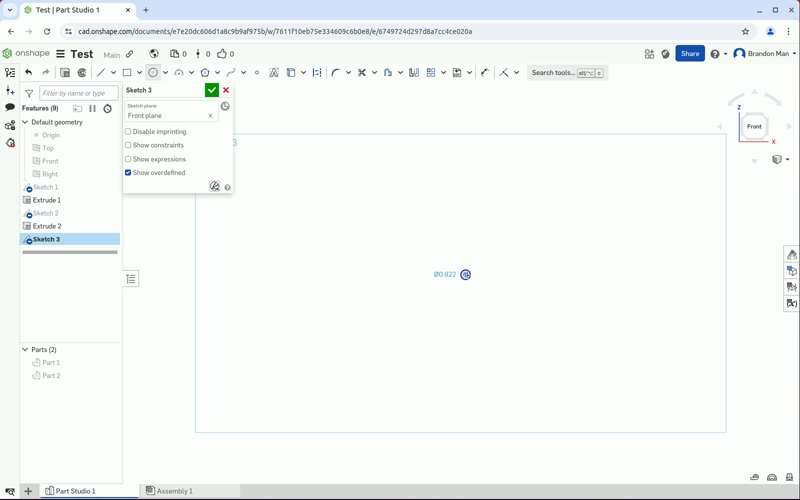
scroll(6)
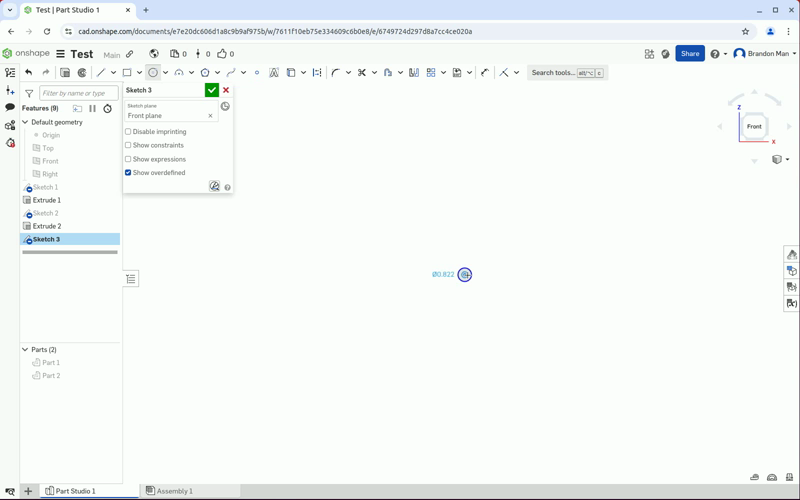
scroll(6)
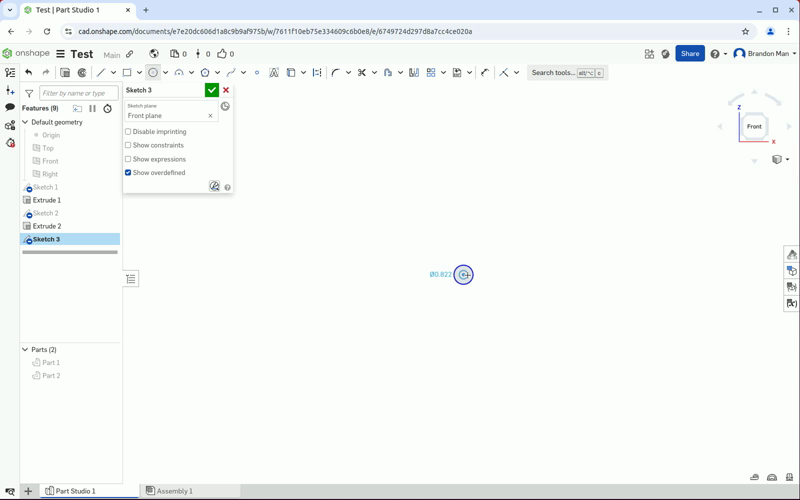
scroll(6)
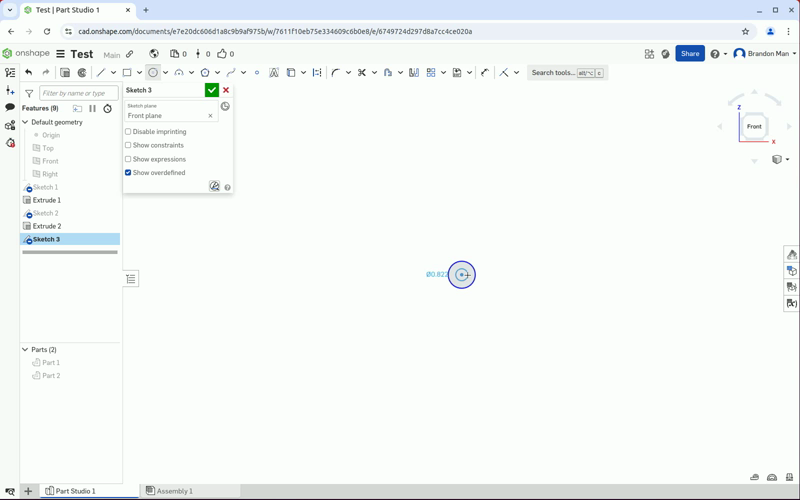
scroll(6)
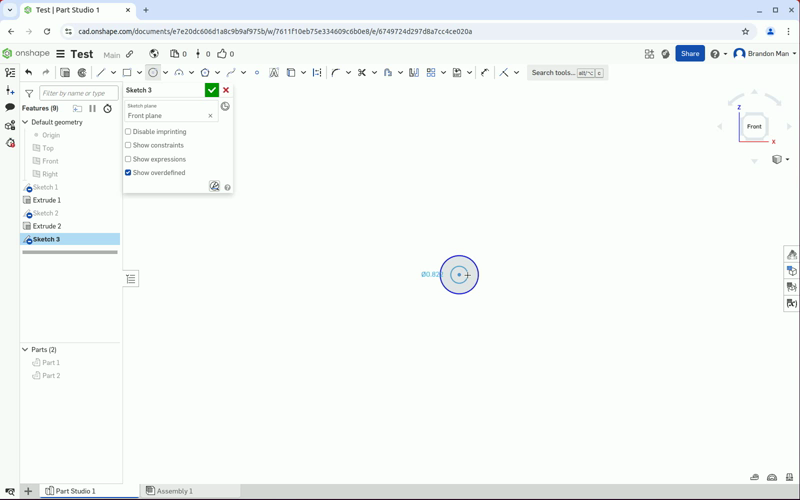
scroll(6)
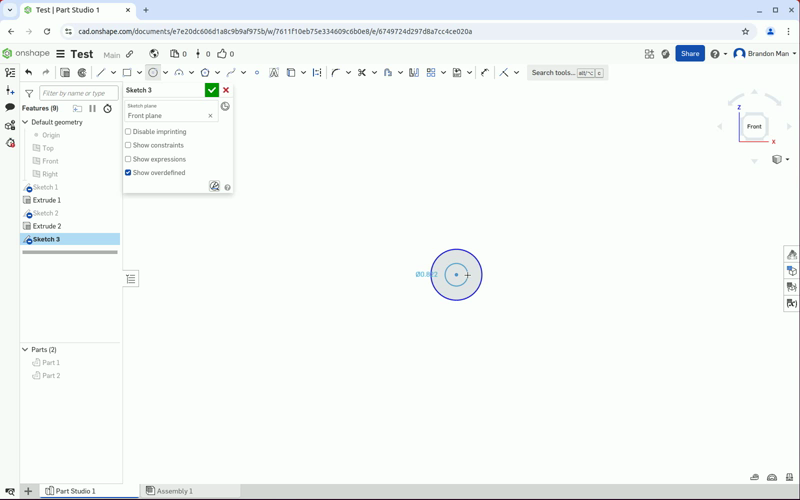
scroll(6)
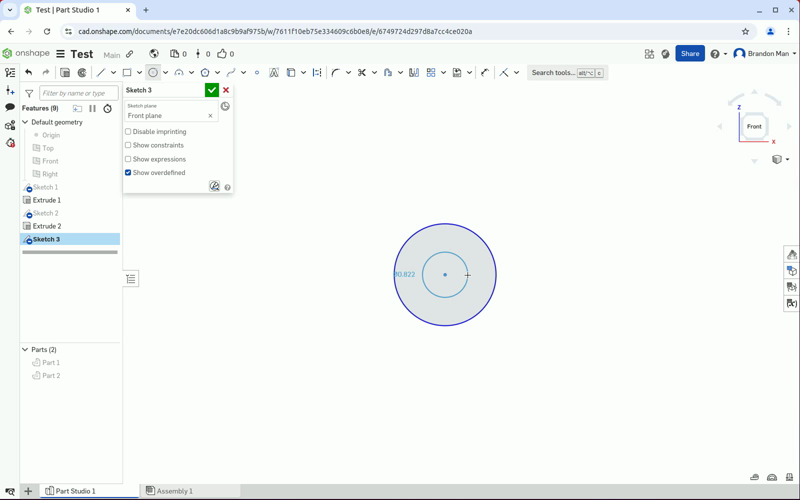
click(467, 274)
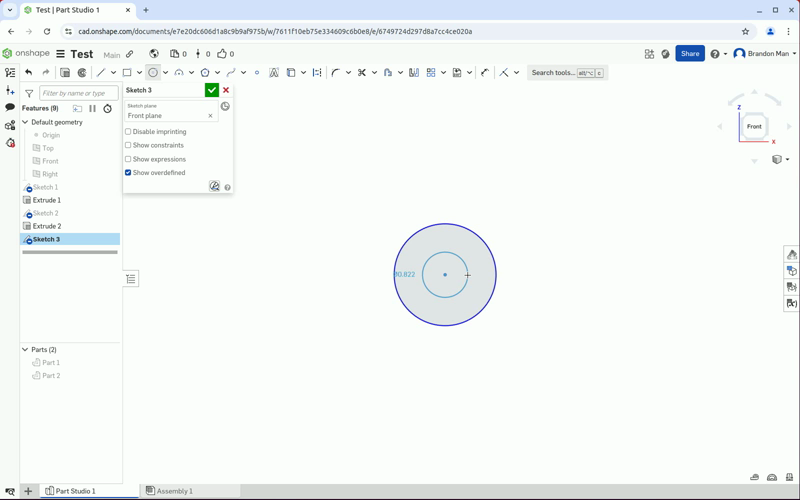
scroll(-6)
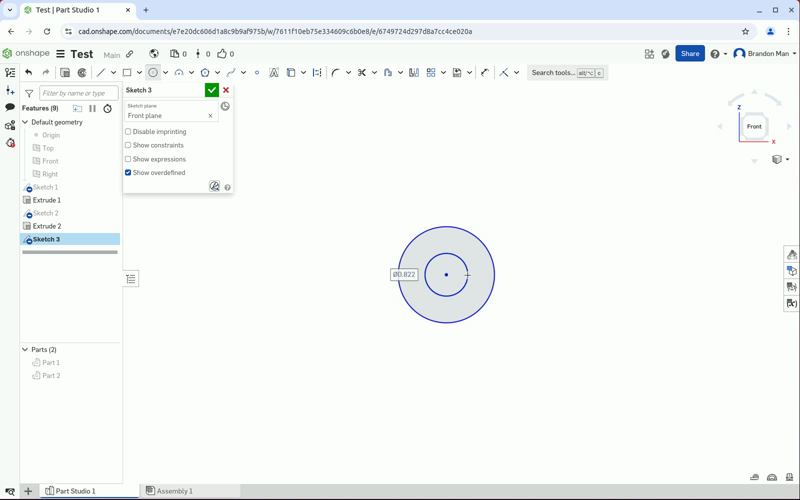
scroll(-6)
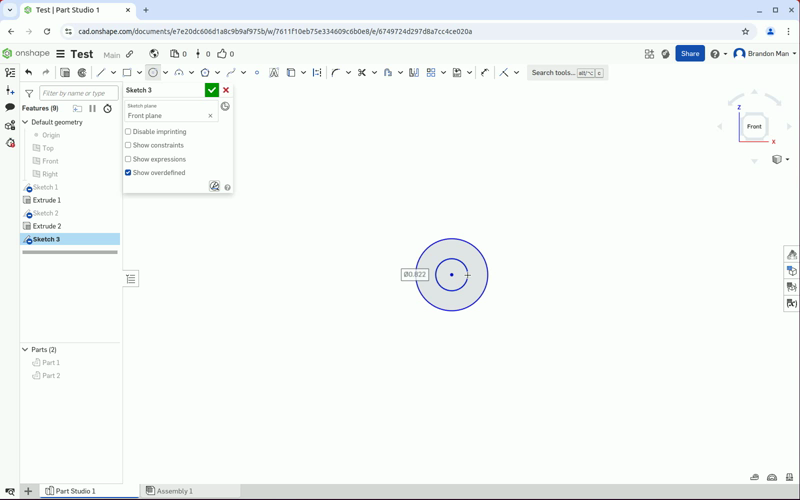
scroll(-6)
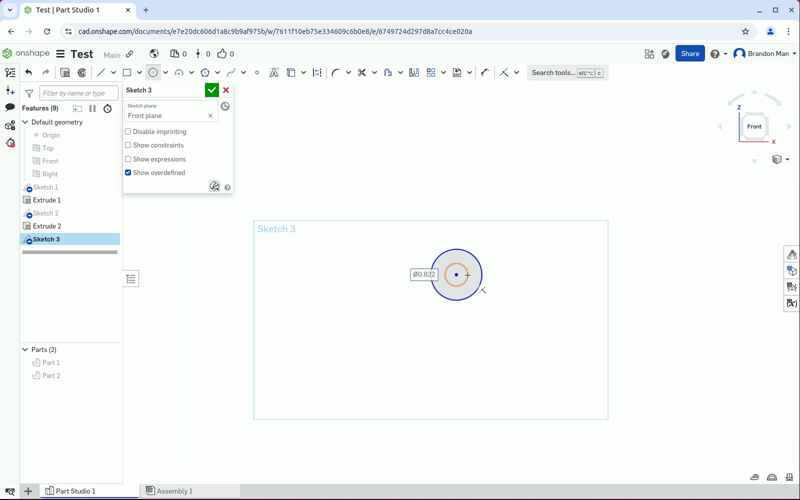
scroll(-6)
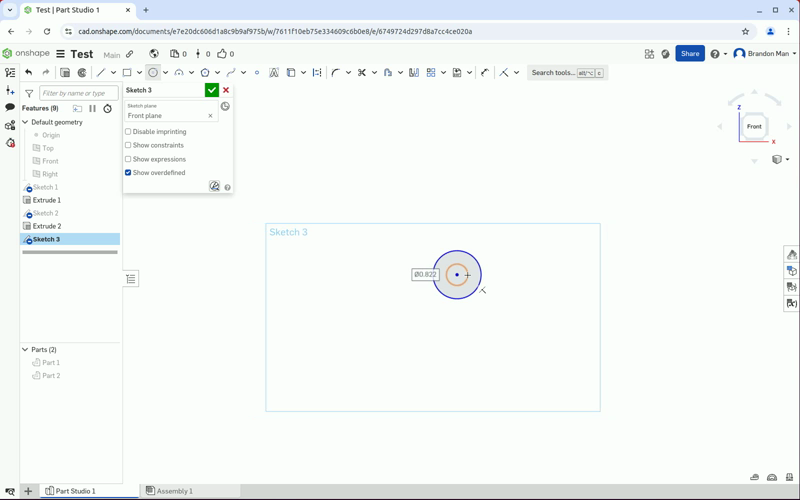
scroll(-6)
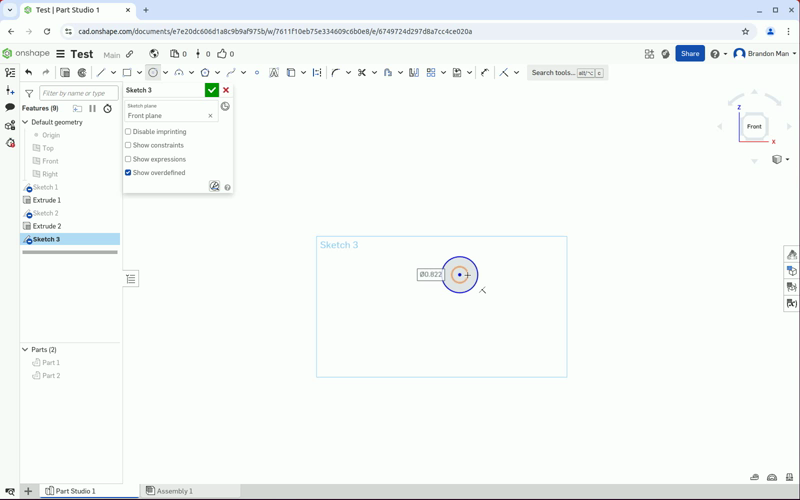
scroll(-6)
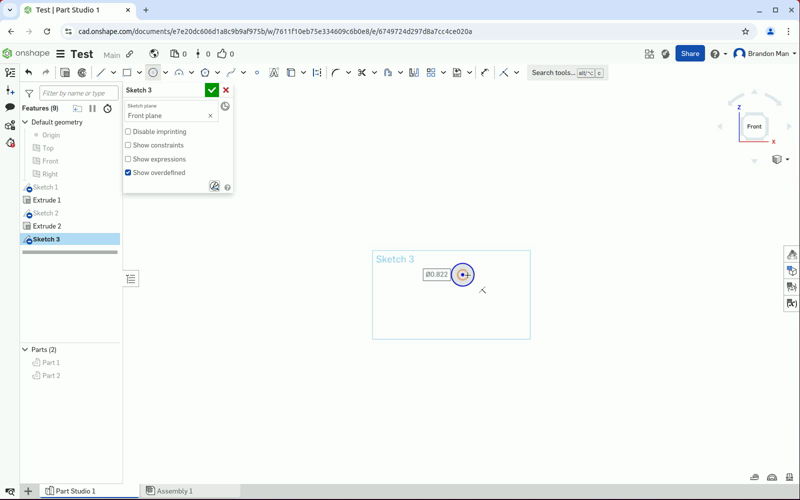
scroll(-6)
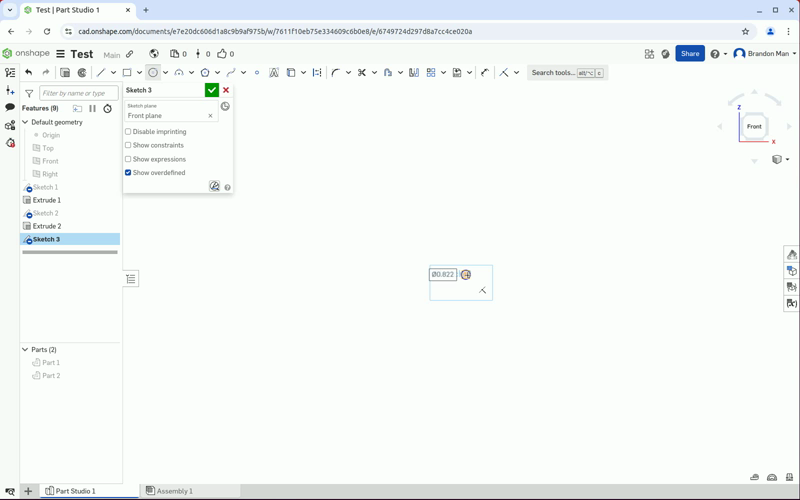
key(esc)
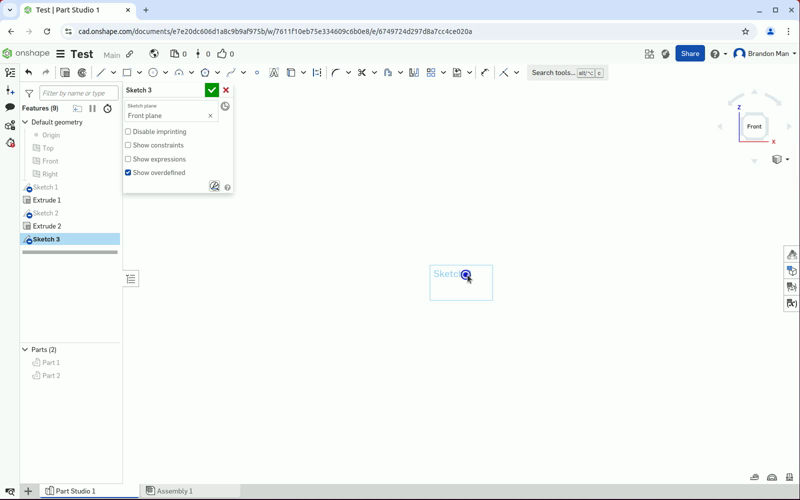
mouse_move(468, 271)
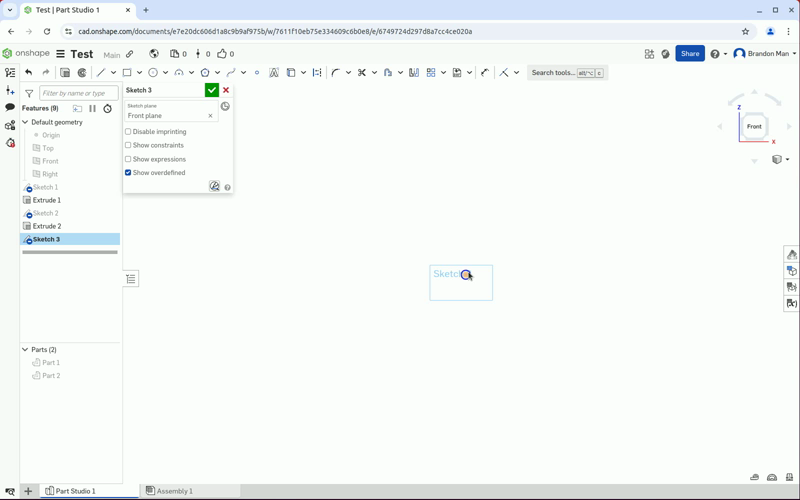
scroll(6)
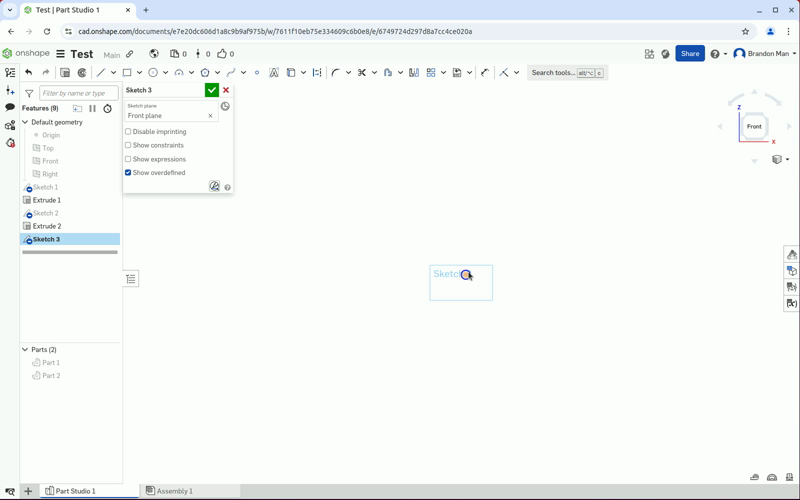
scroll(6)
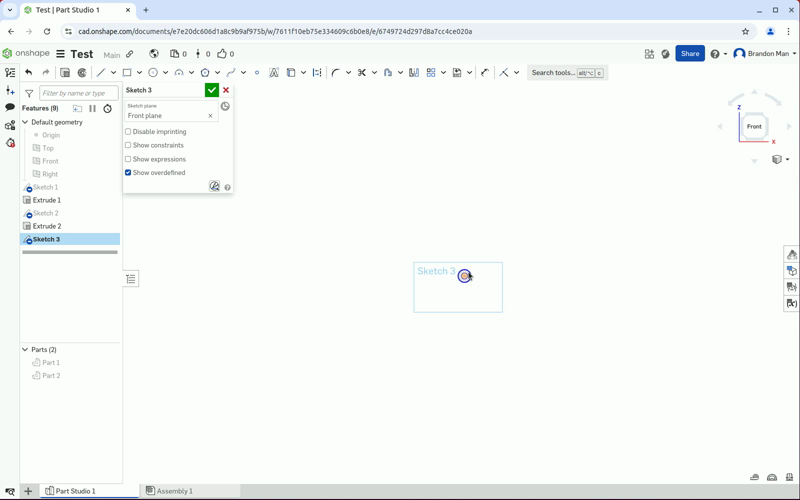
scroll(6)
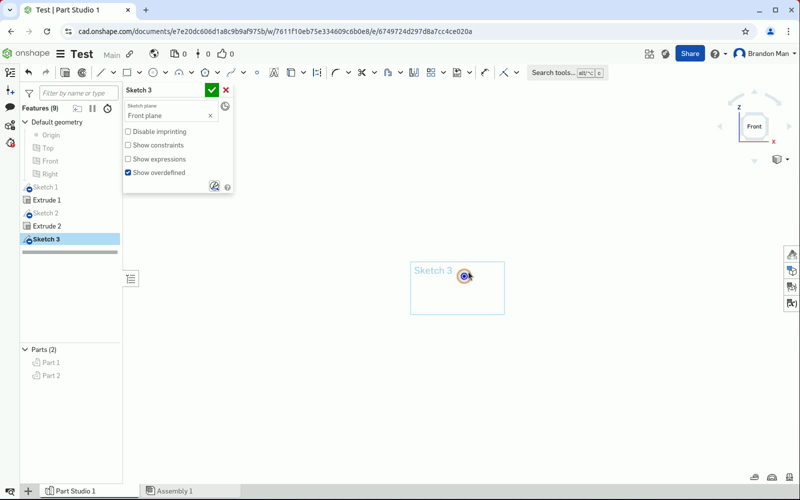
scroll(6)
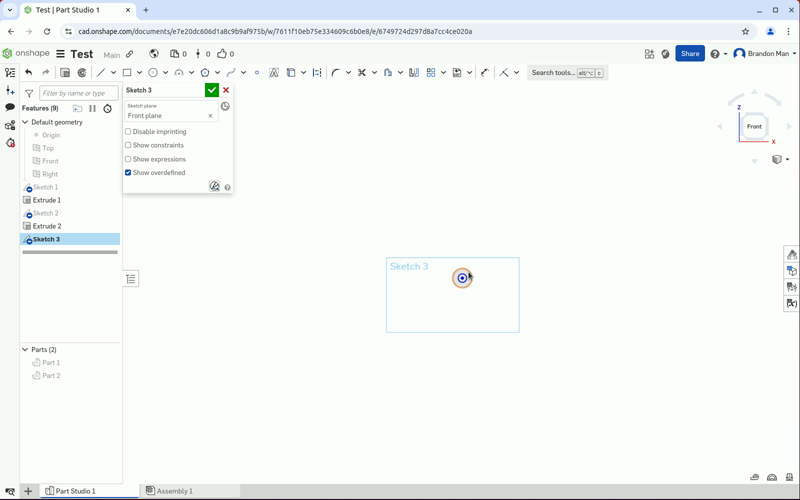
scroll(6)
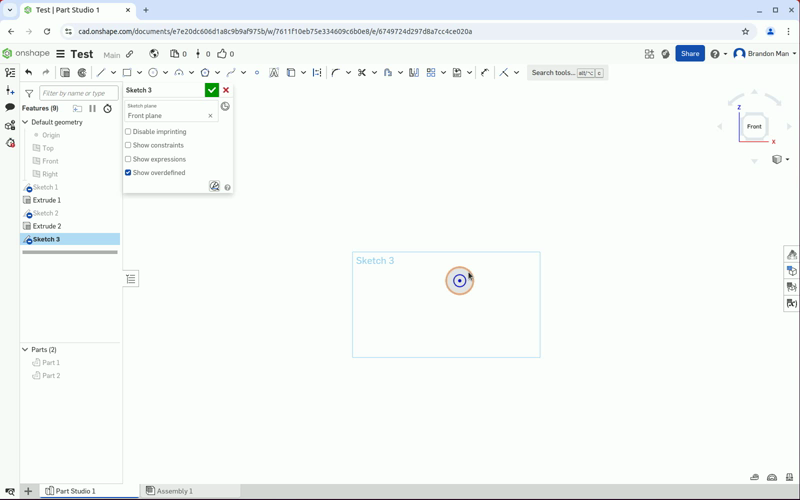
scroll(6)
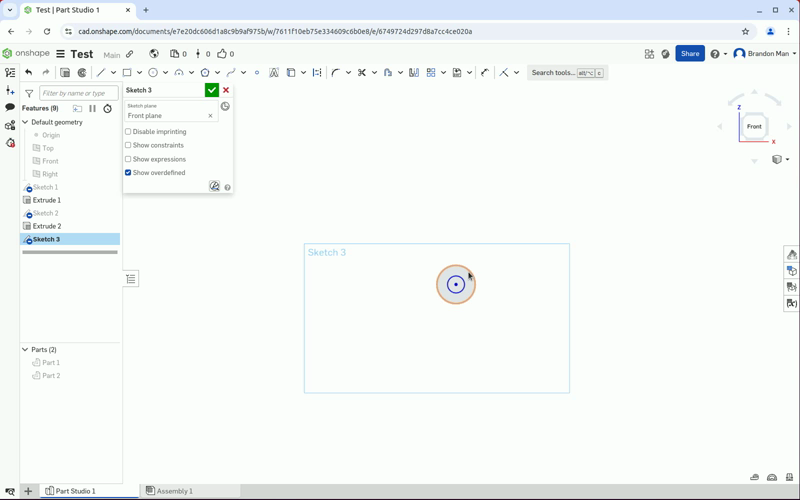
scroll(6)
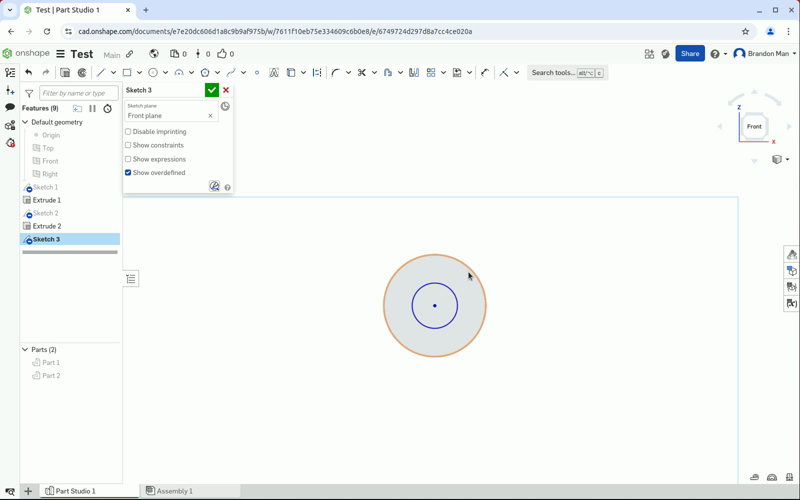
click(468, 271)
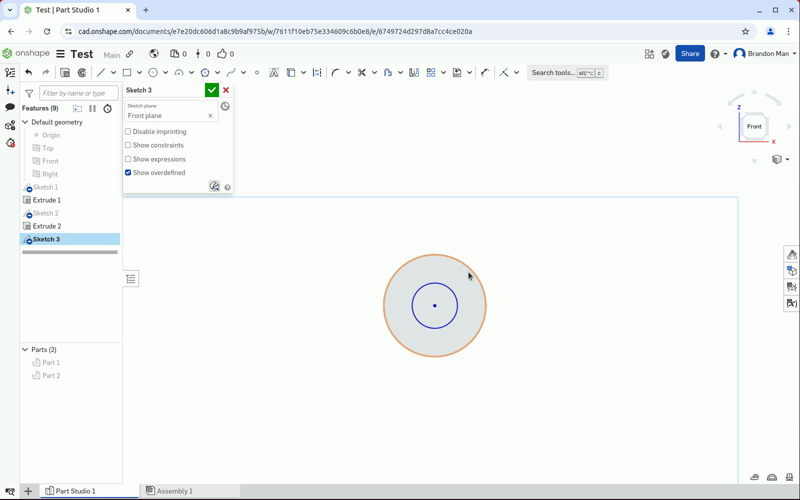
scroll(-6)
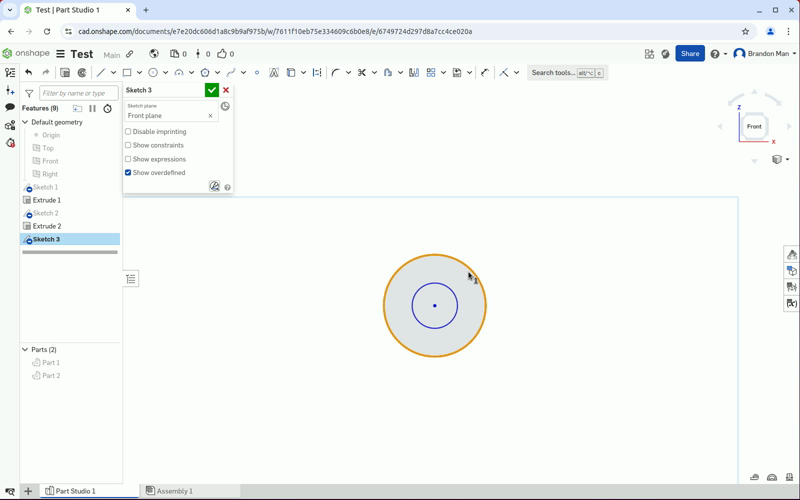
scroll(-6)
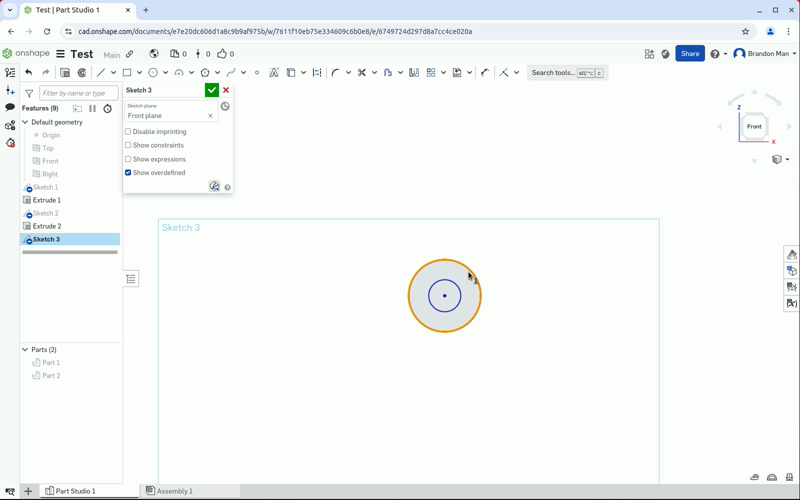
scroll(-6)
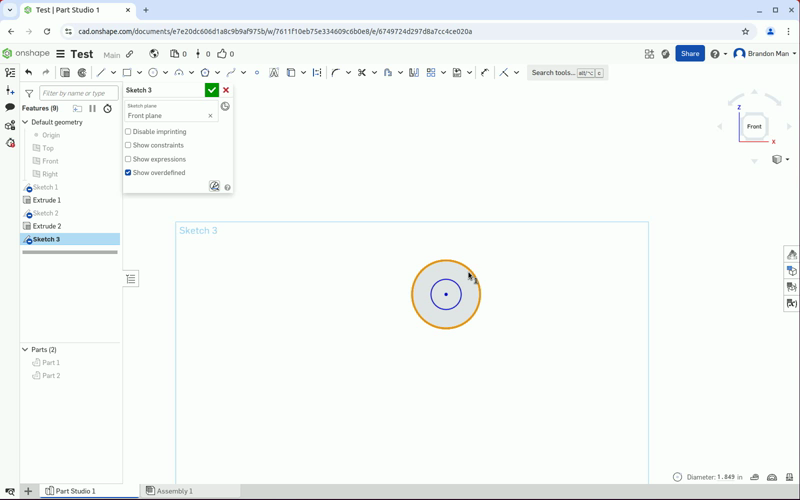
scroll(-6)
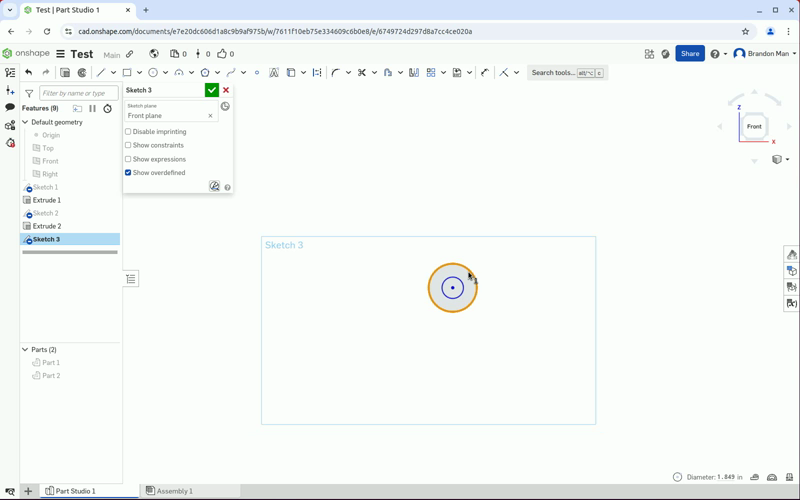
scroll(-6)
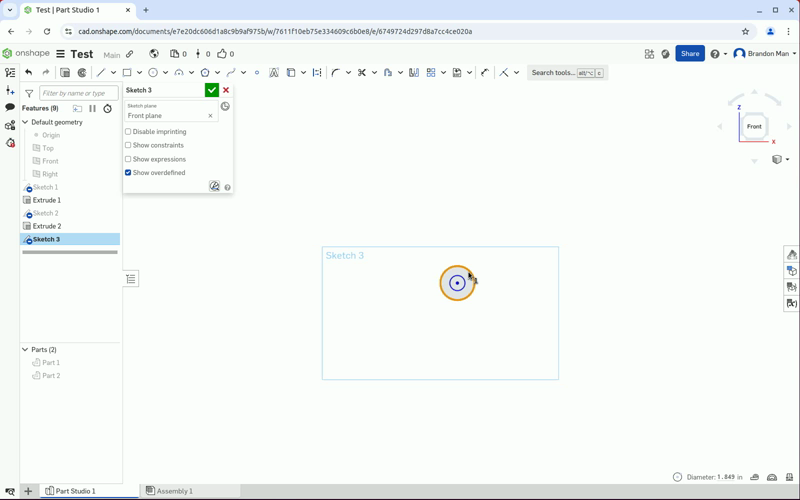
scroll(-6)
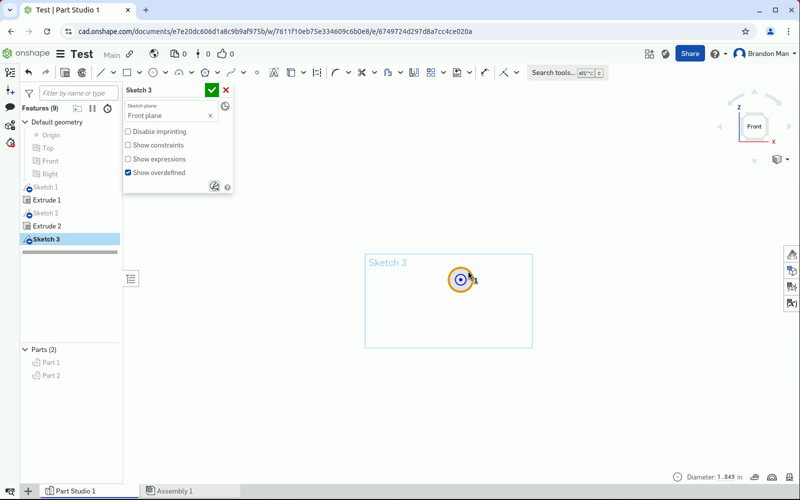
scroll(-6)
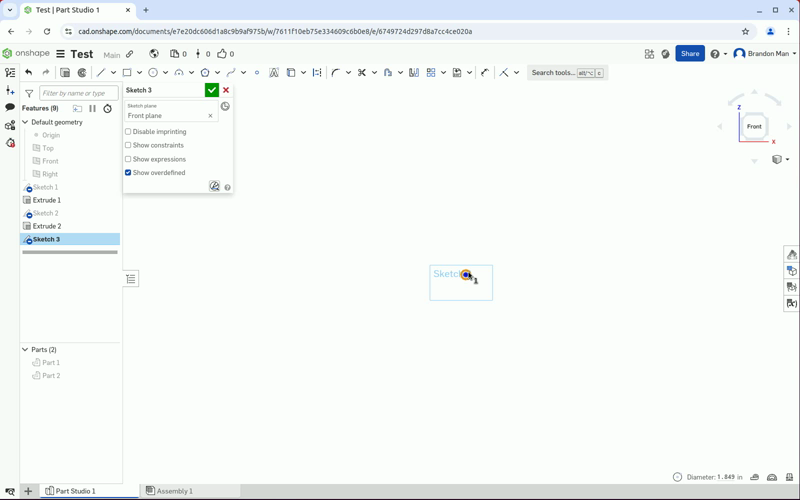
mouse_move(73, 352)
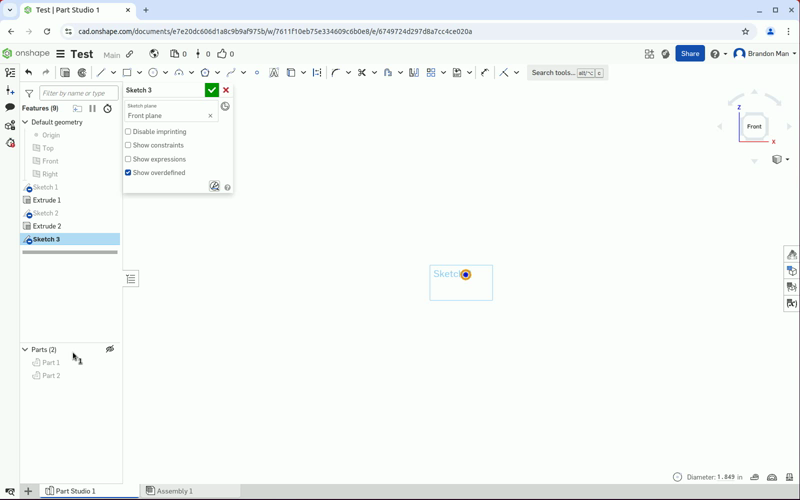
key(shift+y)
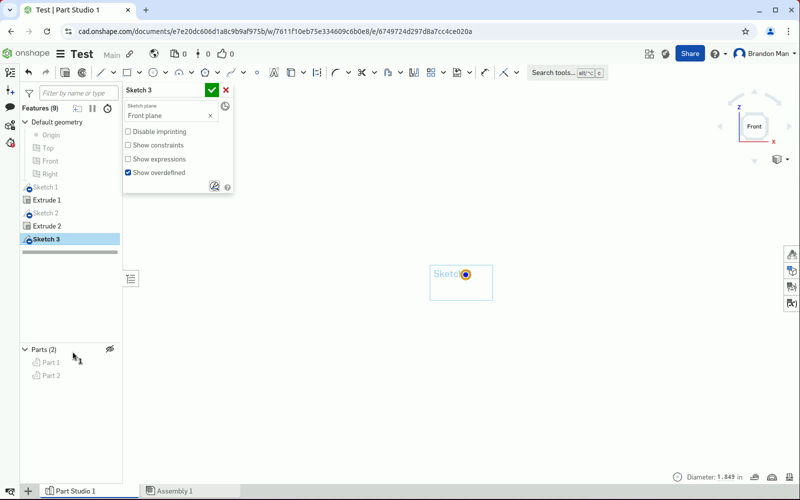
key(shift+e)
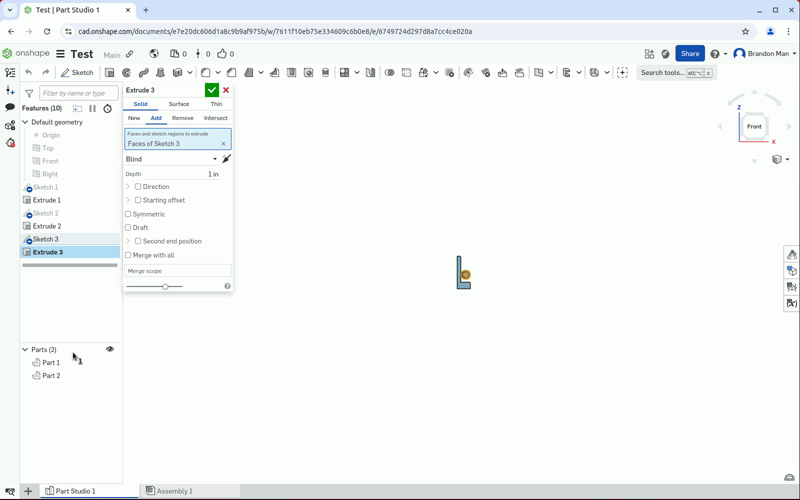
mouse_move(143, 106)
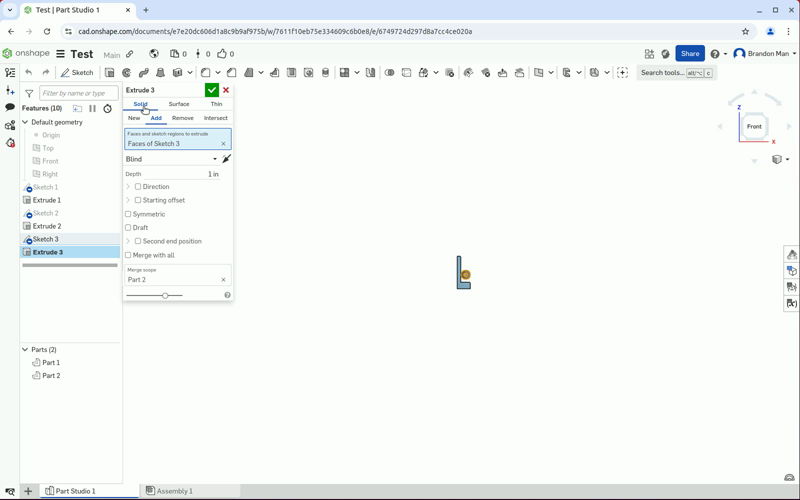
click(143, 106)
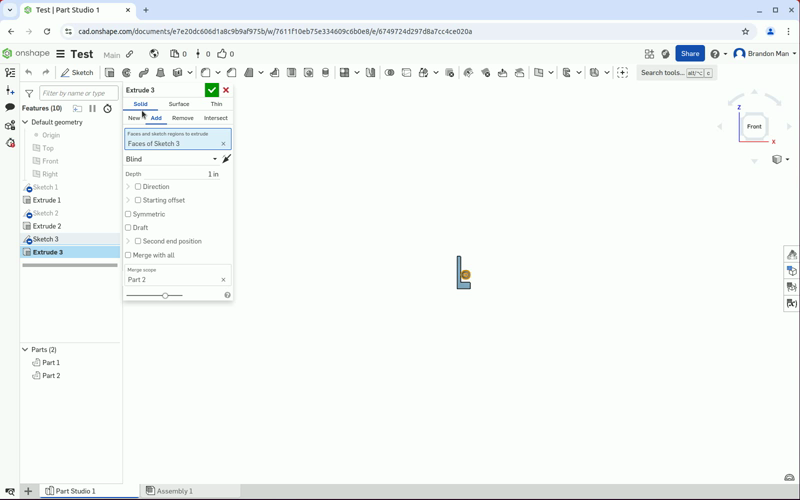
mouse_move(137, 120)
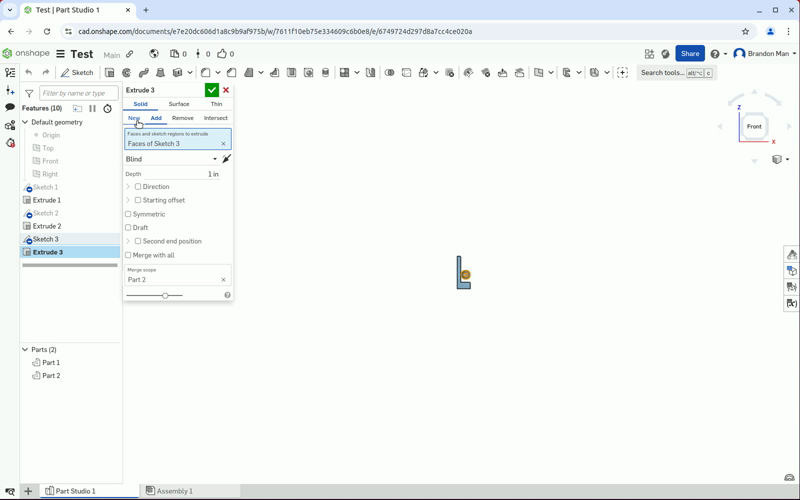
click(137, 120)
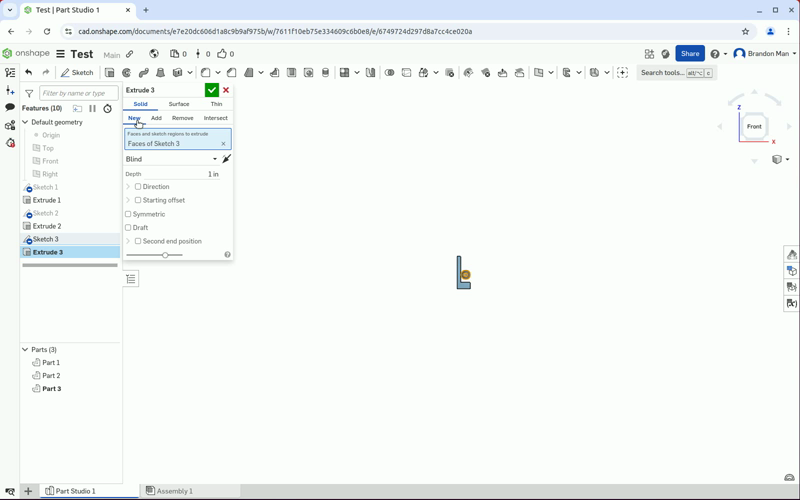
key(tab, 4)
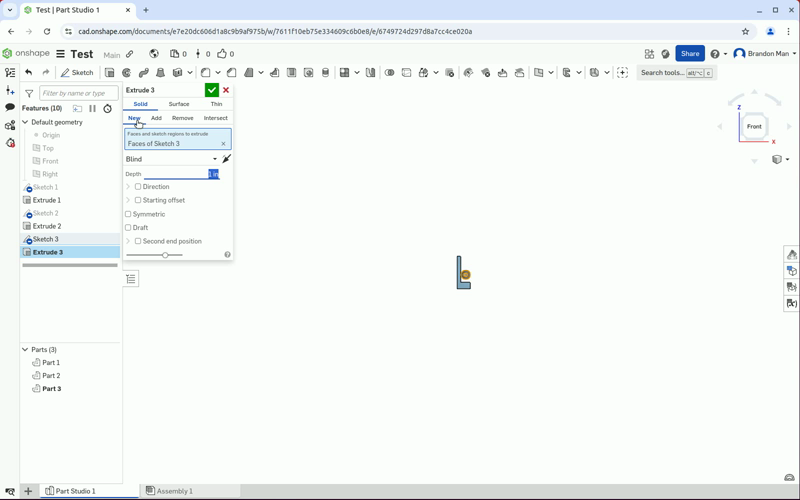
text(44.772)
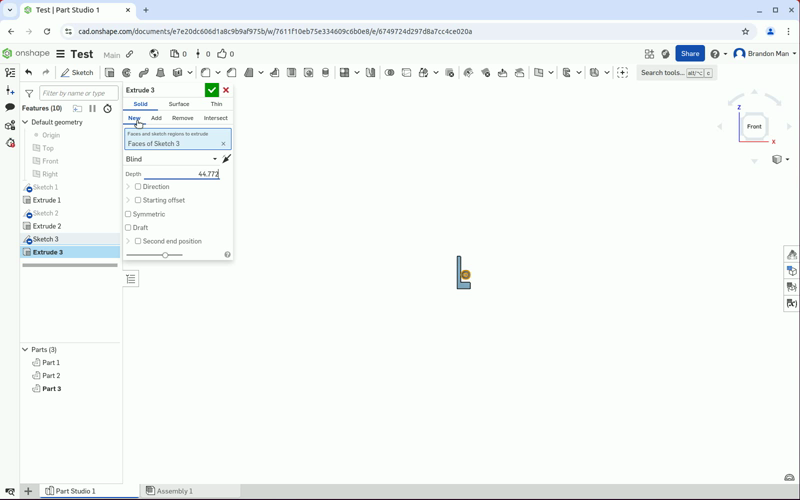
key(tab, 3)
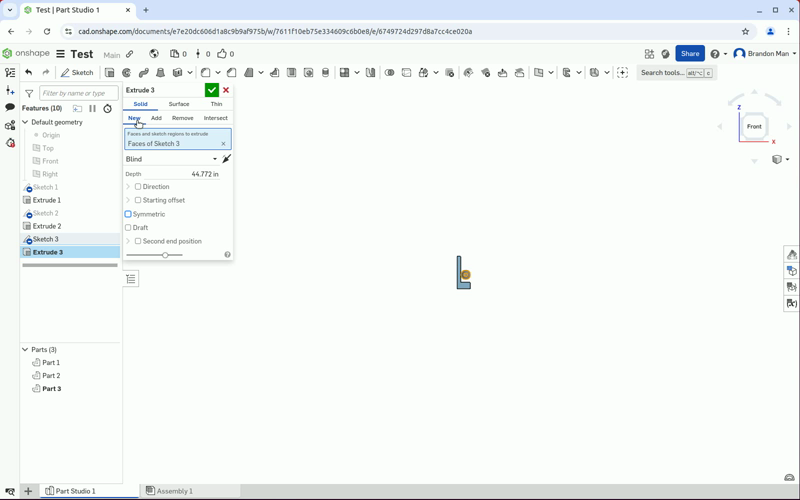
key(space)
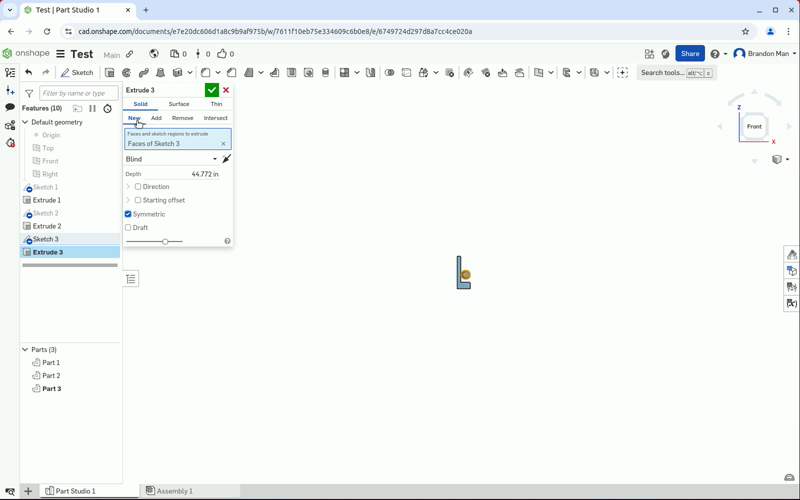
key(enter)
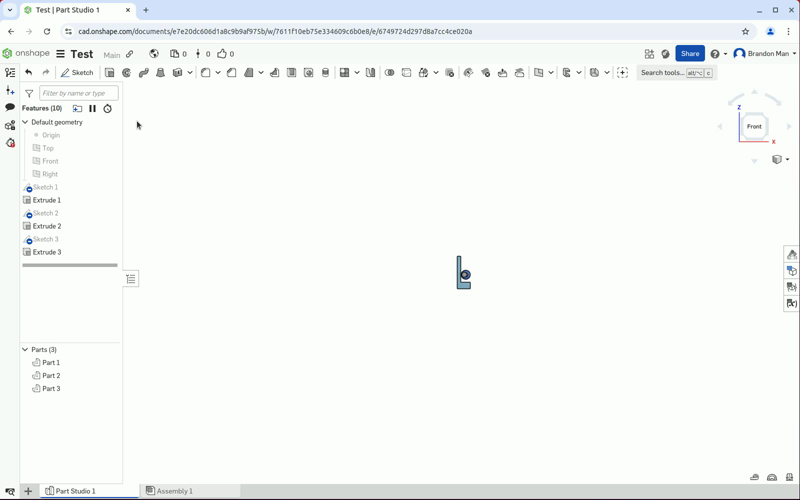
key(shift+h)
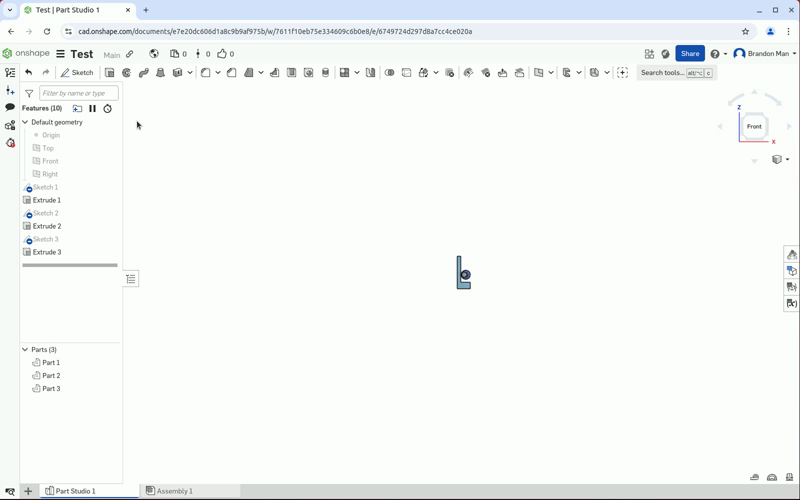
key(shift+h)
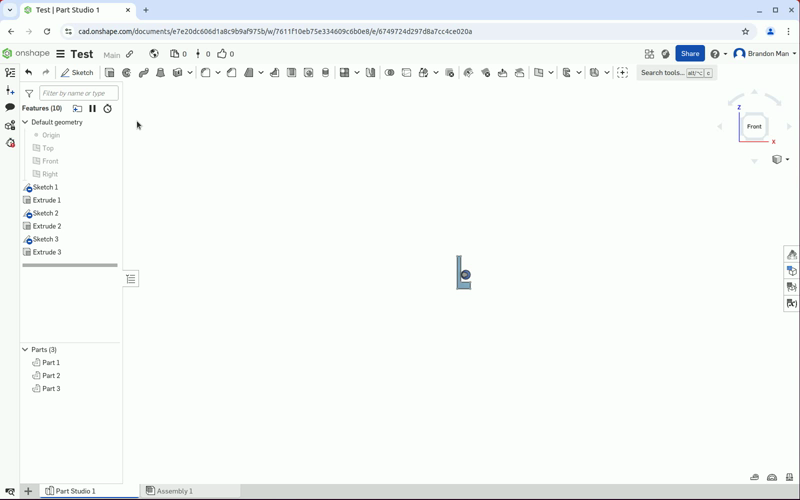
key(shift+7)
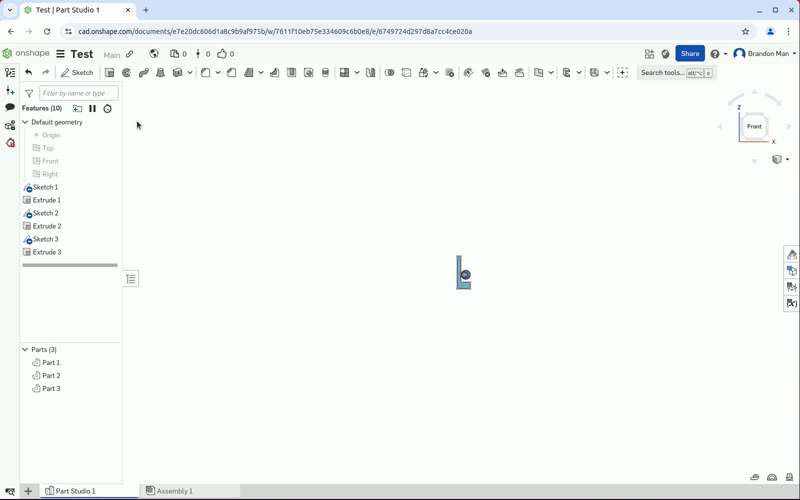
key(left, 2)
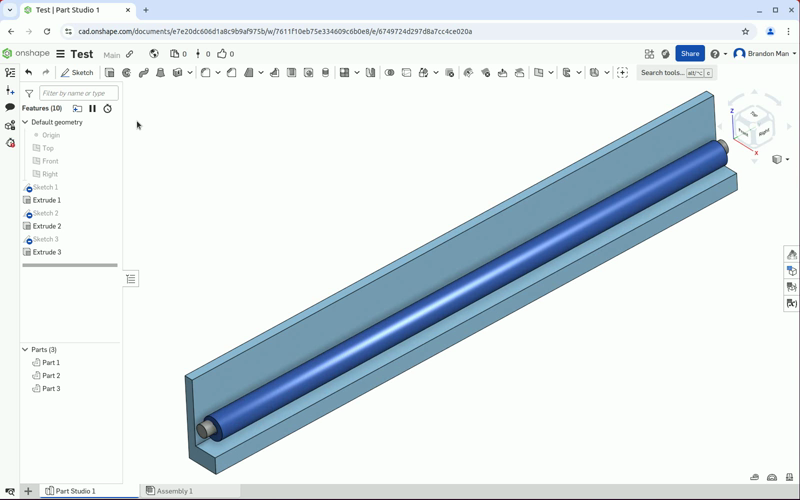
key(down, 2)
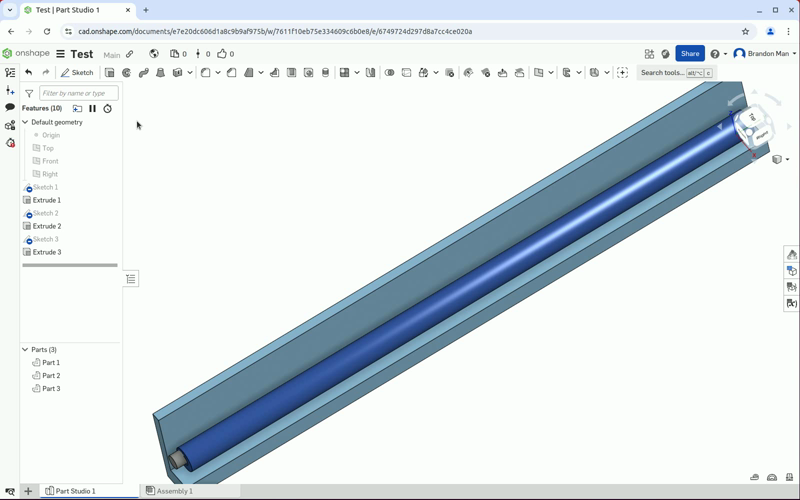
key(up, 2)
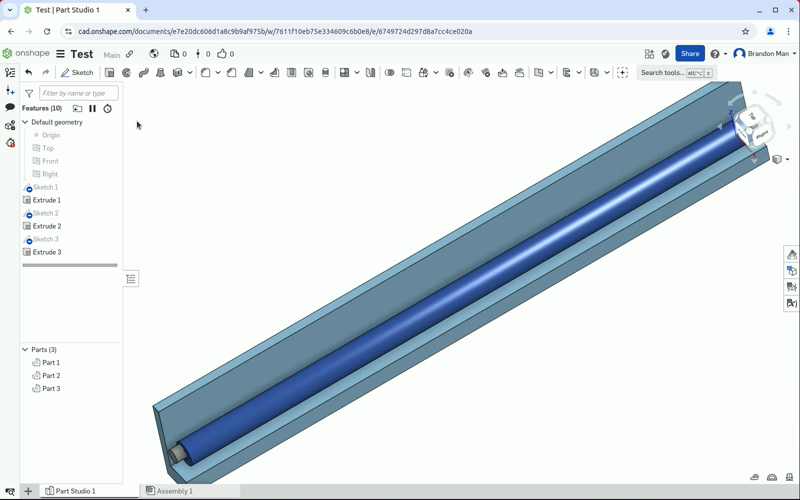
key(right, 2)
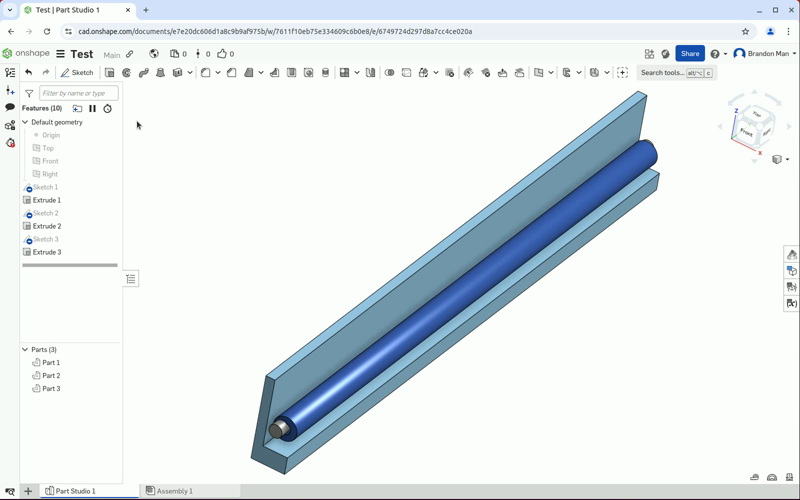
mouse_move(73, 189)
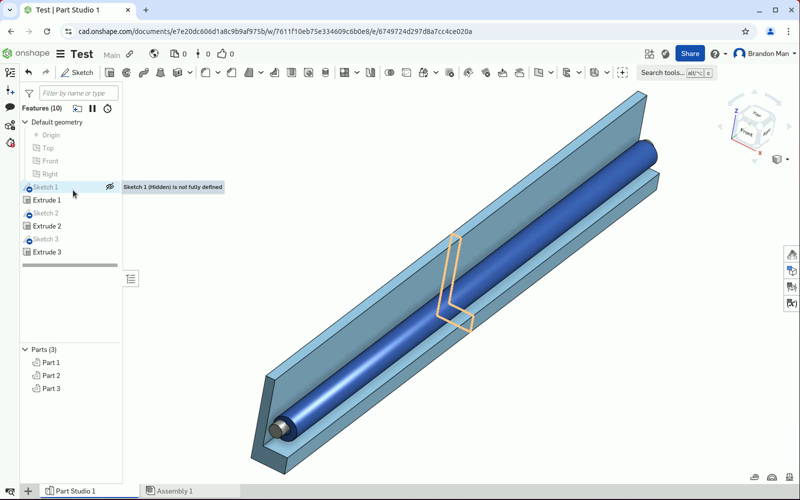
click(73, 189)